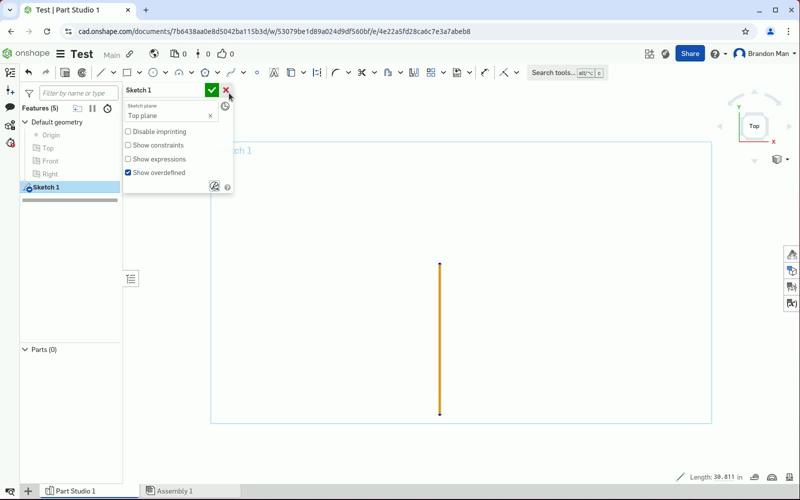
key(shift+h)
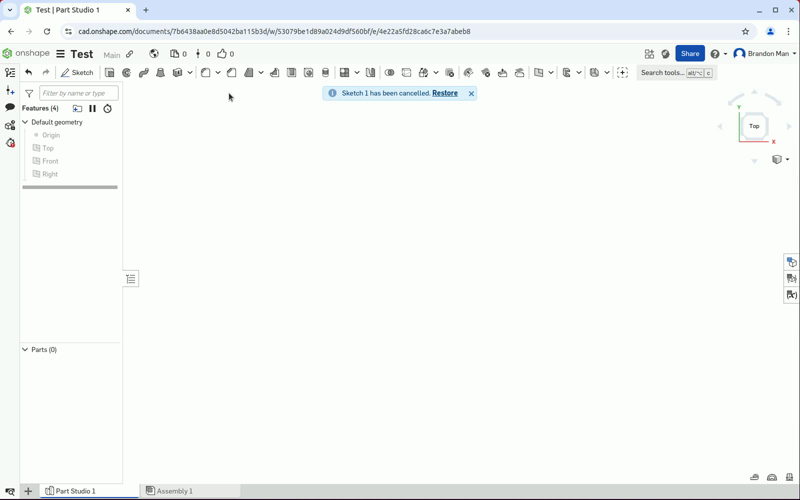
mouse_move(73, 352)
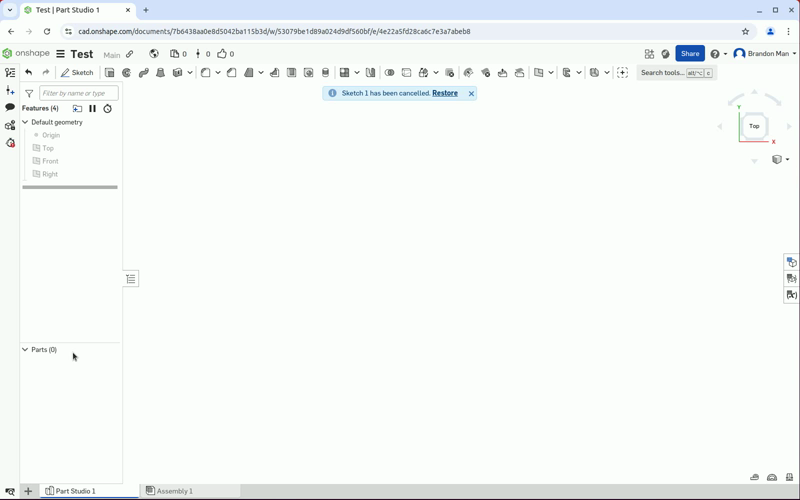
key(y)
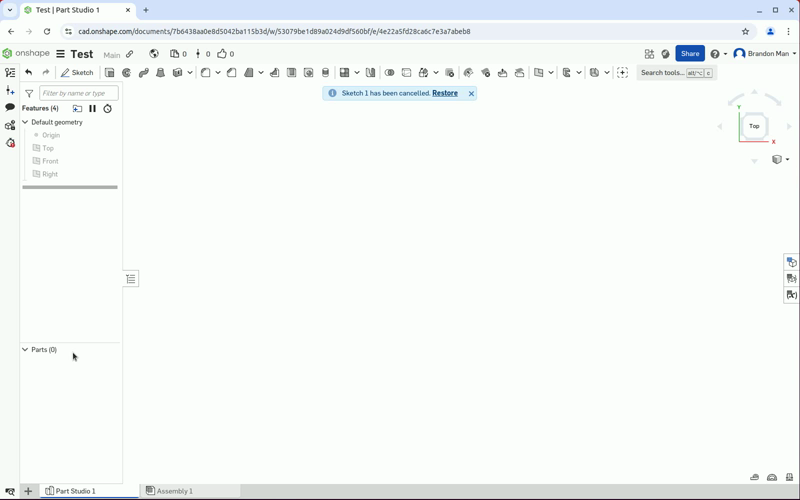
key(shift+p)
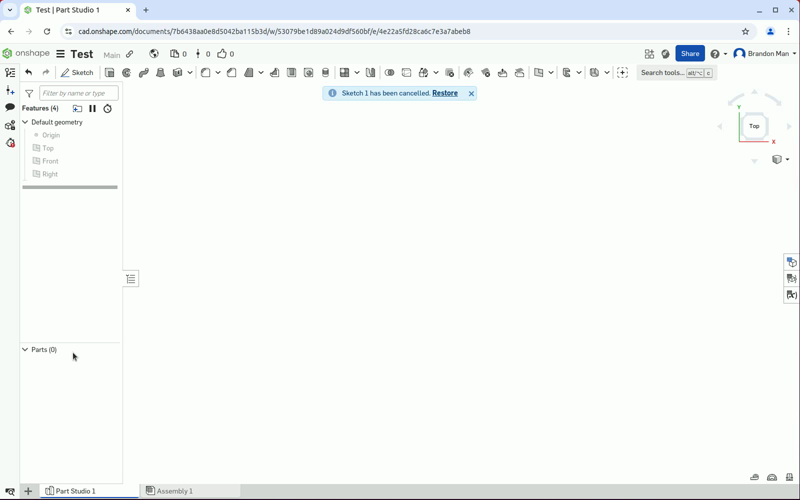
key(space)
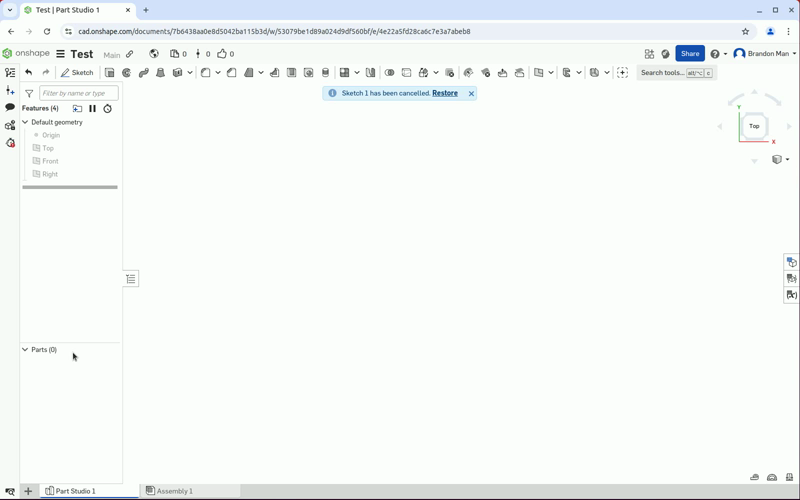
key_down(shift)
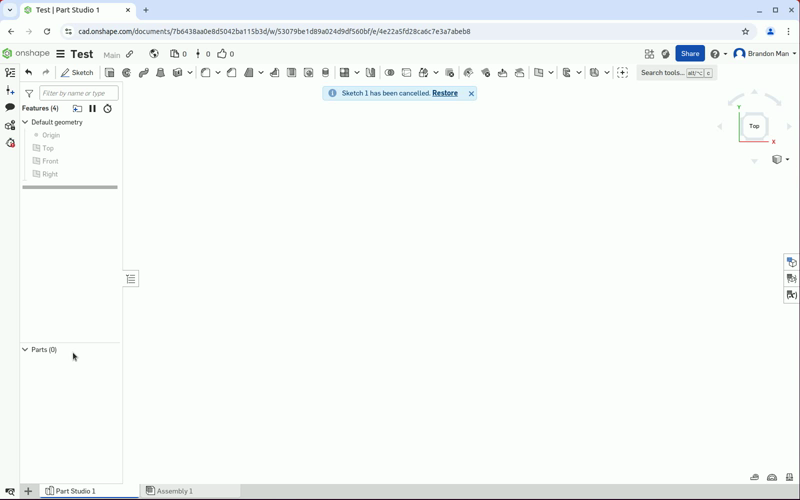
key(up)
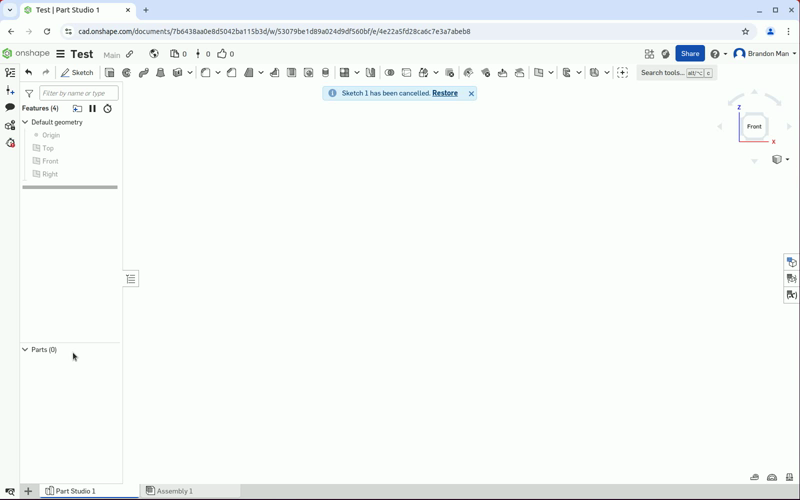
key_up(shift)
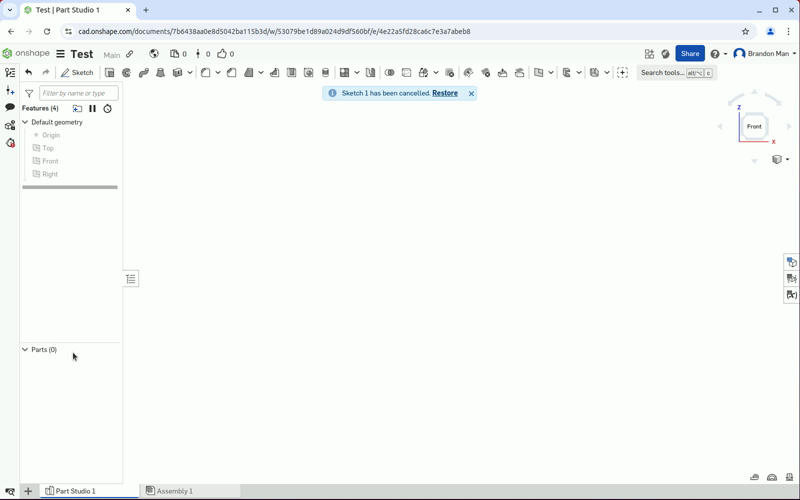
mouse_move(73, 352)
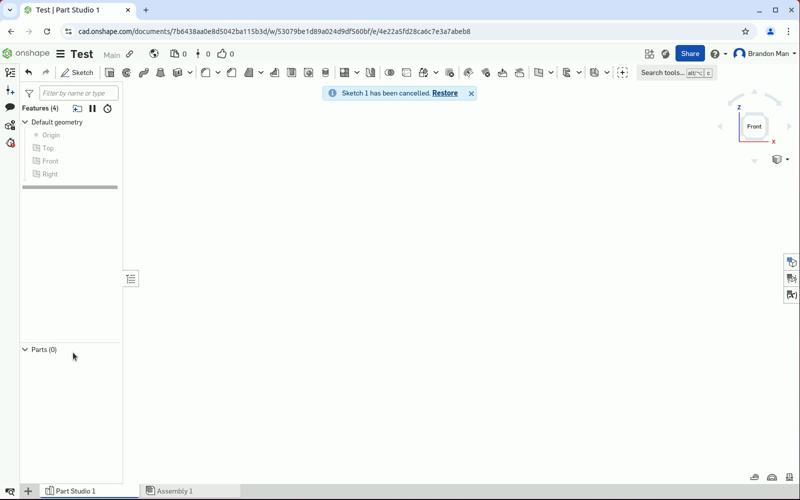
key(shift+y)
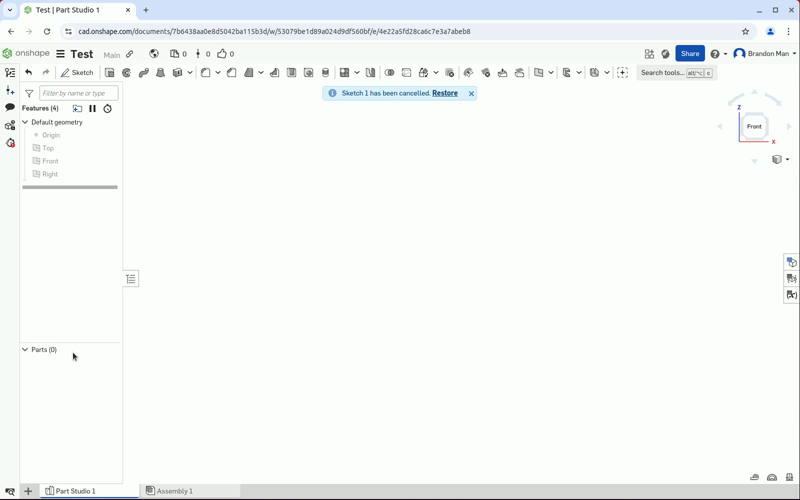
key(shift+s)
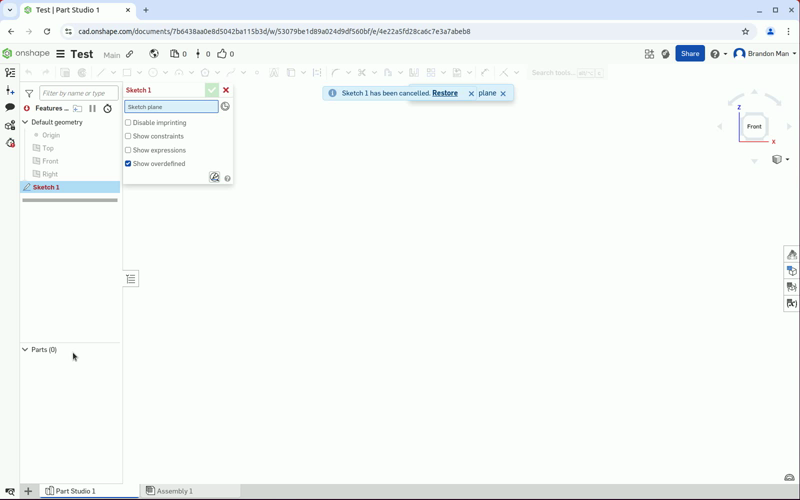
mouse_move(73, 163)
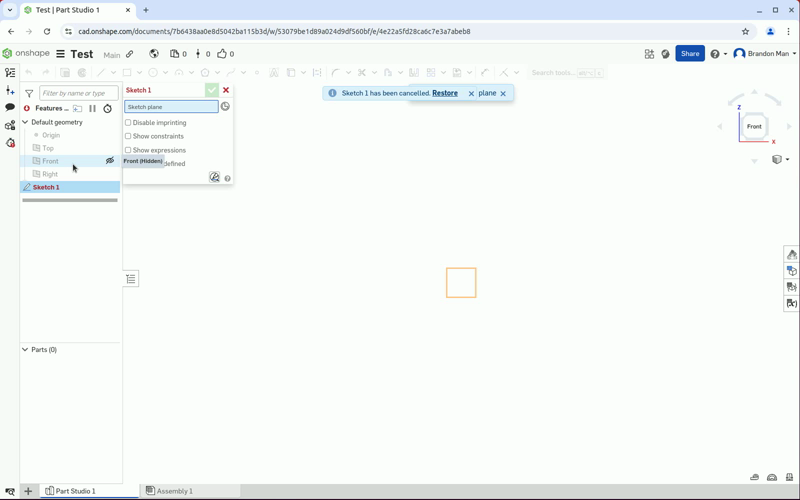
click(73, 163)
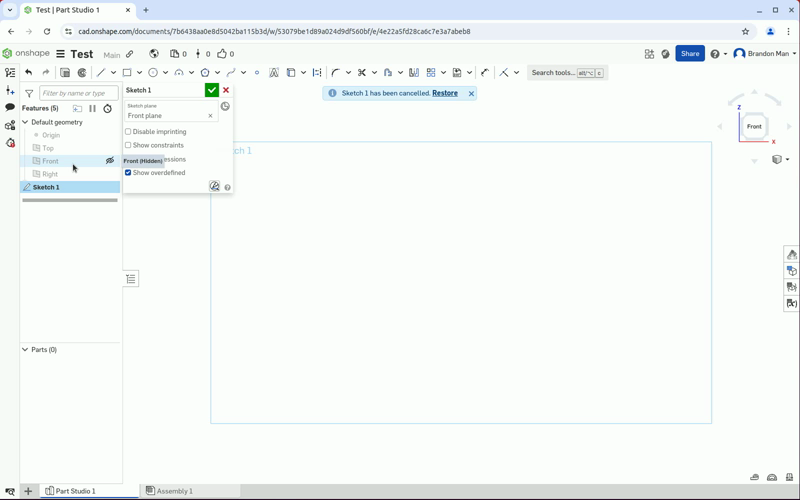
mouse_move(73, 352)
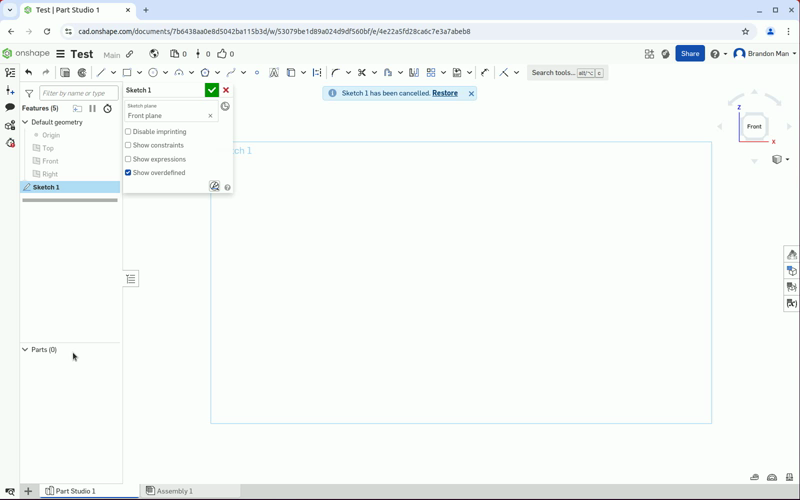
key(y)
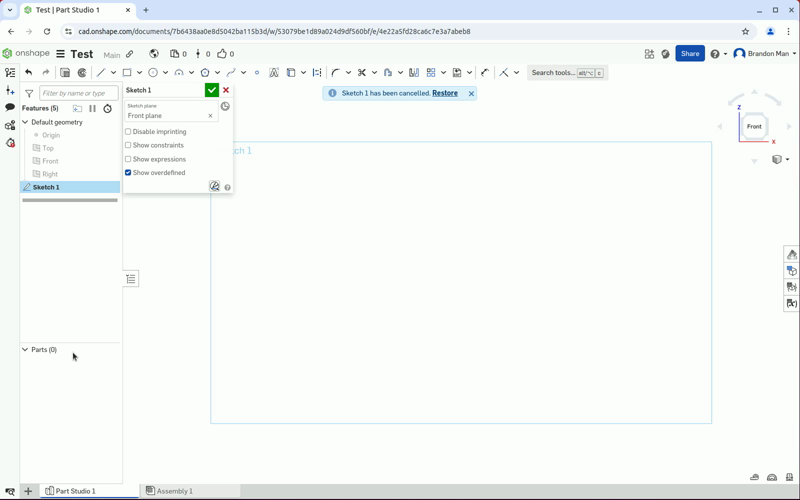
key(l)
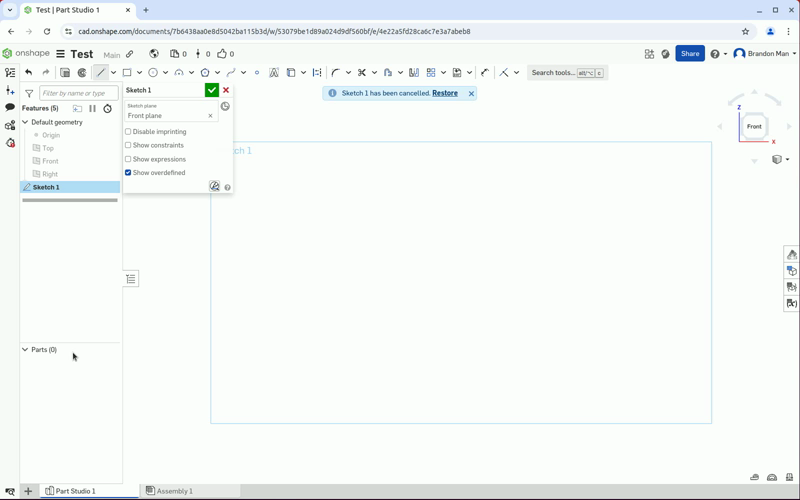
key_down(shift)
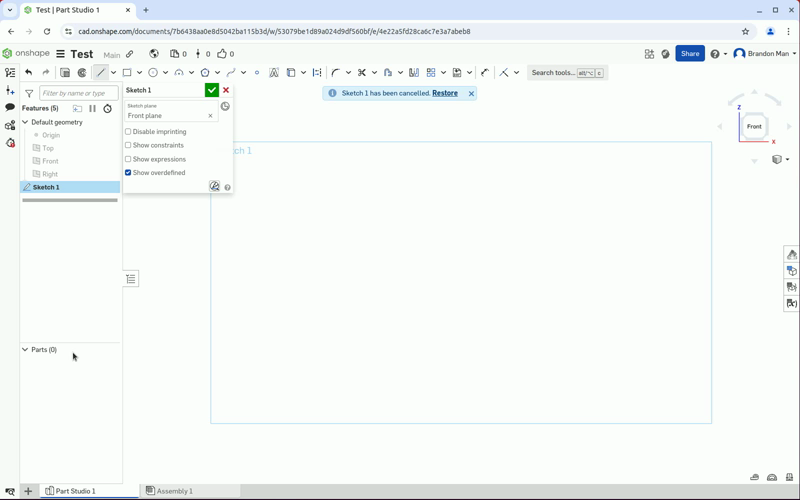
mouse_move(429, 395)
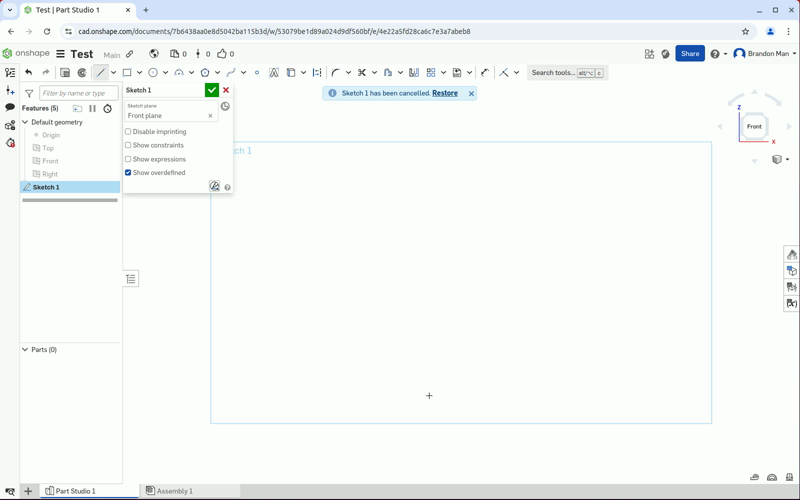
click(429, 395)
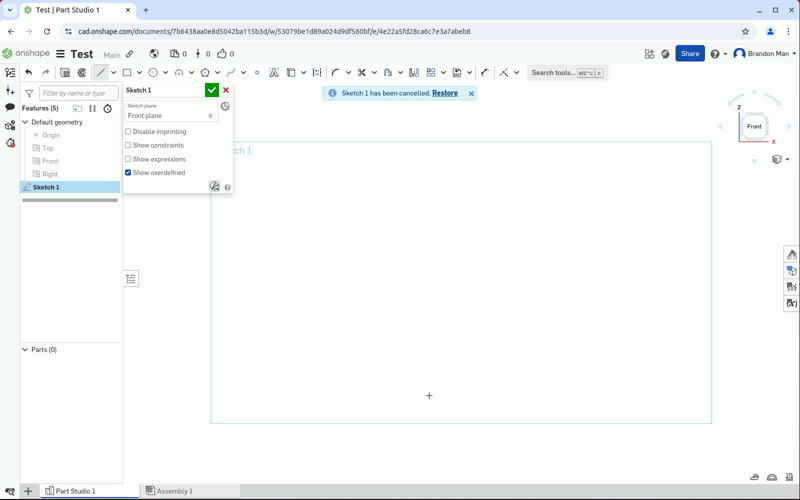
key_up(shift)
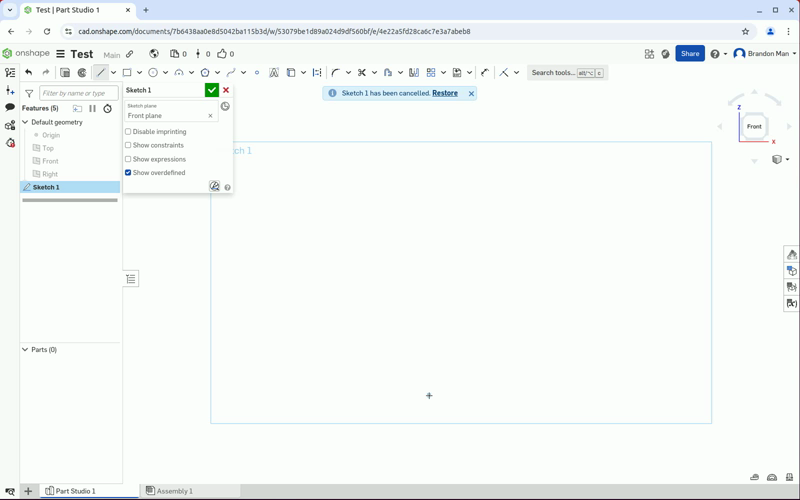
key_down(shift)
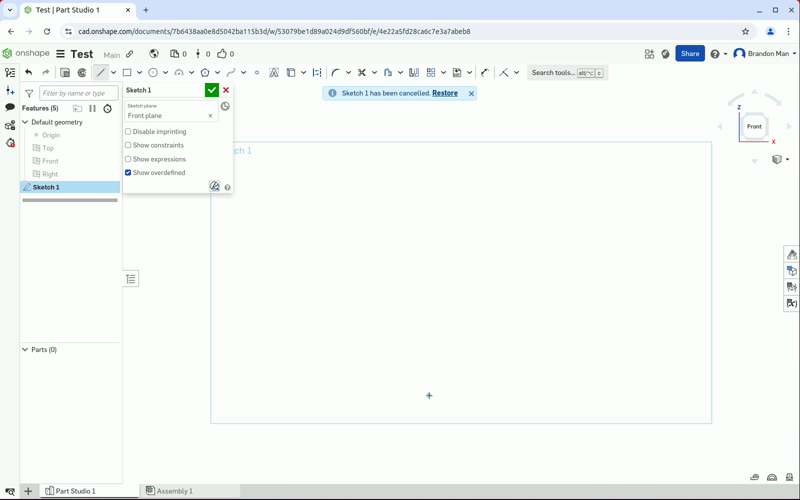
mouse_move(492, 395)
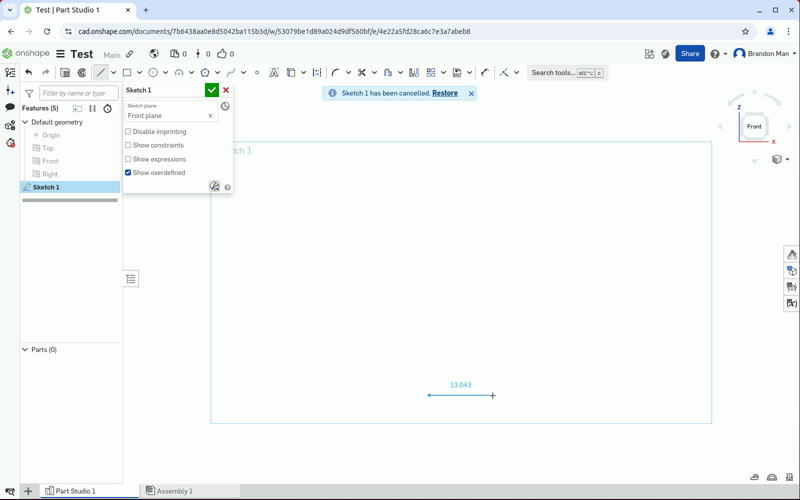
click(492, 395)
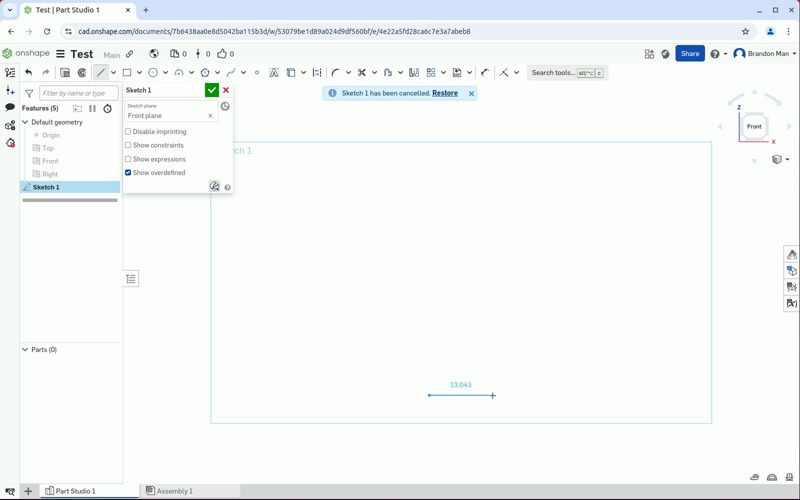
key_up(shift)
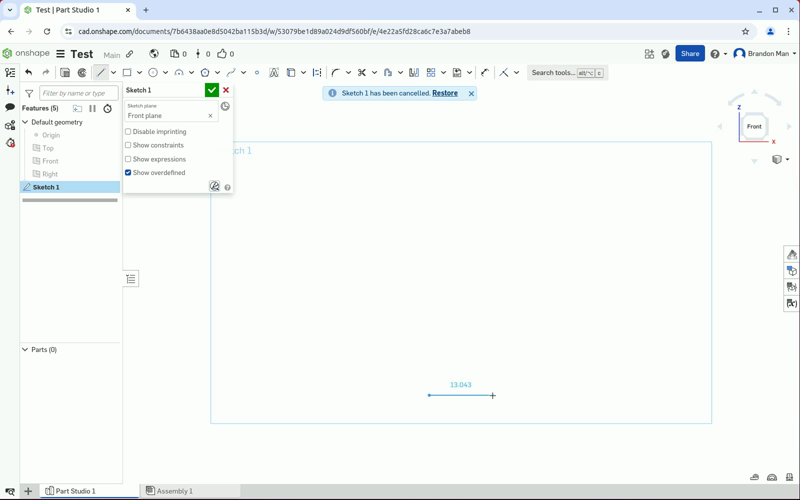
key_down(shift)
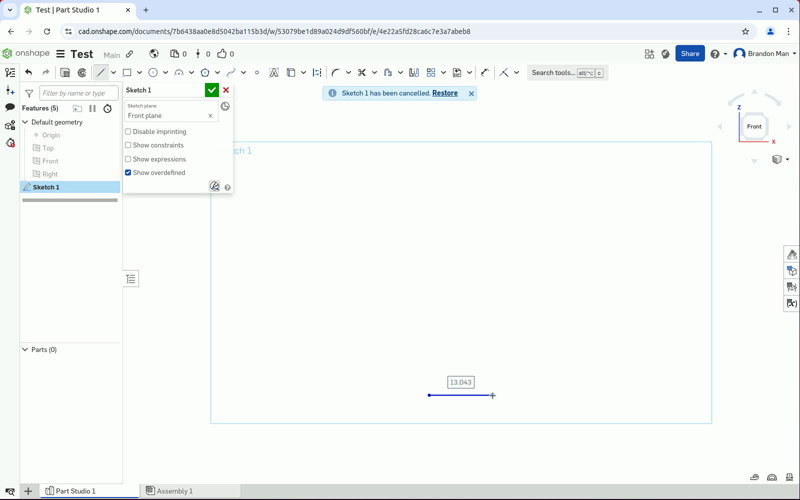
mouse_move(492, 171)
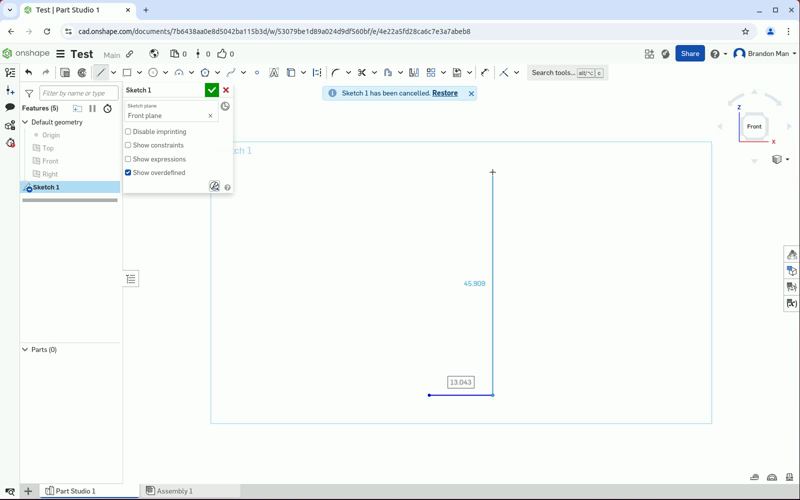
click(492, 171)
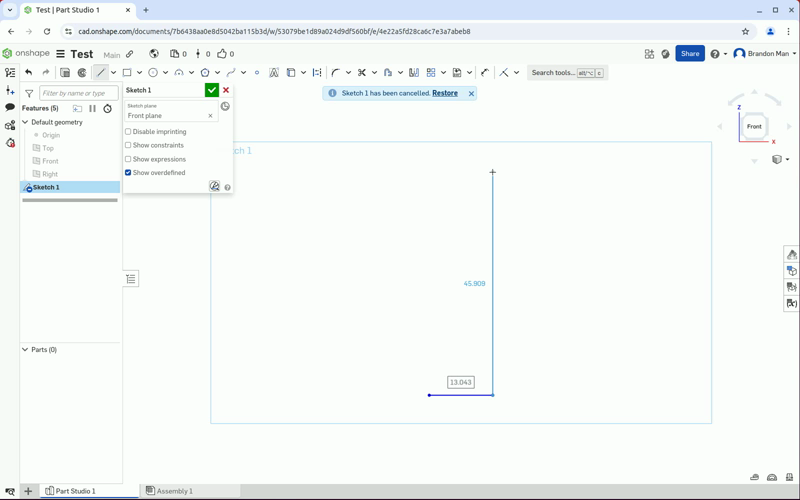
key_up(shift)
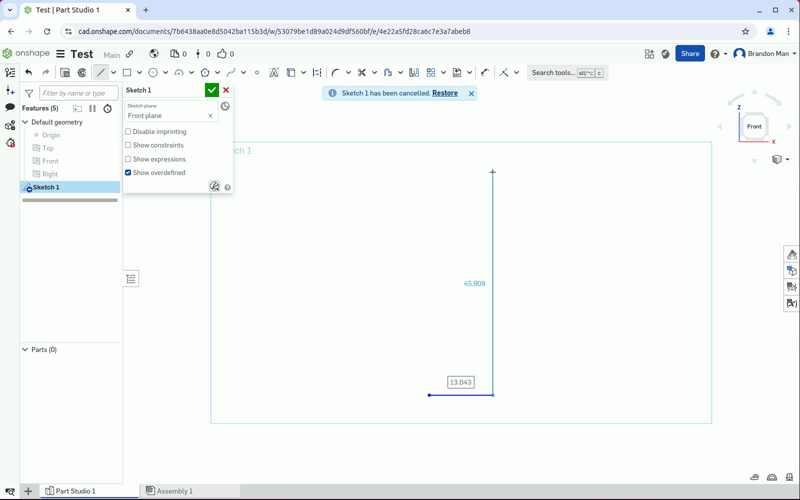
key_down(shift)
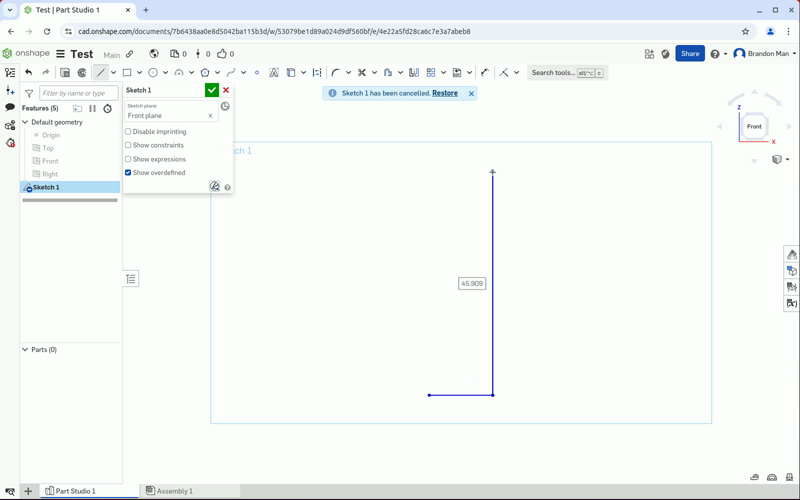
mouse_move(429, 171)
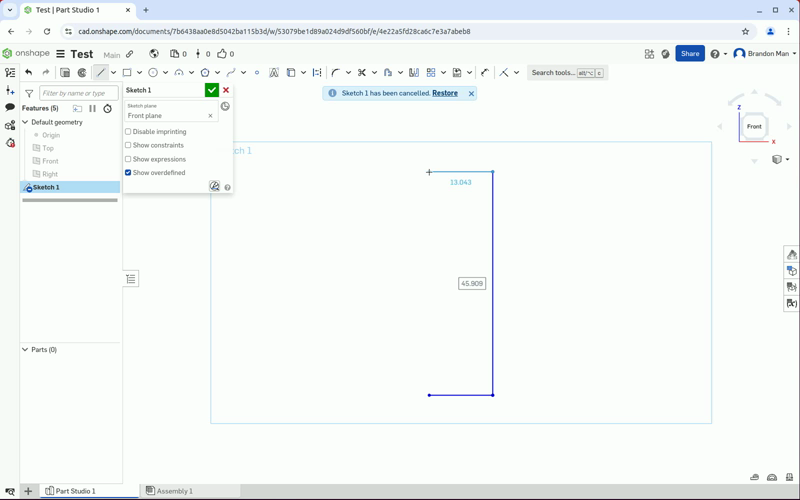
click(429, 171)
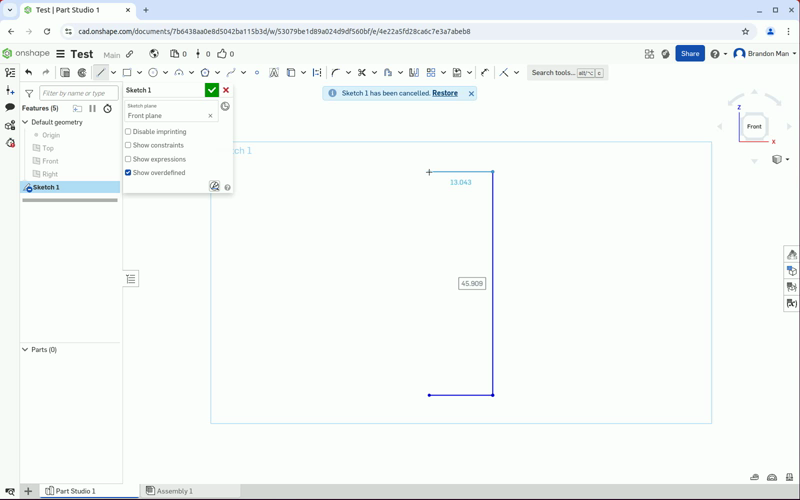
key_up(shift)
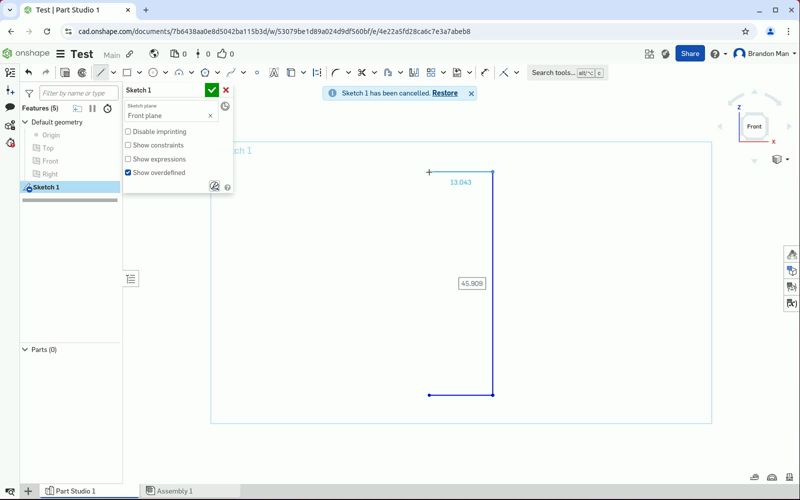
key_down(shift)
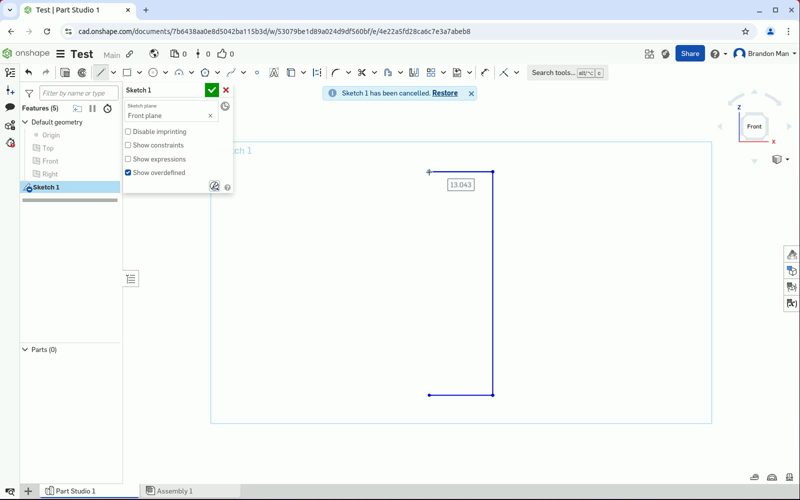
mouse_move(429, 395)
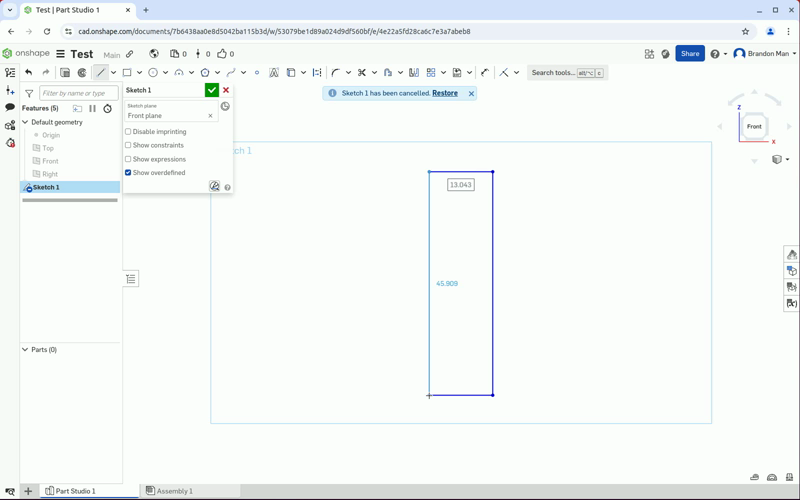
key_up(shift)
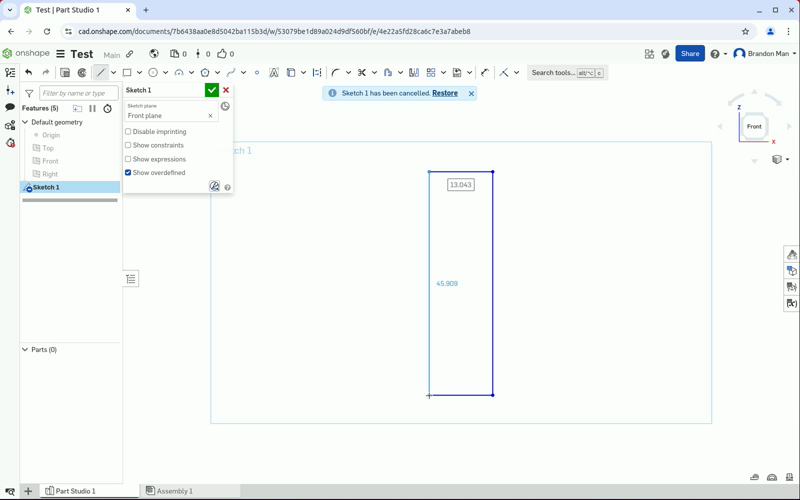
click(429, 395)
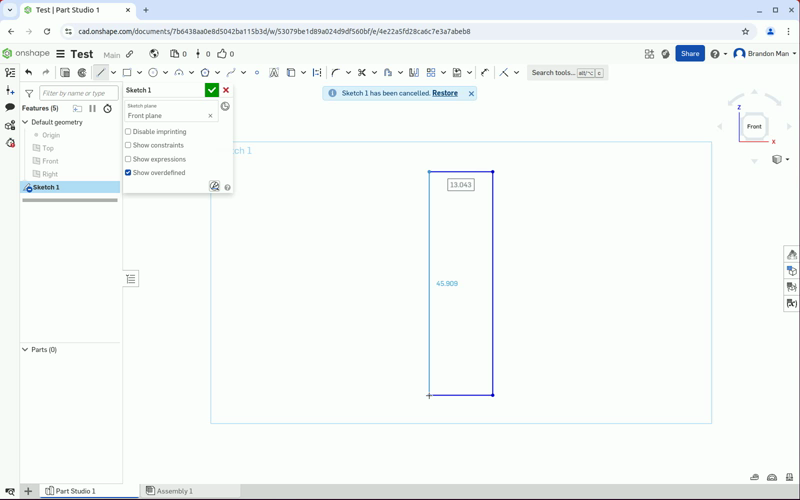
key(esc)
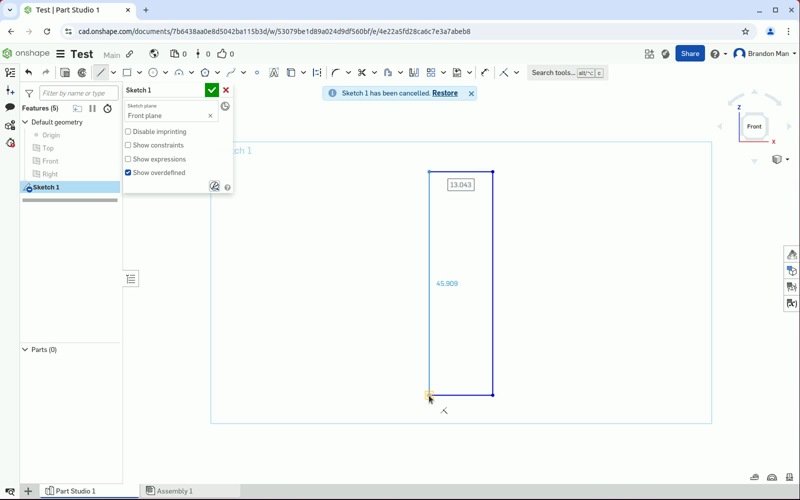
mouse_move(451, 259)
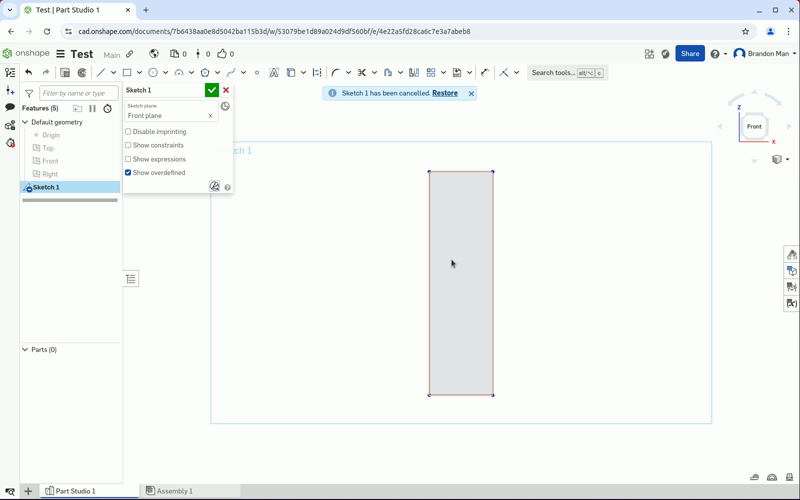
click(451, 259)
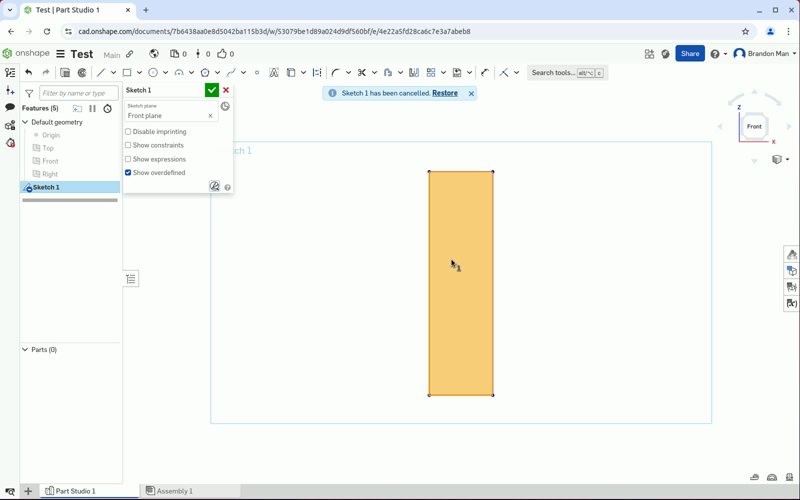
mouse_move(73, 352)
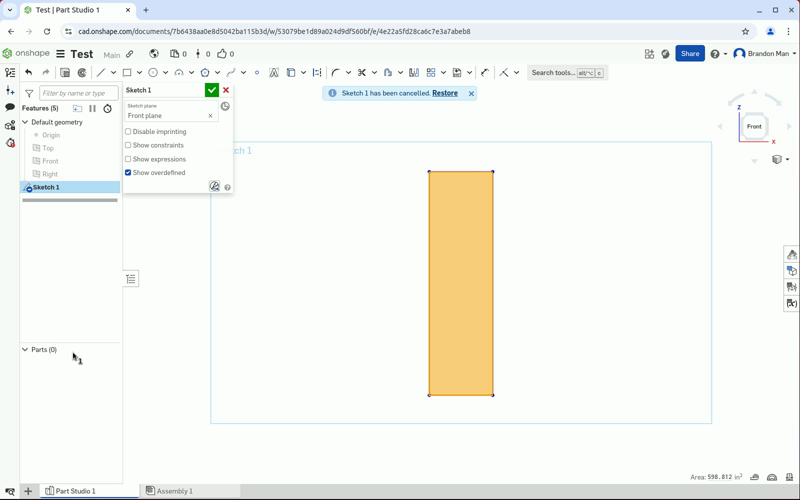
key(shift+y)
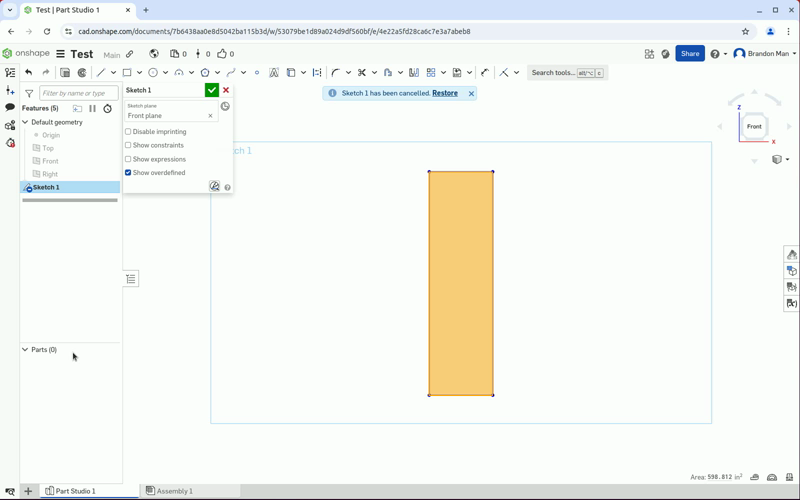
key(shift+e)
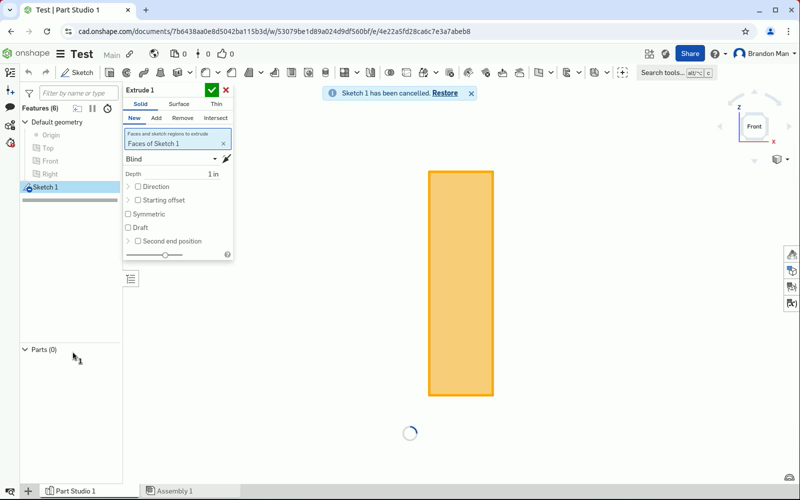
mouse_move(143, 106)
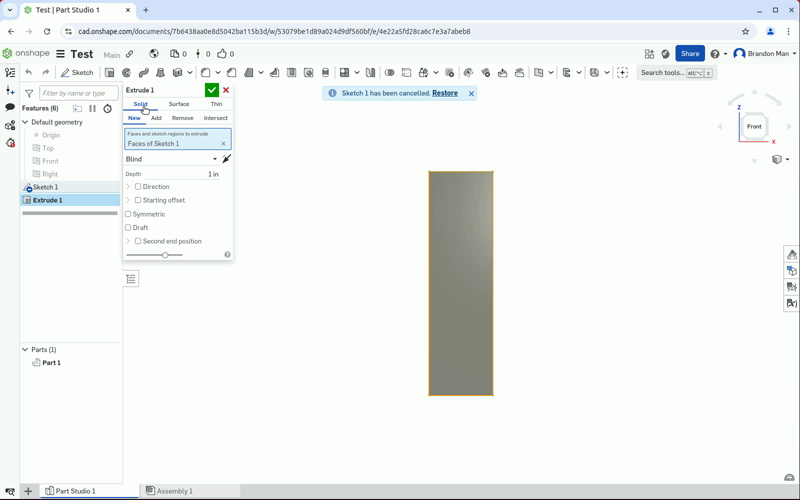
click(143, 106)
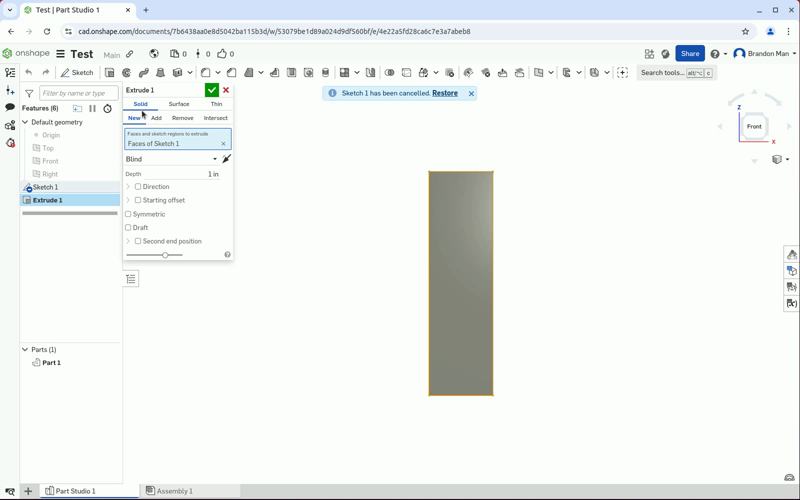
mouse_move(137, 120)
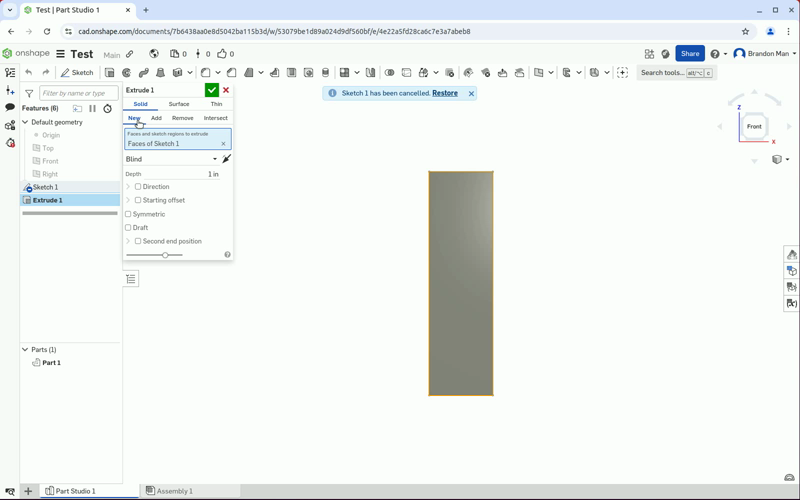
click(137, 120)
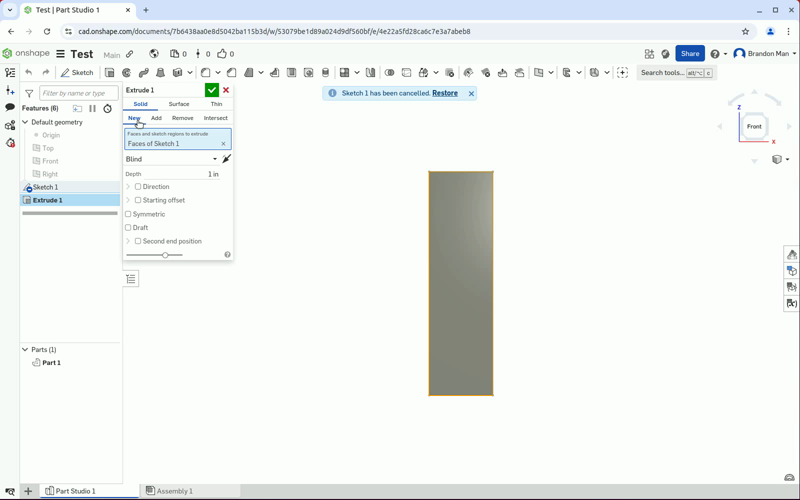
key(tab, 4)
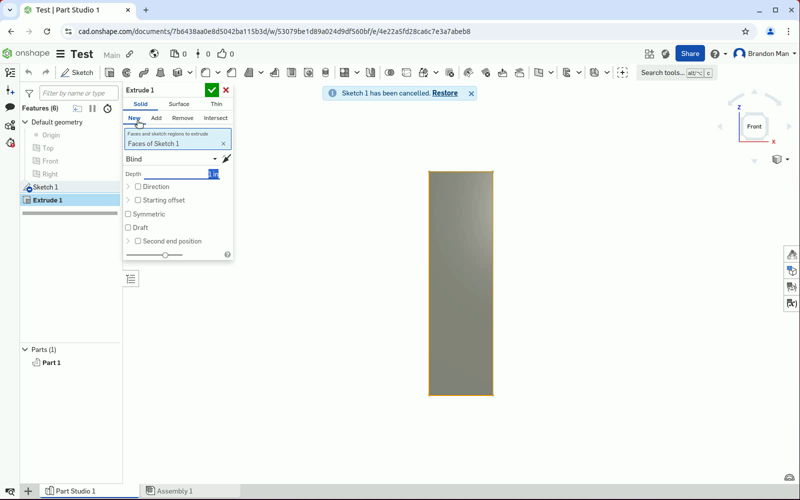
text(5.055)
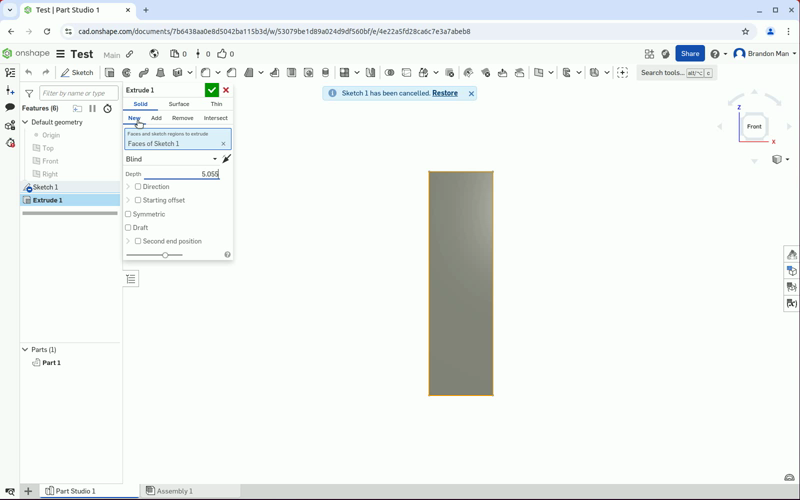
key(enter)
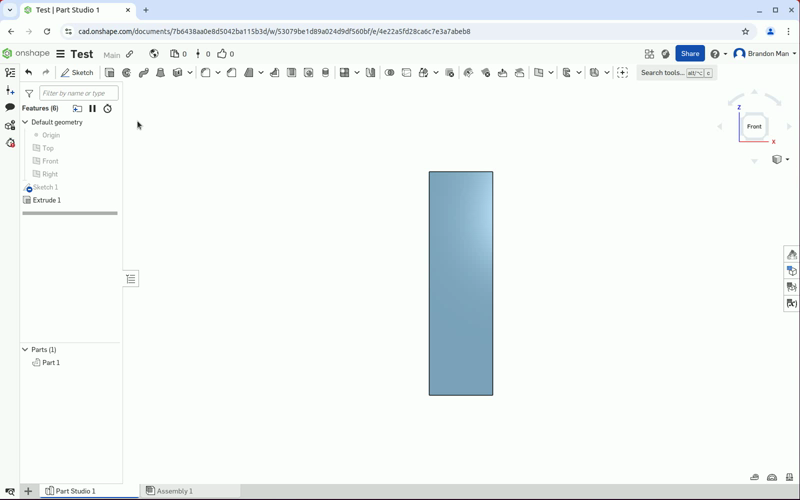
key(shift+h)
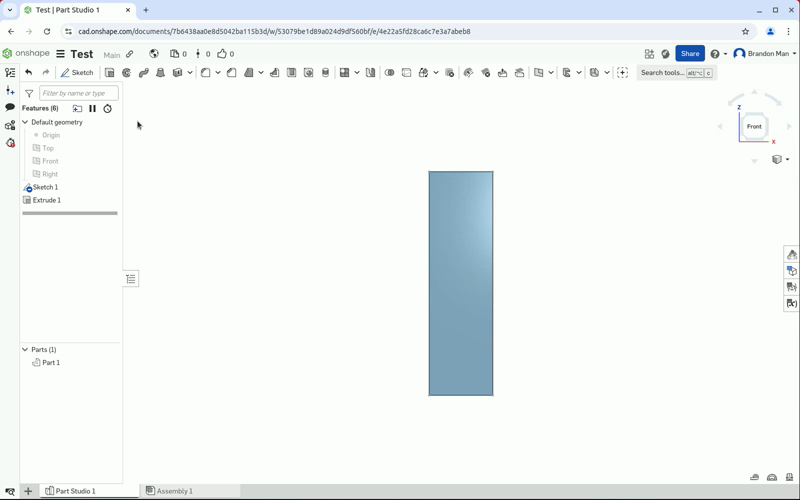
key(shift+h)
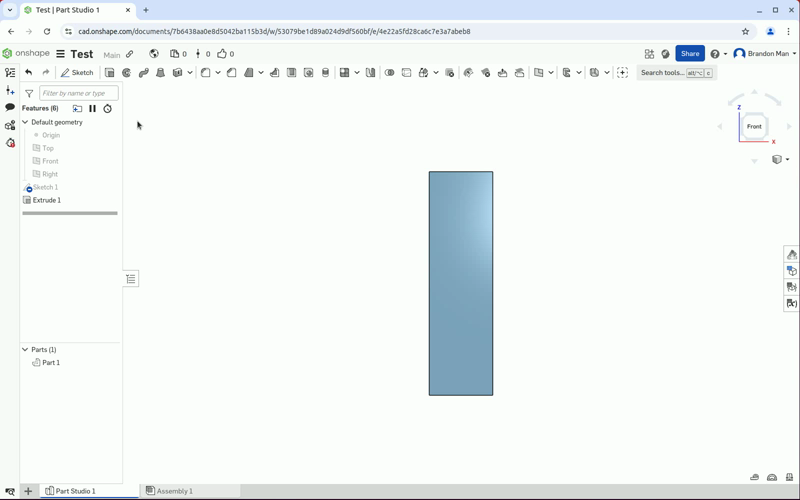
mouse_move(73, 189)
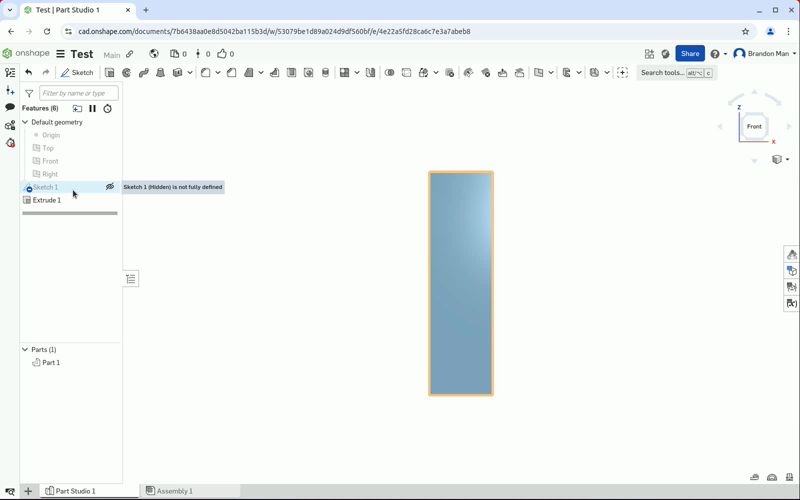
click(73, 189)
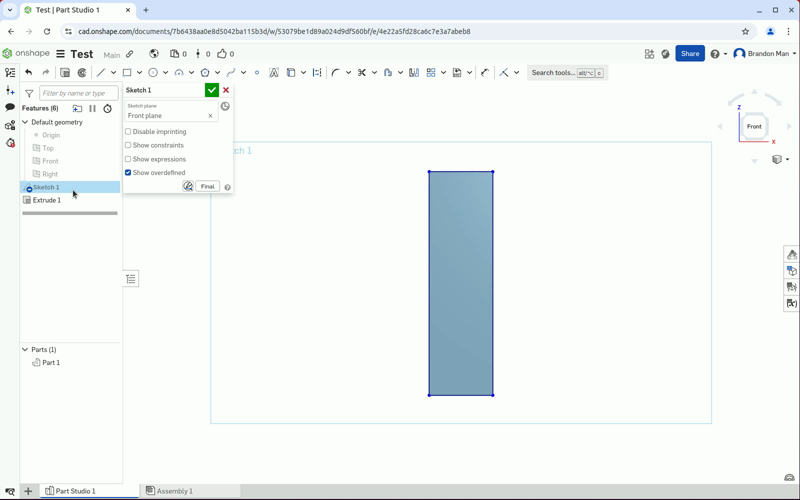
mouse_move(229, 92)
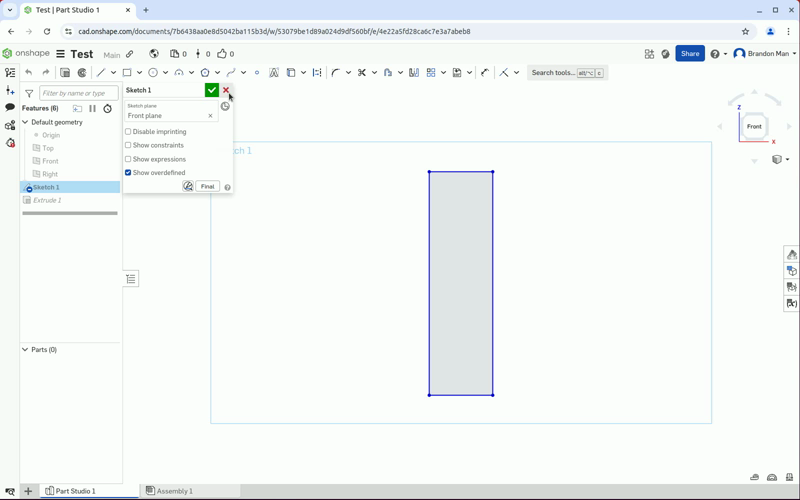
click(229, 92)
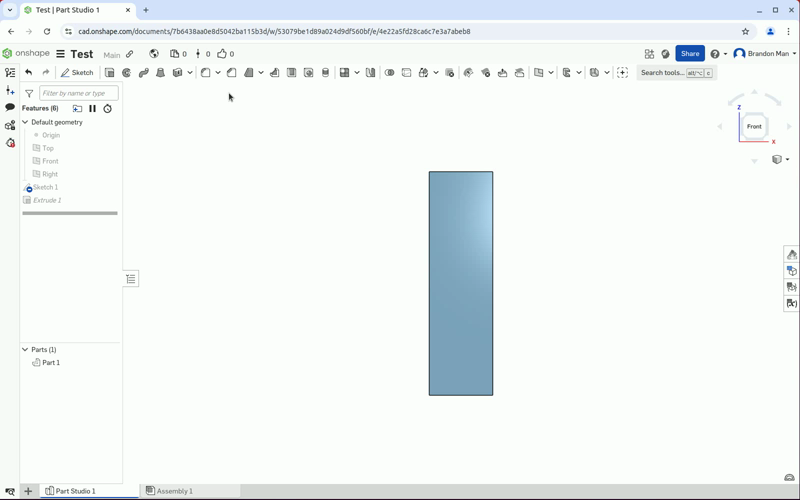
mouse_move(73, 352)
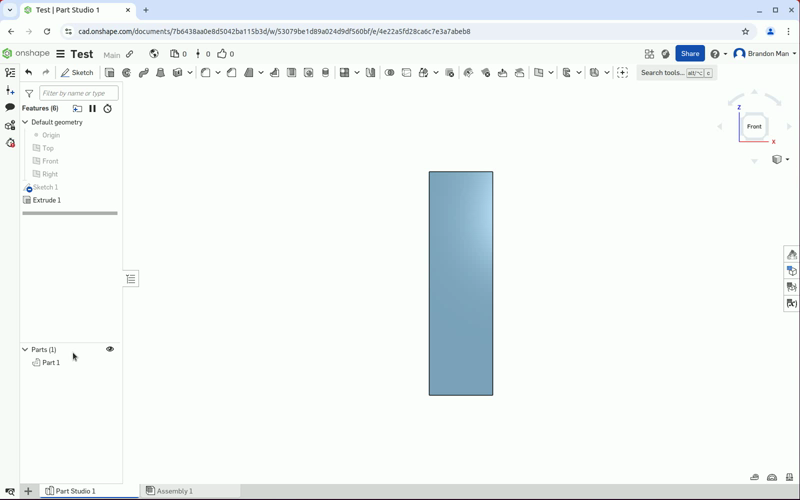
key(y)
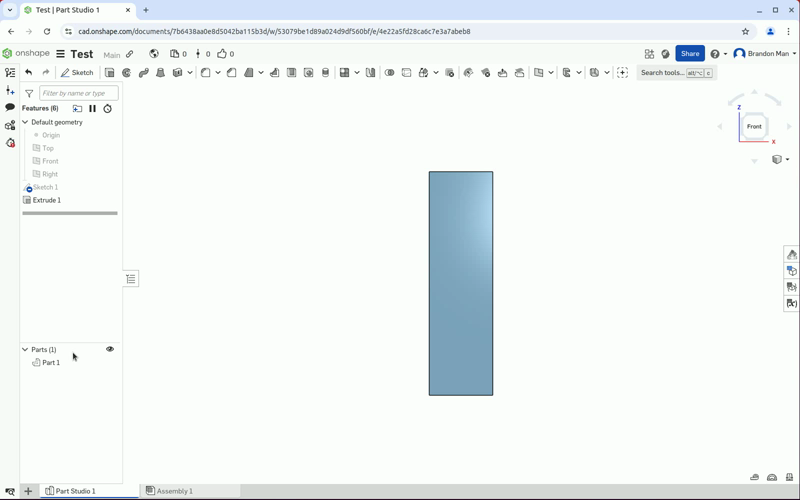
key(shift+p)
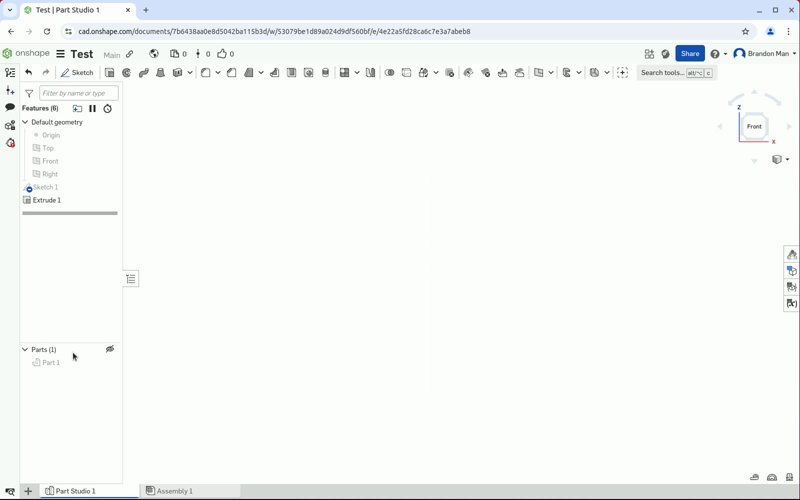
key(space)
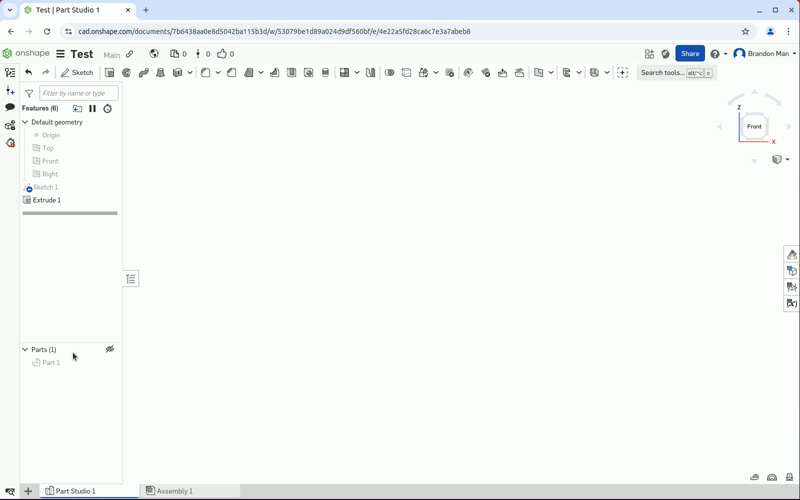
key_down(shift)
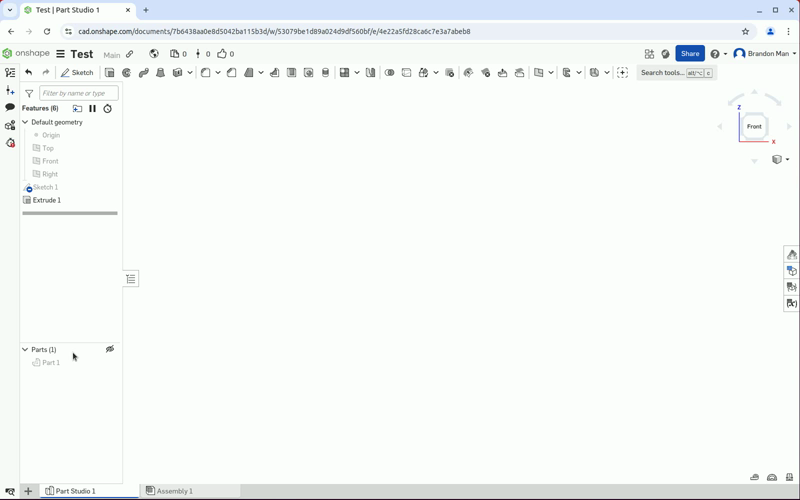
key(down)
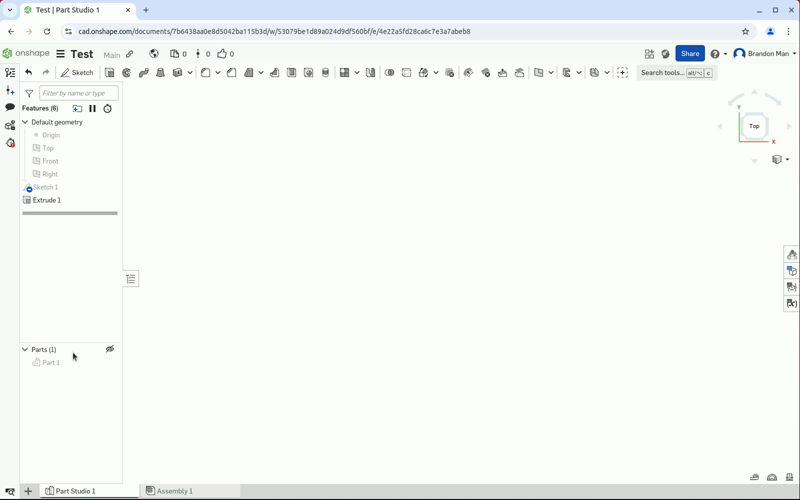
key_up(shift)
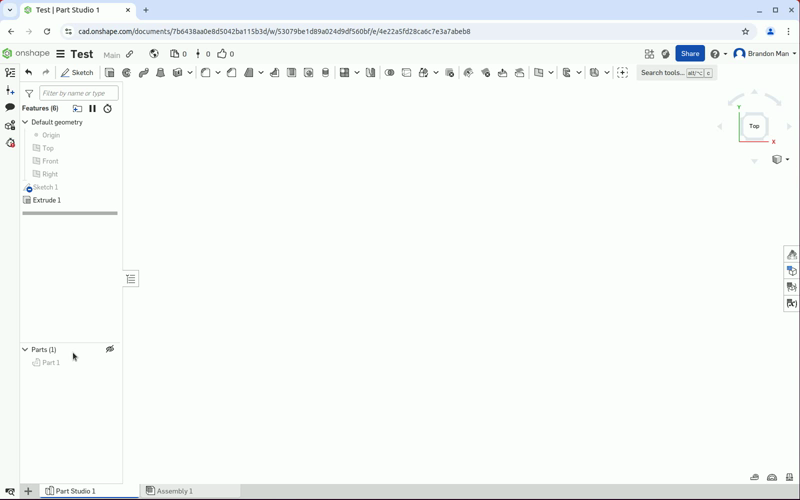
mouse_move(73, 352)
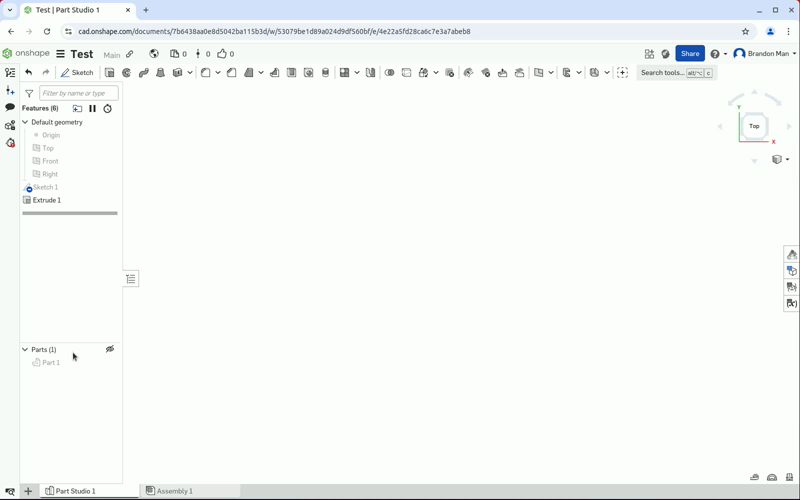
key(shift+y)
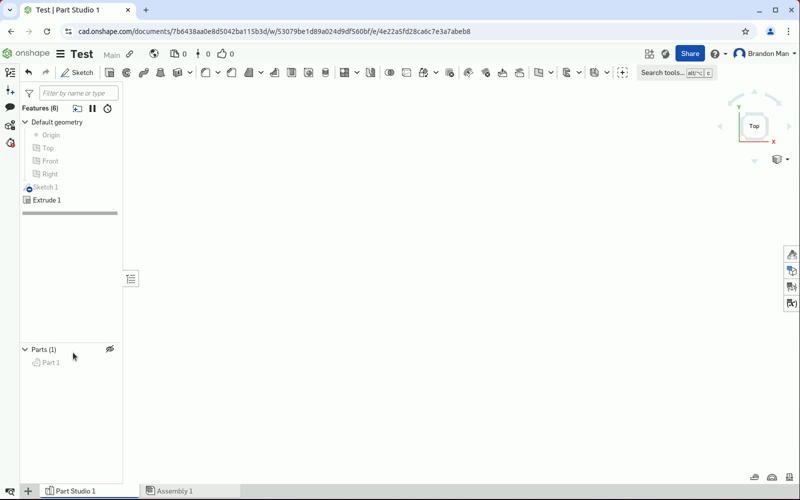
key(shift+s)
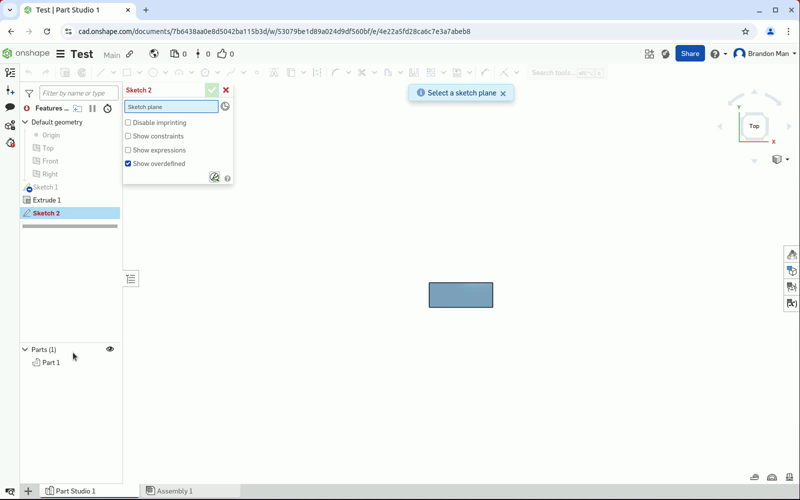
mouse_move(73, 150)
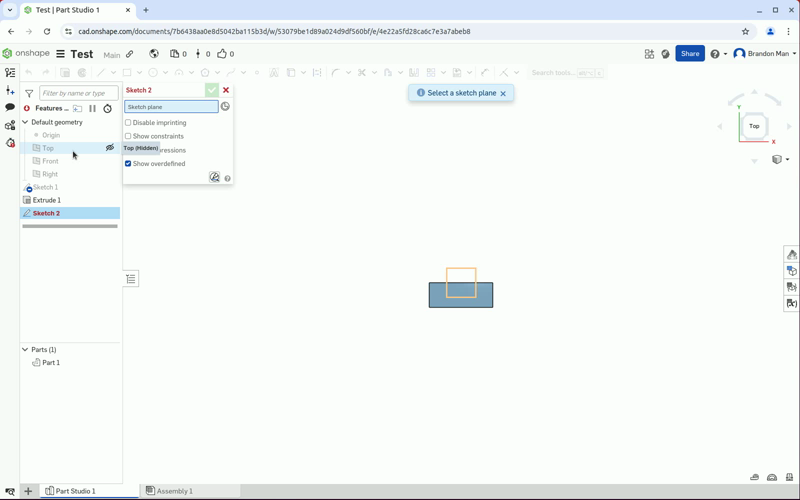
click(73, 150)
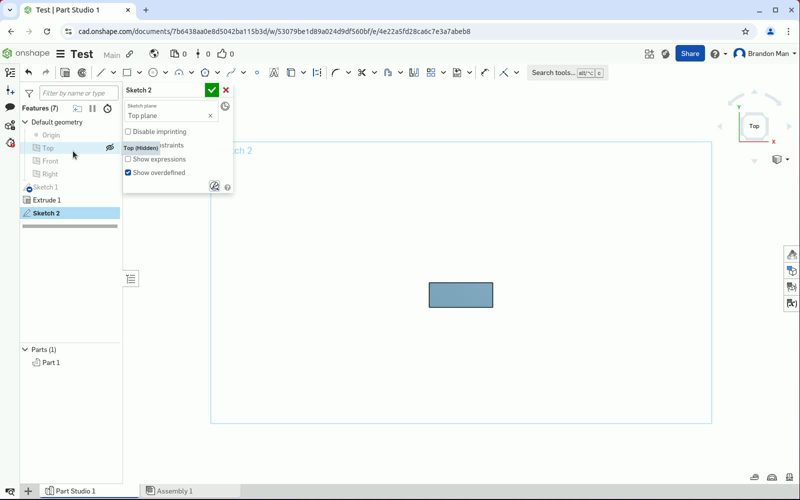
mouse_move(73, 352)
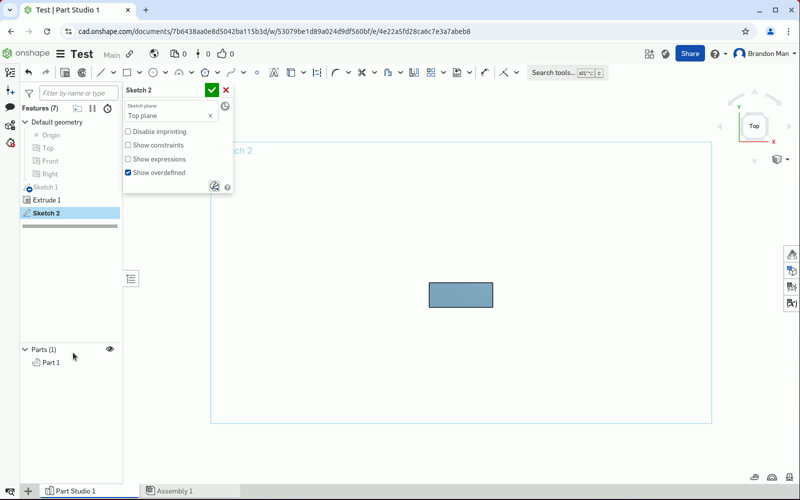
key(y)
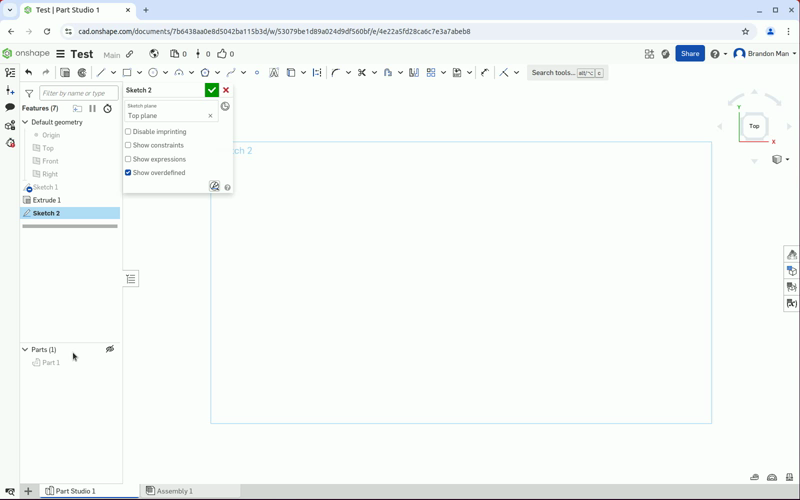
key(l)
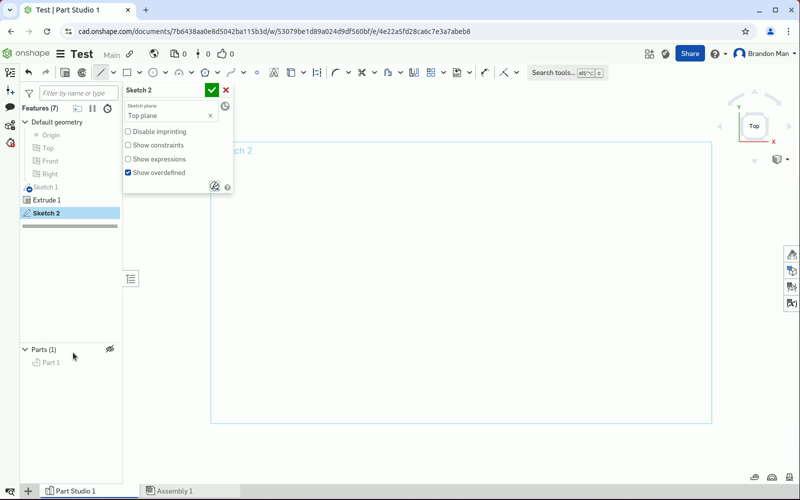
key_down(shift)
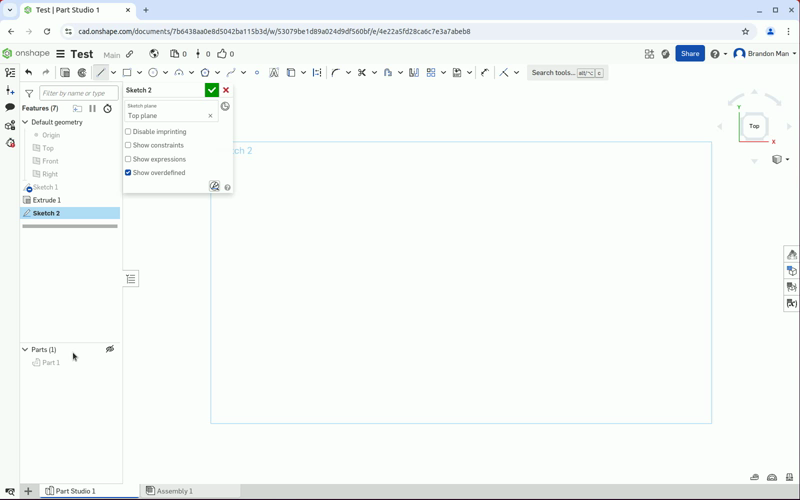
mouse_move(443, 282)
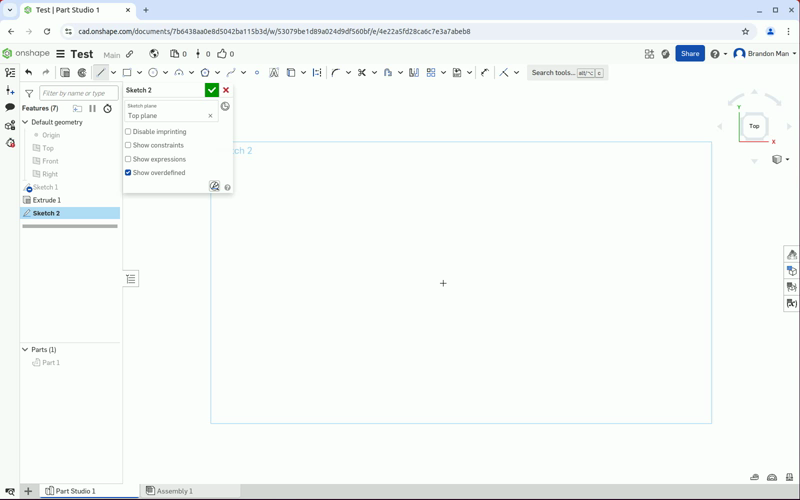
click(443, 282)
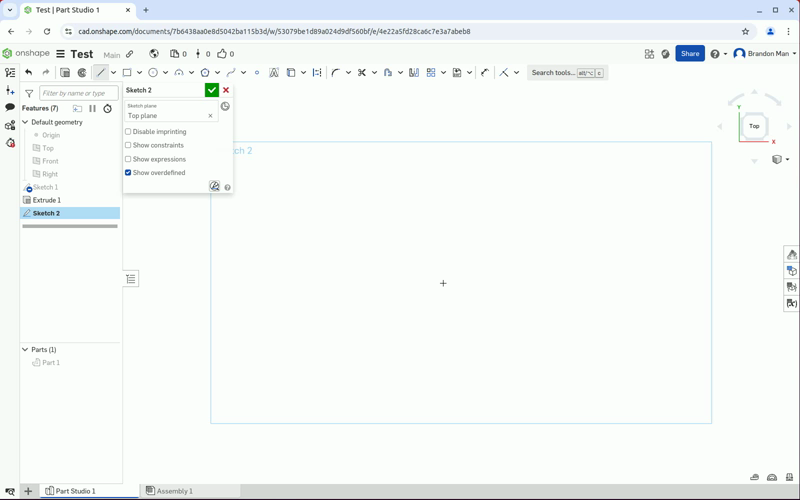
key_up(shift)
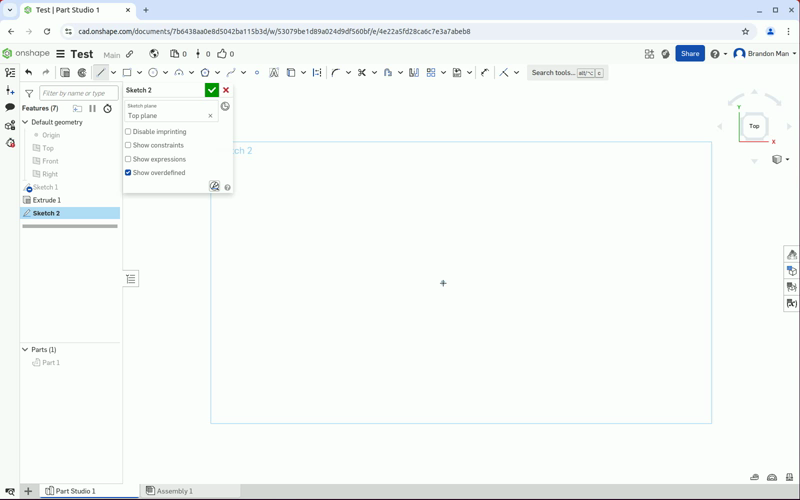
key_down(shift)
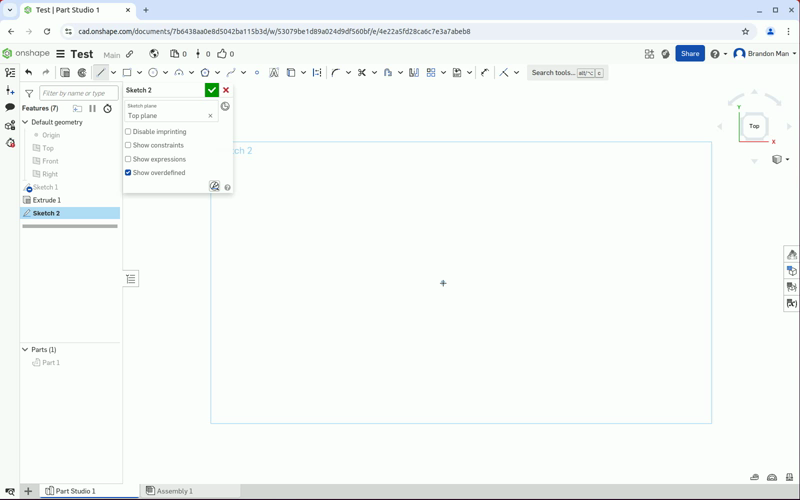
mouse_move(473, 282)
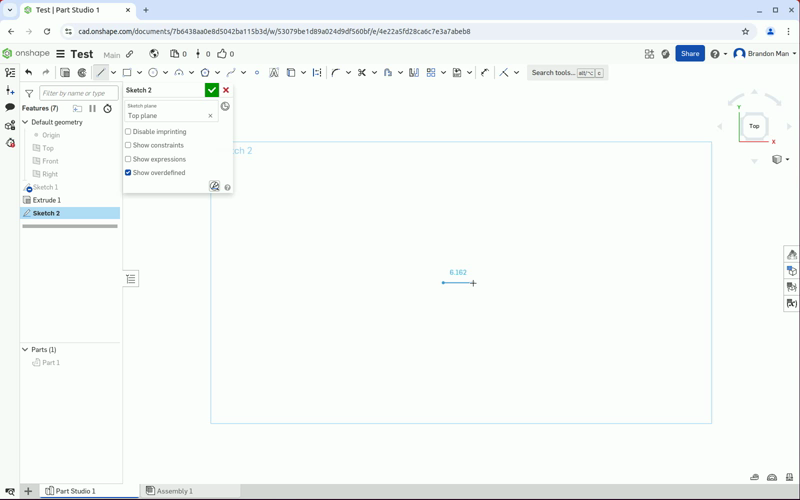
mouse_move(477, 282)
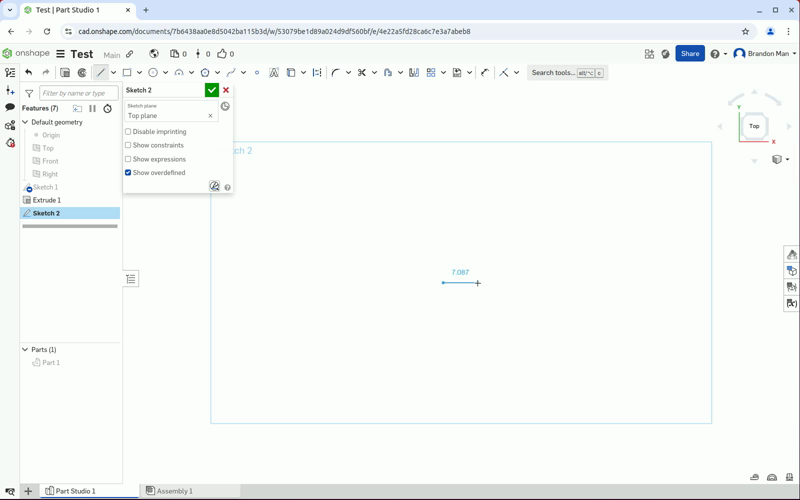
click(477, 282)
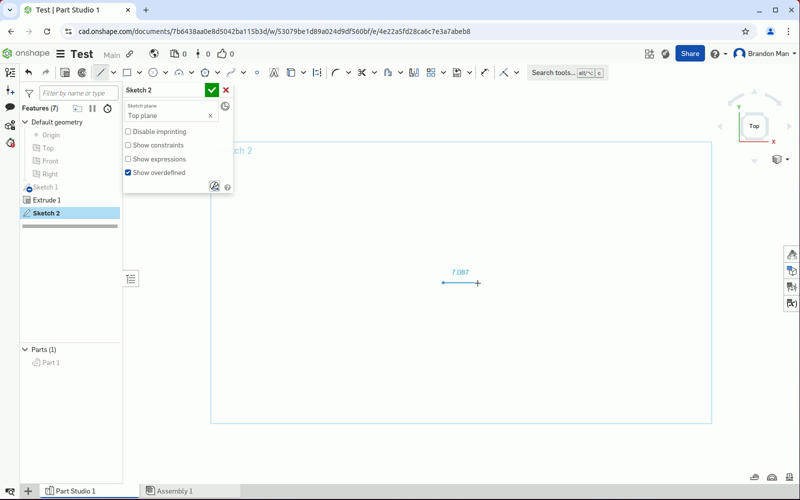
key_up(shift)
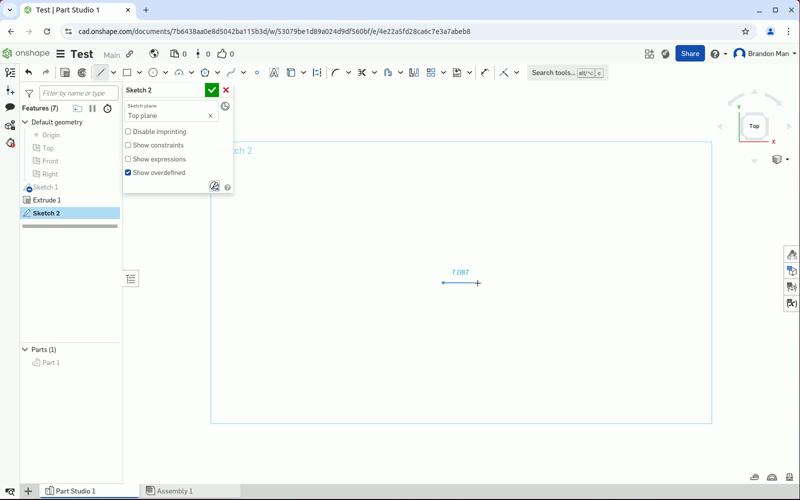
key_down(shift)
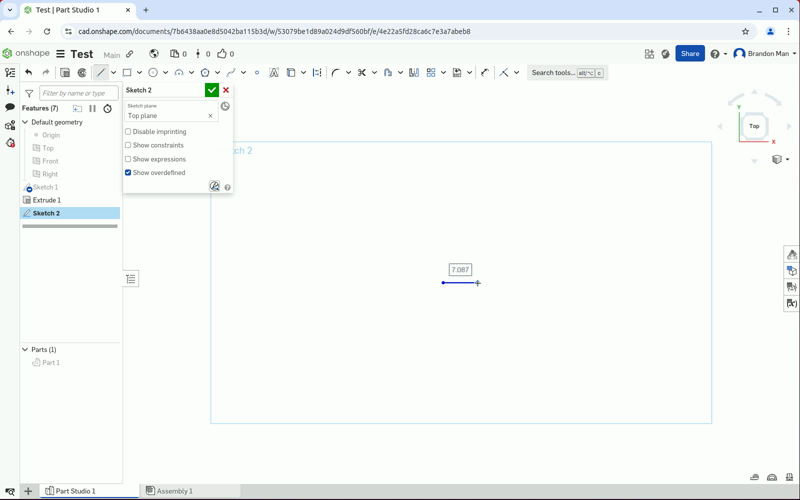
mouse_move(507, 282)
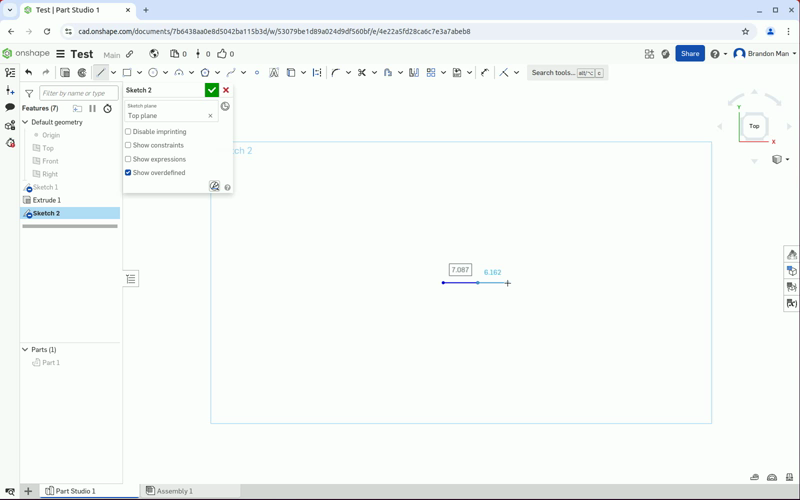
mouse_move(477, 258)
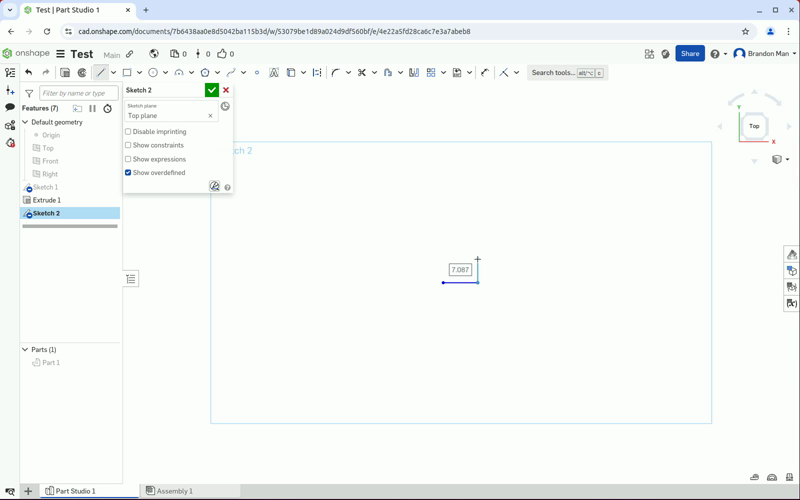
click(477, 258)
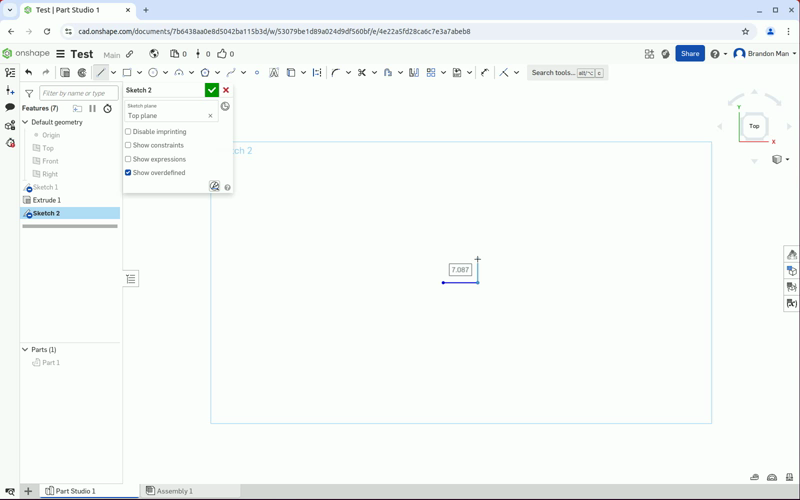
key_up(shift)
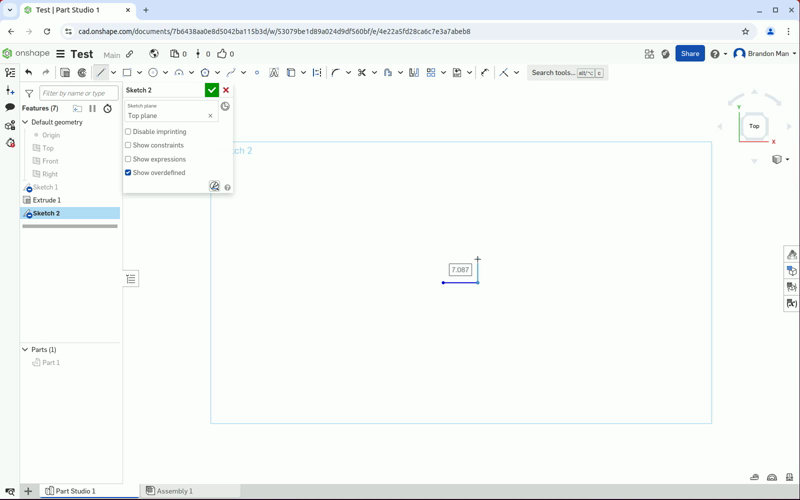
key_down(shift)
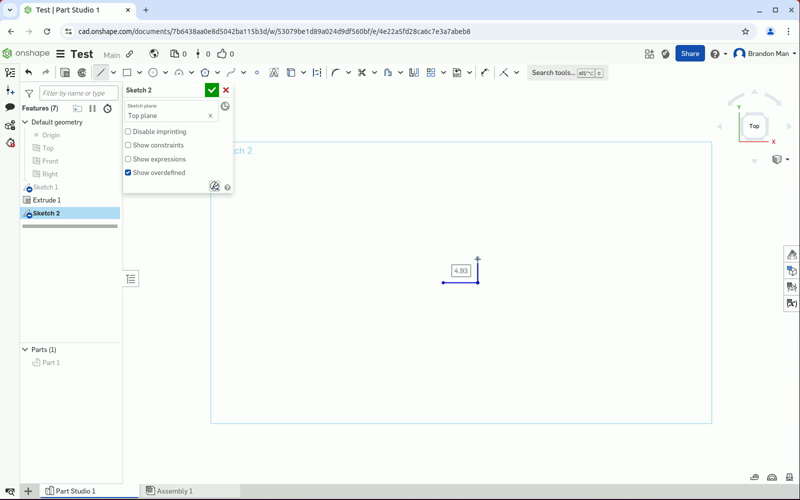
mouse_move(507, 258)
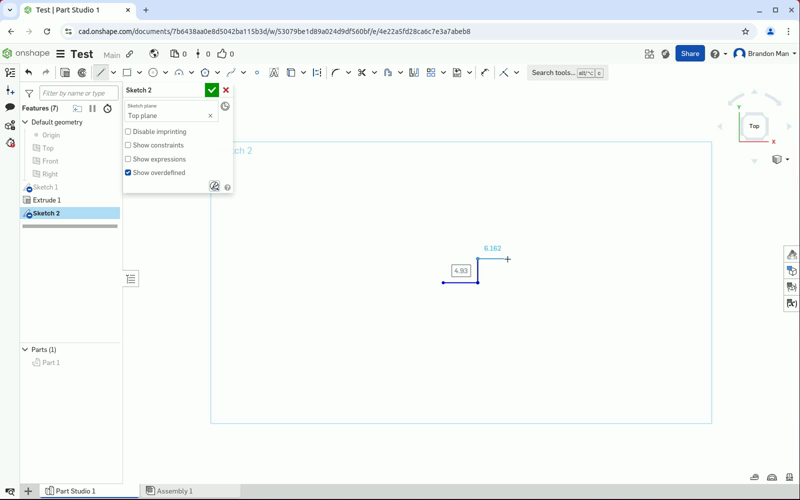
mouse_move(443, 258)
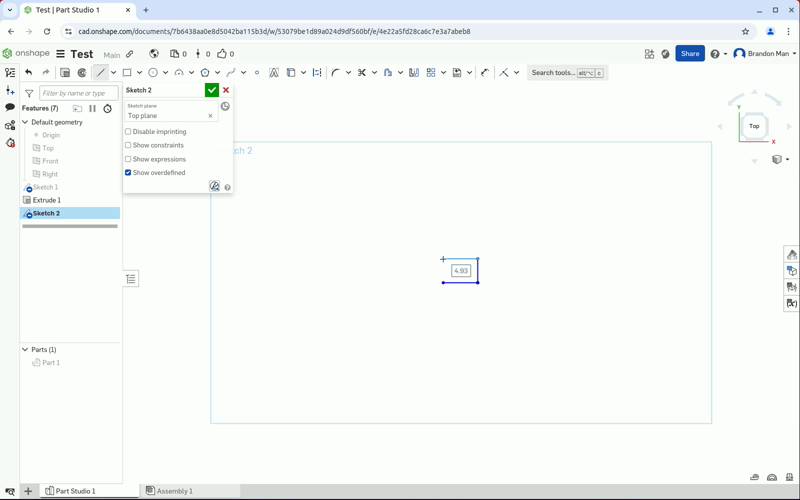
click(443, 258)
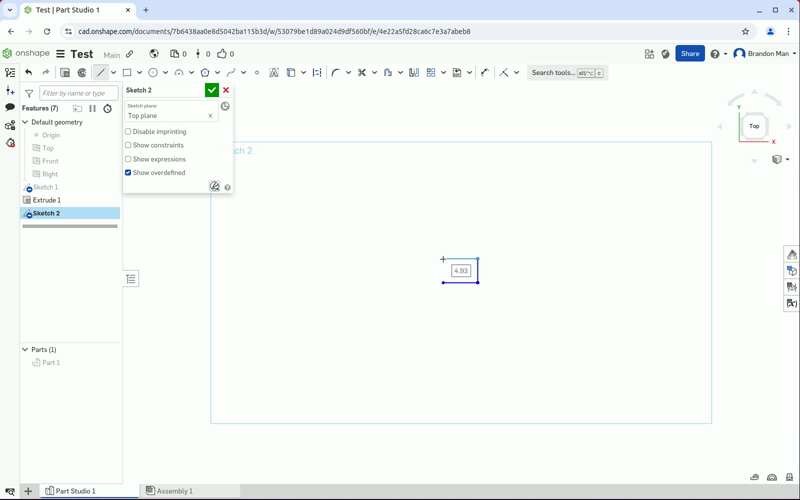
key_up(shift)
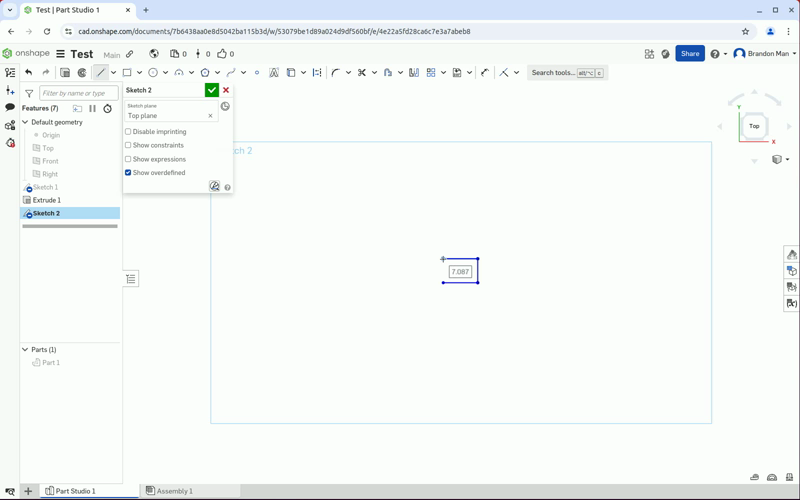
mouse_move(473, 258)
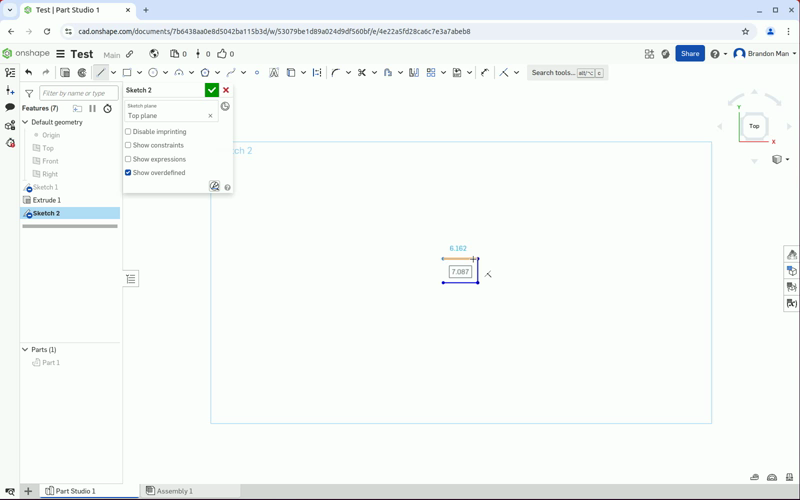
key_down(shift)
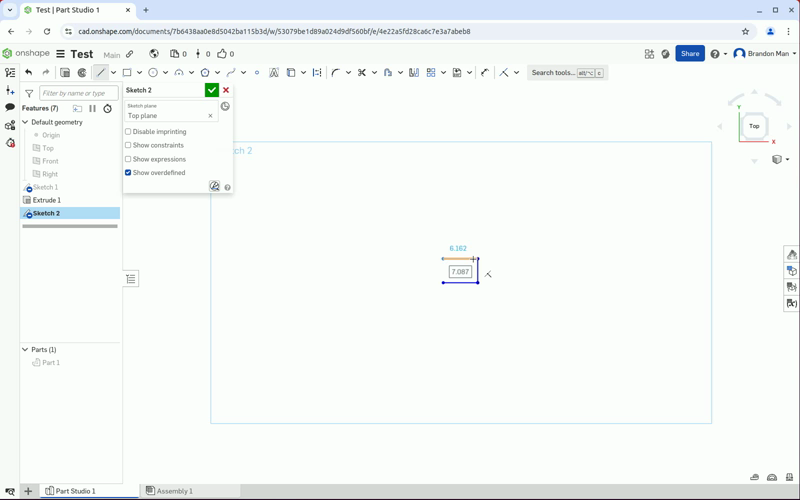
mouse_move(443, 282)
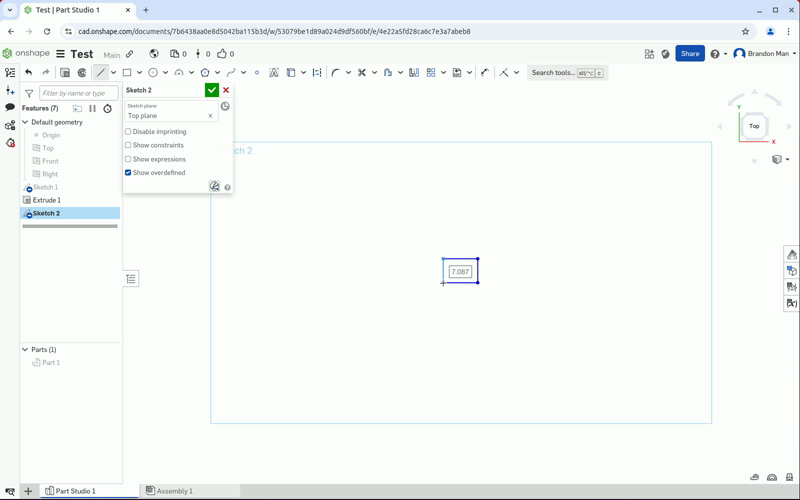
key_up(shift)
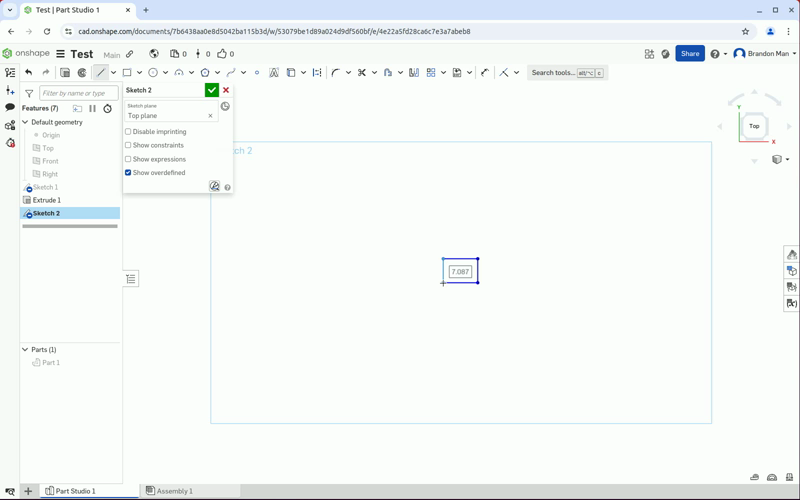
click(443, 282)
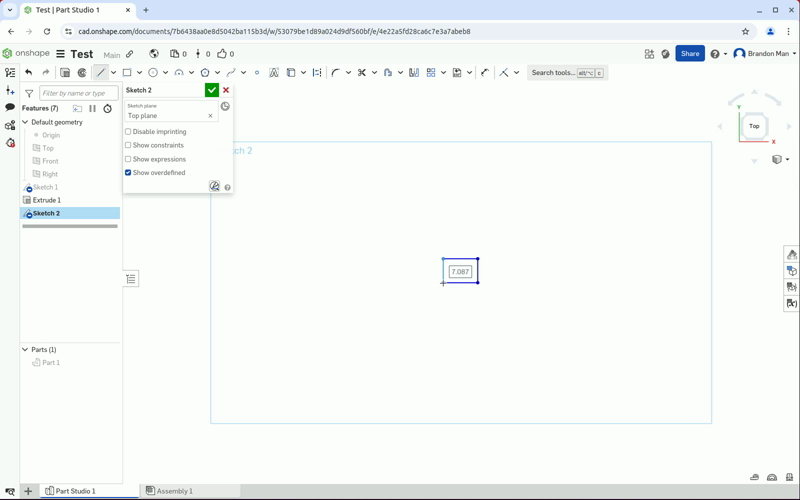
key(esc)
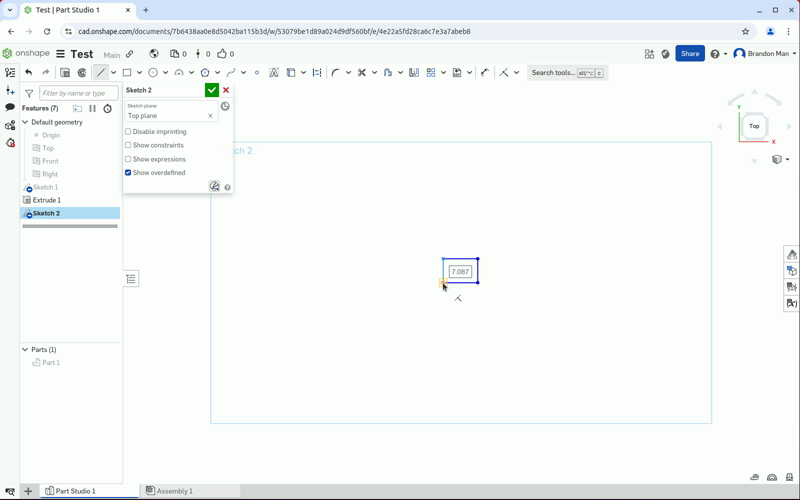
mouse_move(466, 262)
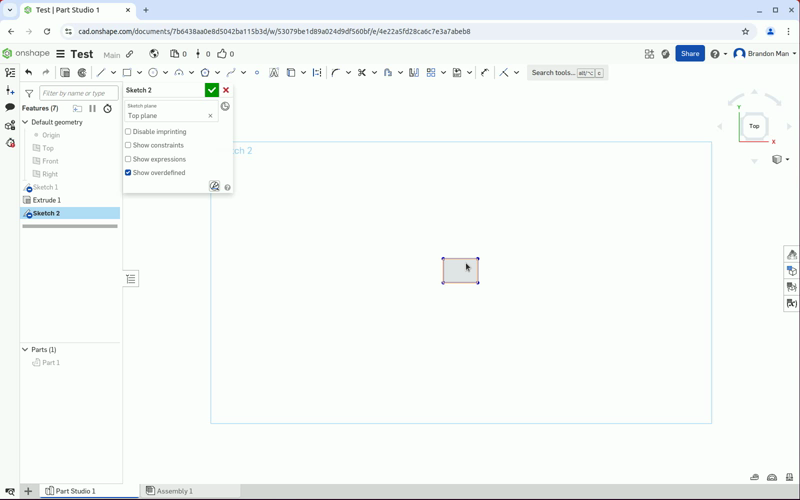
scroll(6)
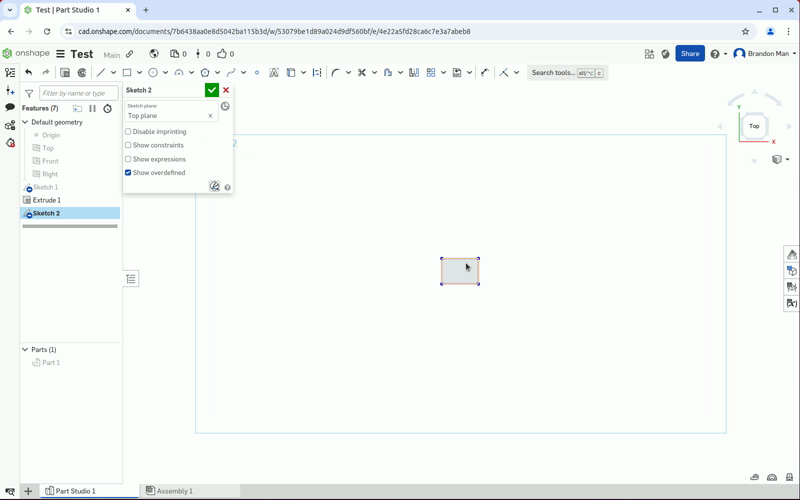
scroll(6)
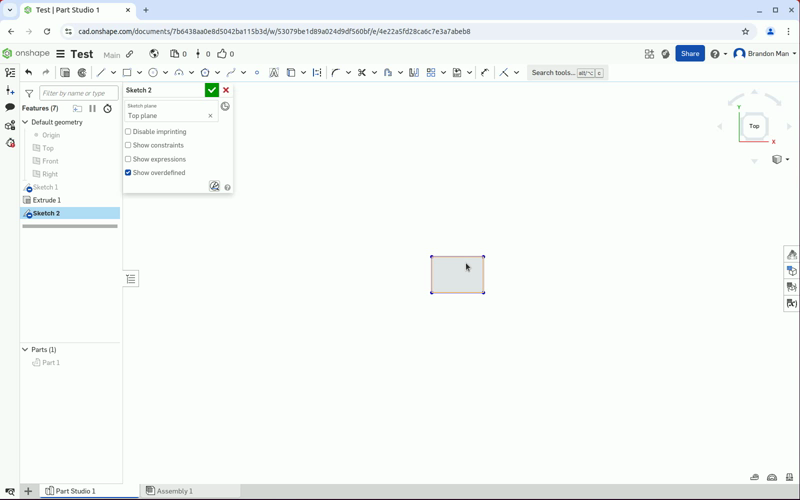
scroll(6)
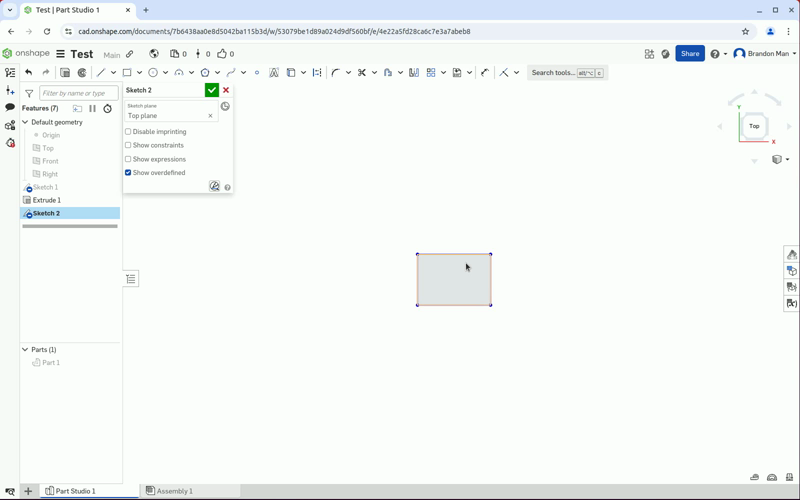
scroll(6)
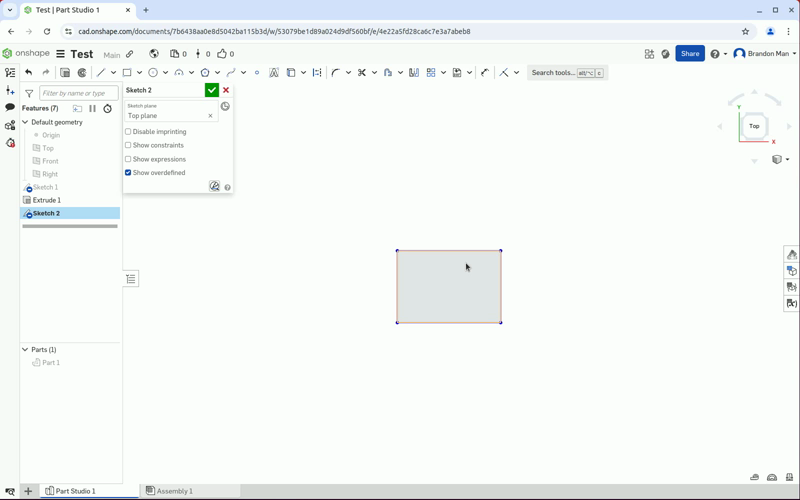
scroll(6)
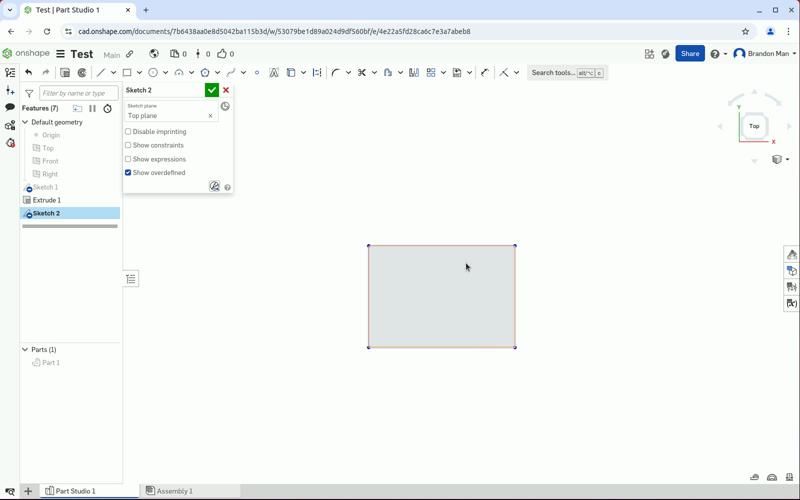
scroll(6)
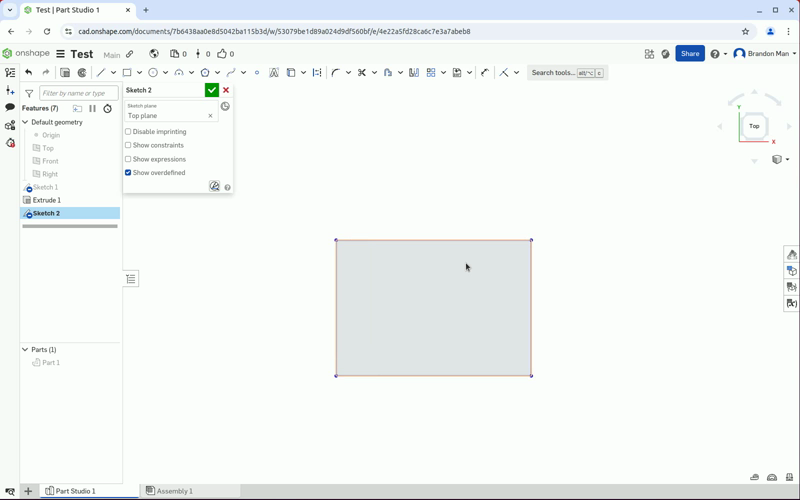
scroll(6)
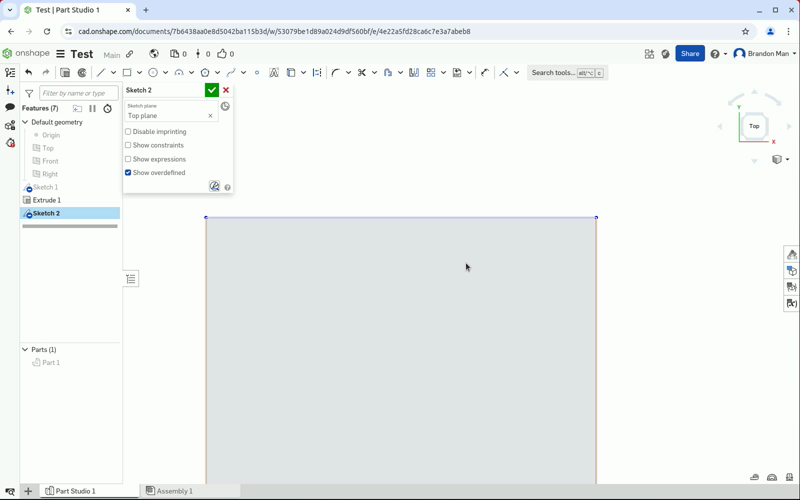
click(466, 262)
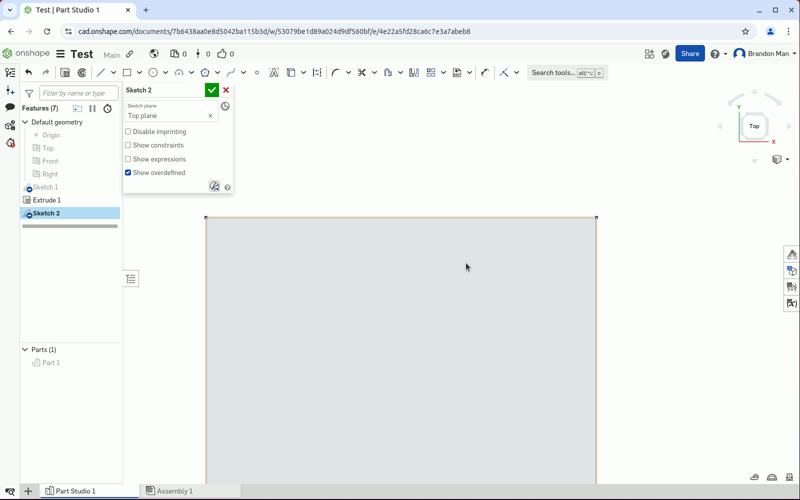
scroll(-6)
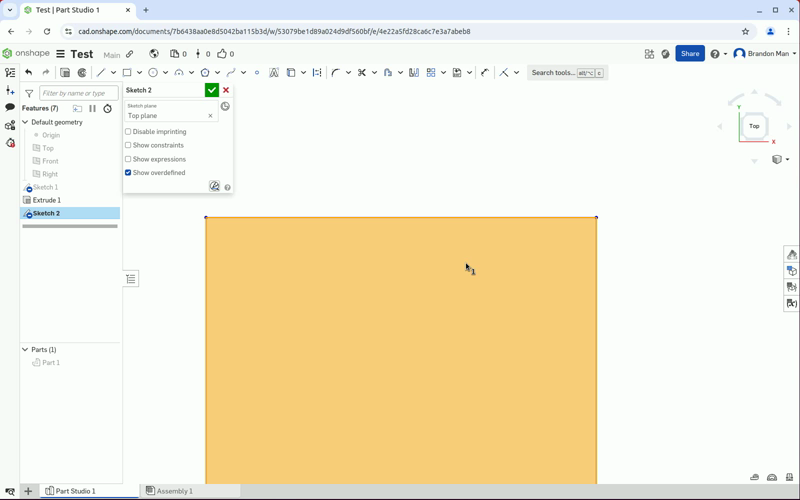
scroll(-6)
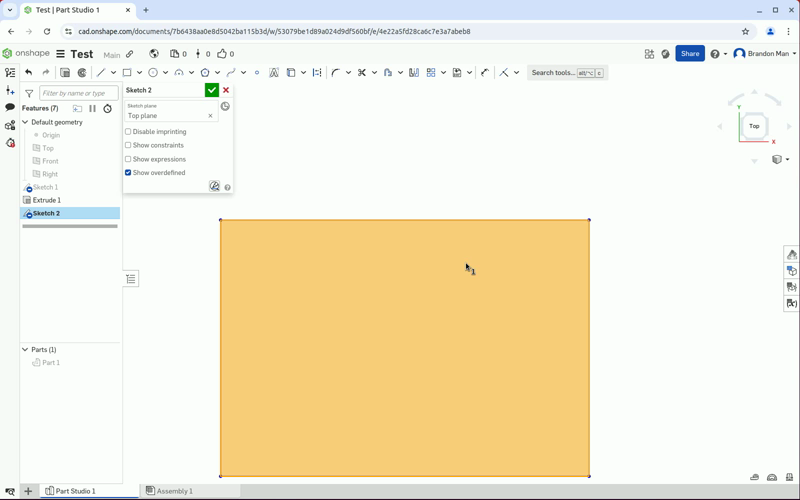
scroll(-6)
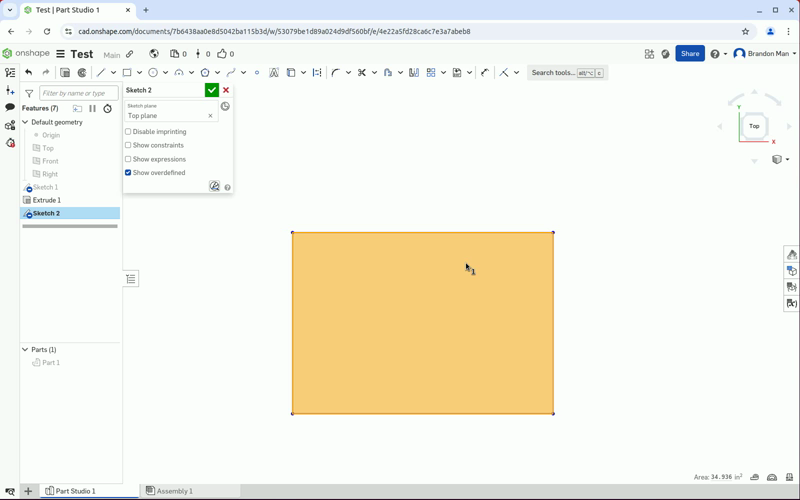
scroll(-6)
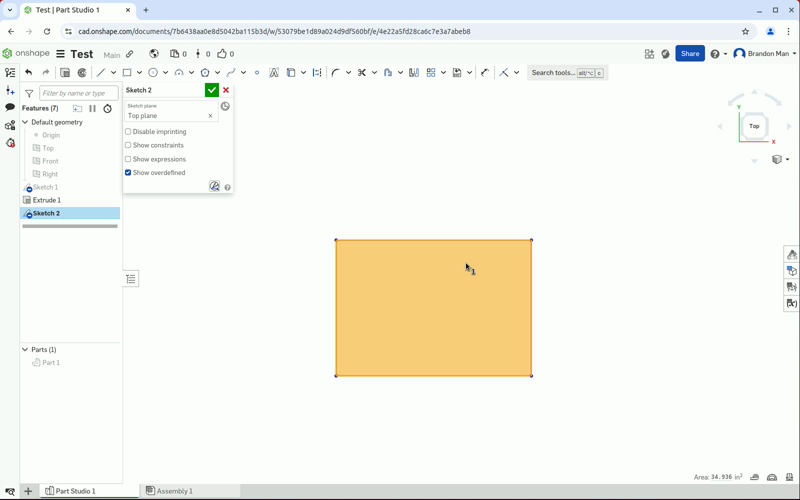
scroll(-6)
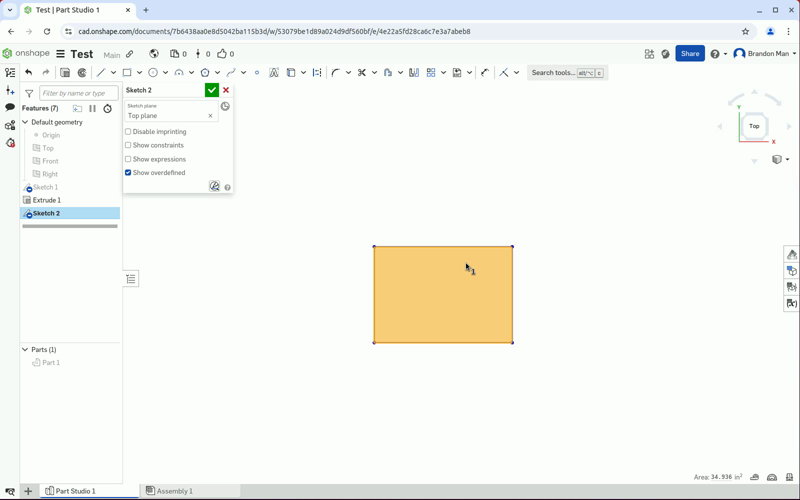
scroll(-6)
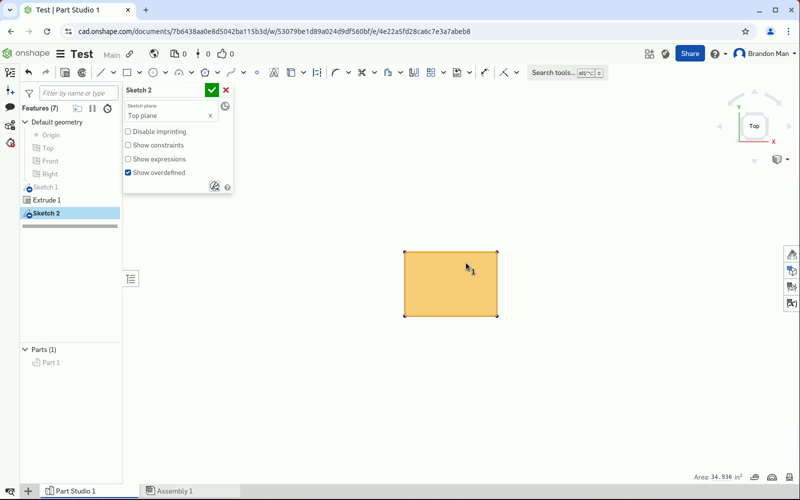
scroll(-6)
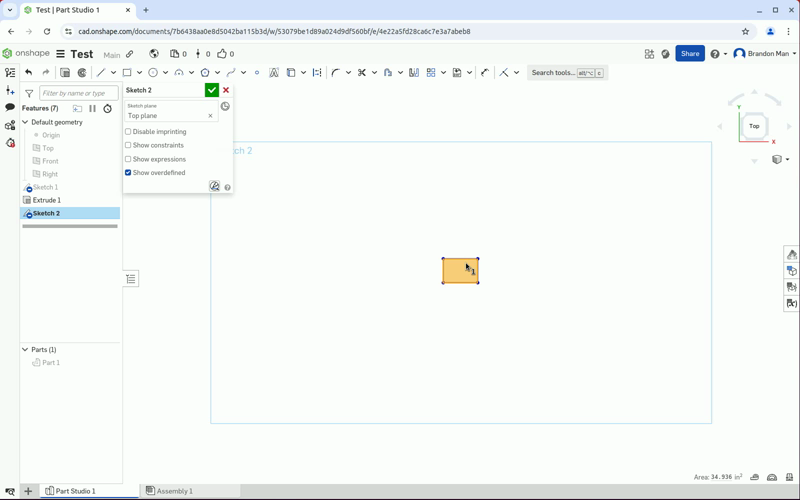
mouse_move(73, 352)
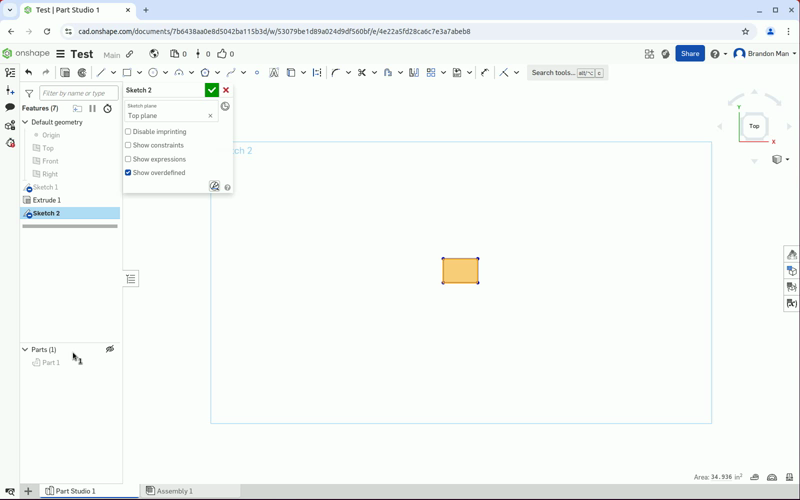
key(shift+y)
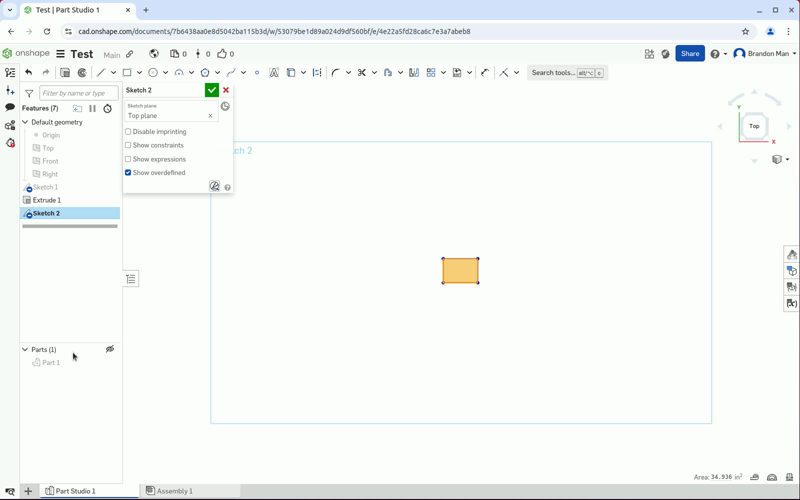
key(shift+e)
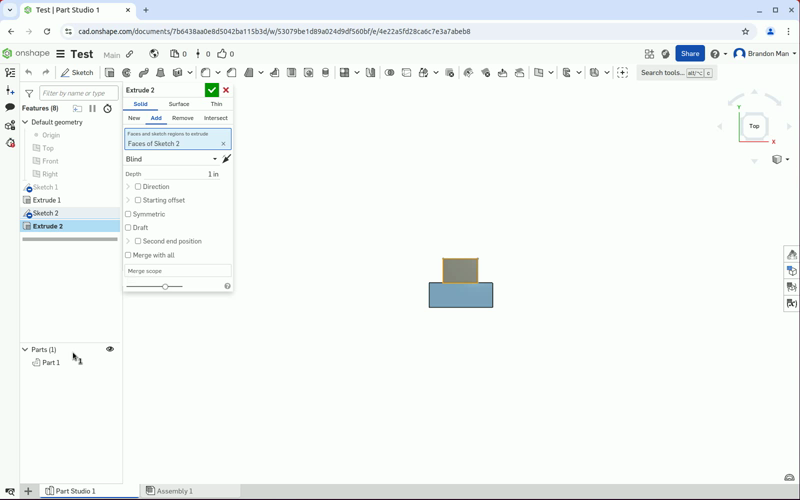
mouse_move(143, 106)
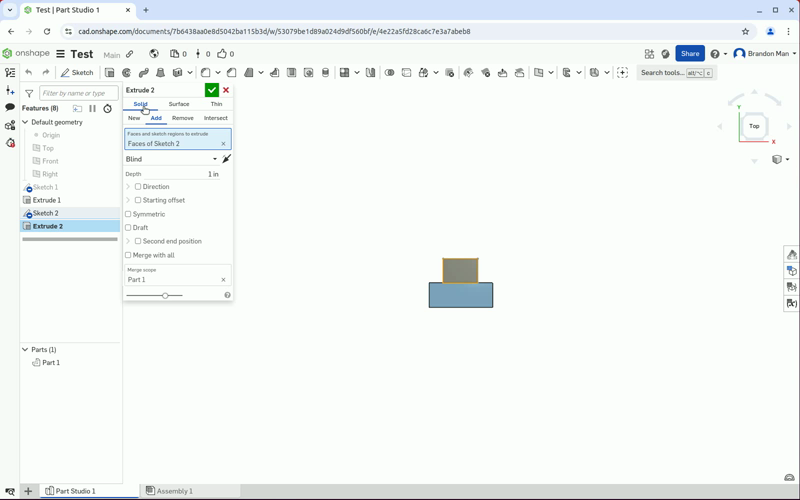
click(143, 106)
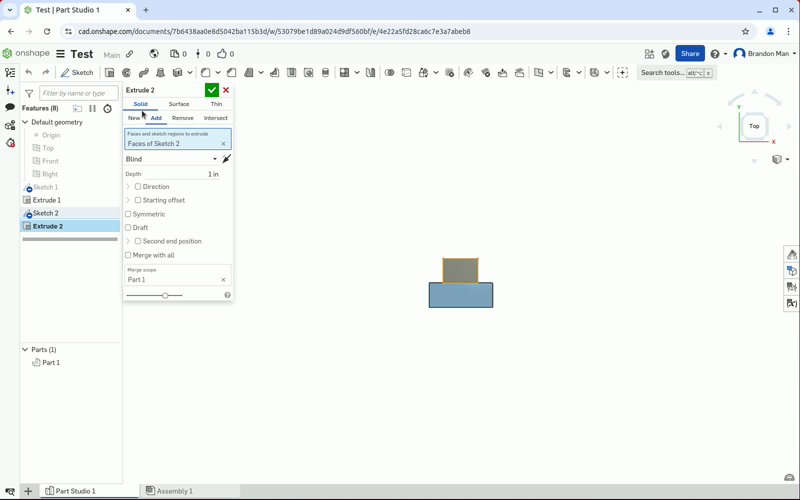
mouse_move(137, 120)
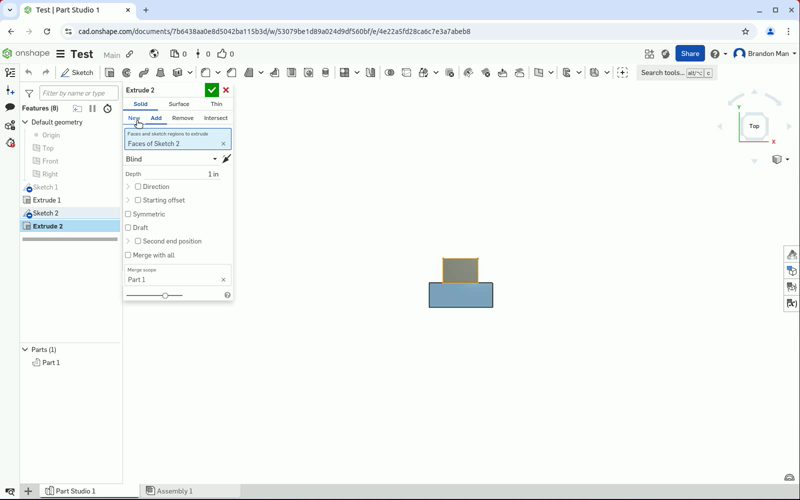
click(137, 120)
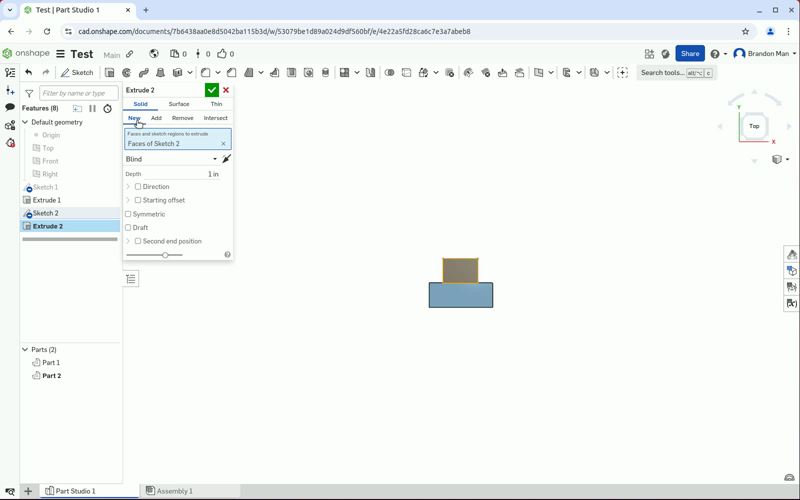
key(tab, 4)
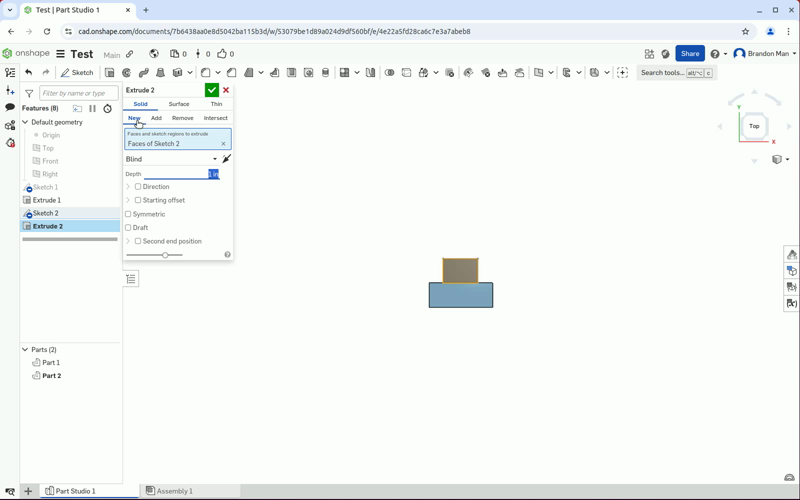
text(12.517)
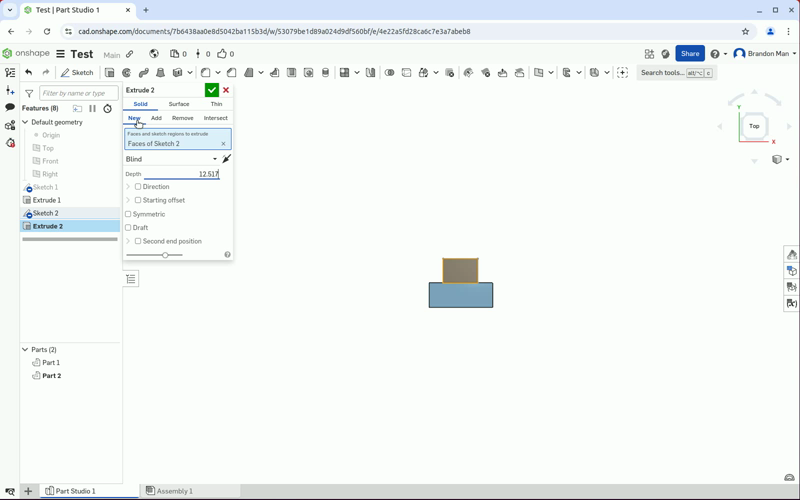
key(tab, 3)
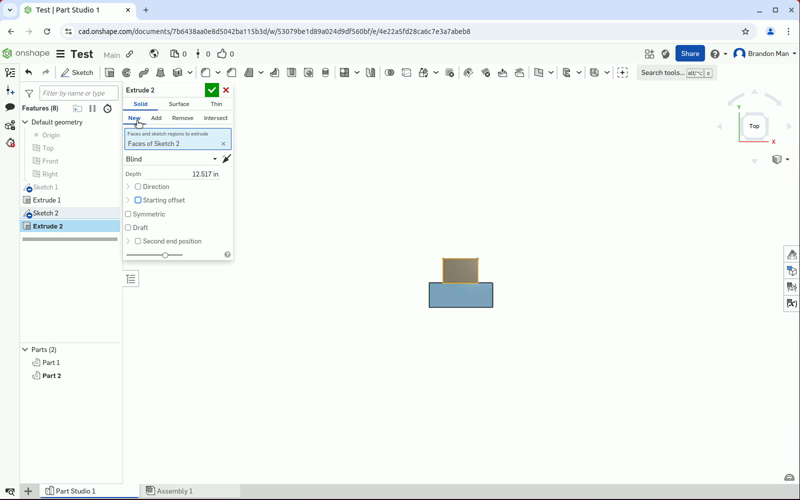
key(tab, 2)
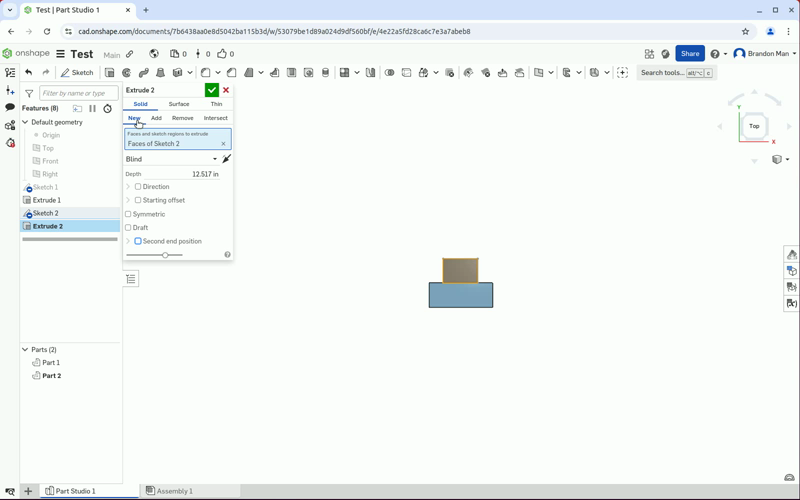
key(space)
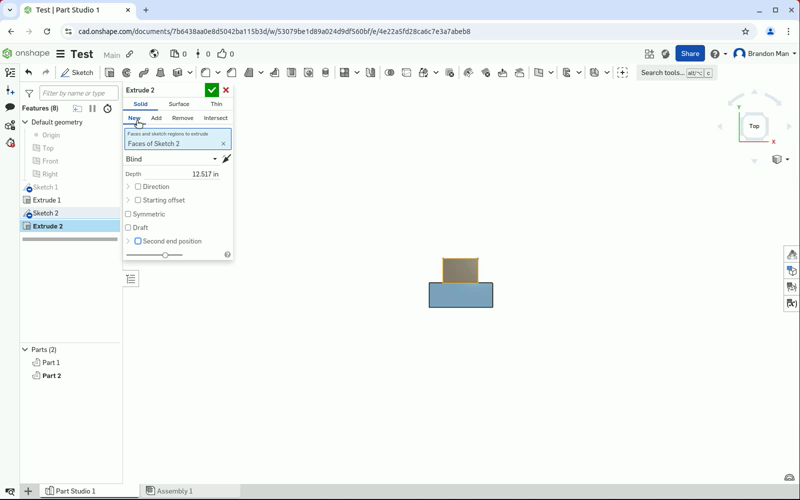
key(tab, 3)
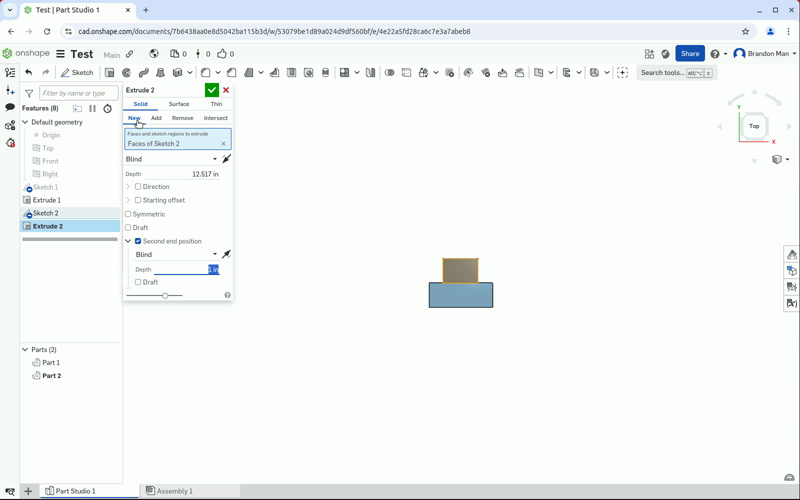
text(4.333)
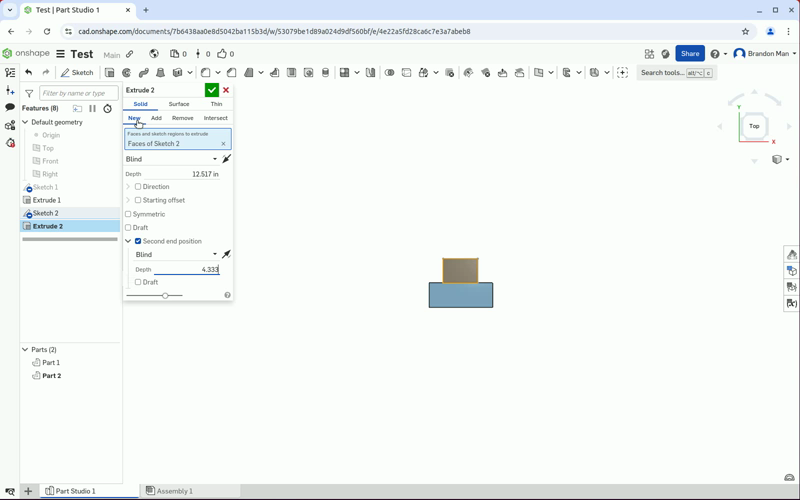
key(enter)
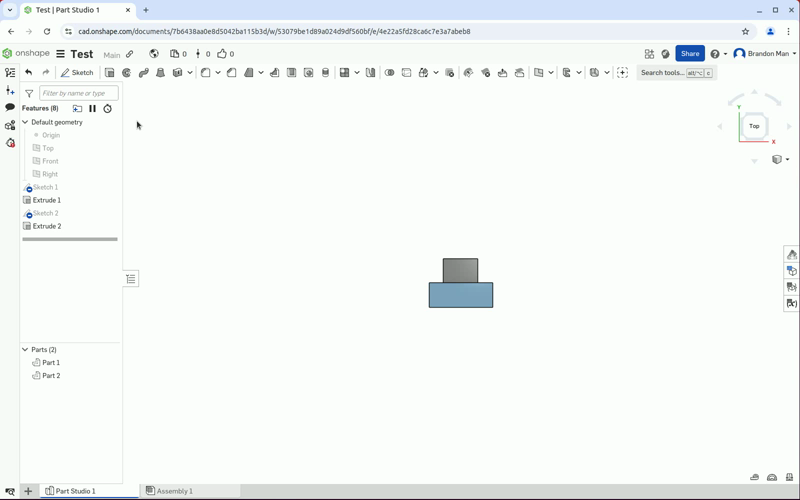
key(shift+h)
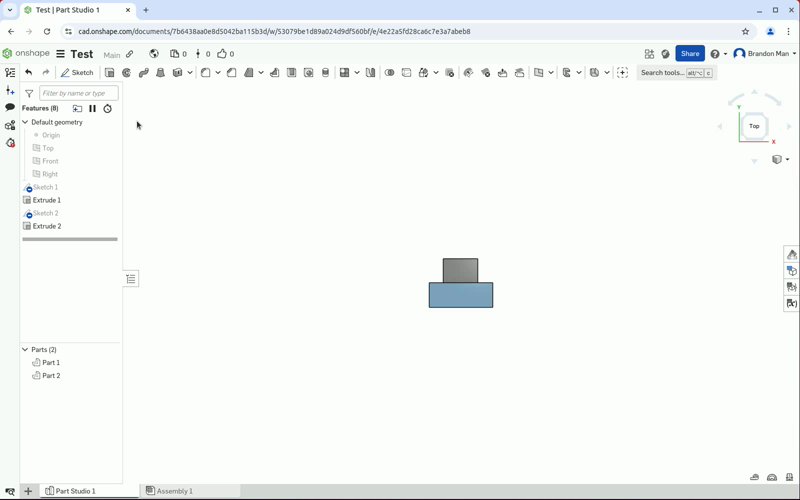
key(shift+h)
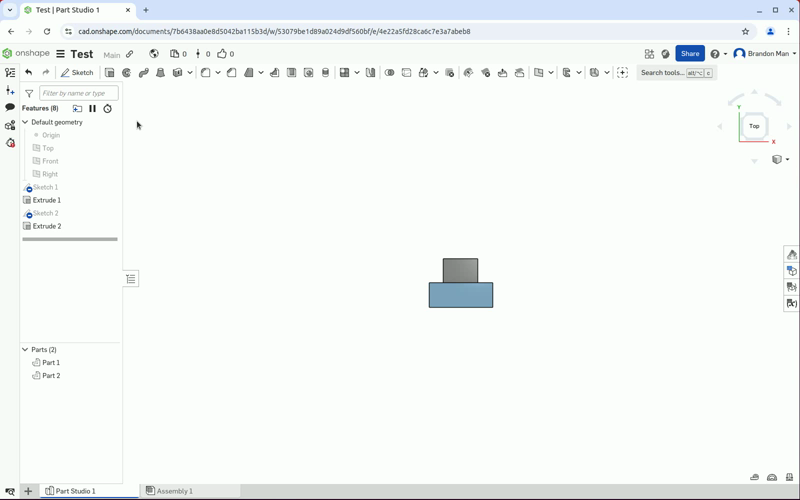
mouse_move(73, 189)
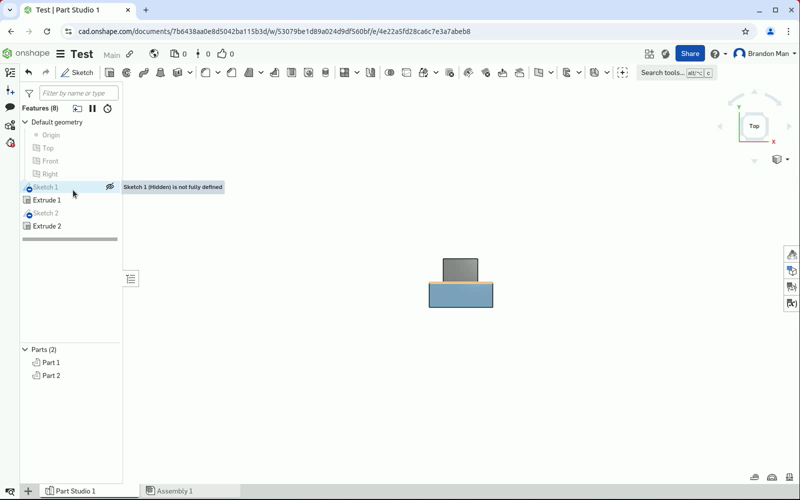
click(73, 189)
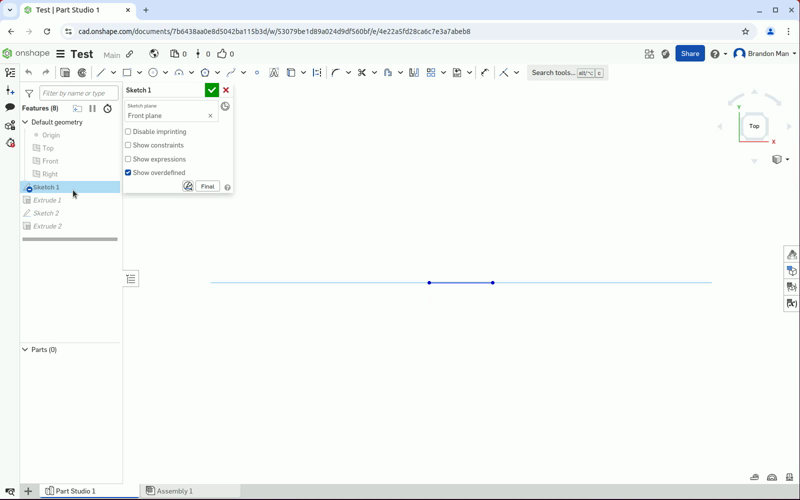
mouse_move(229, 92)
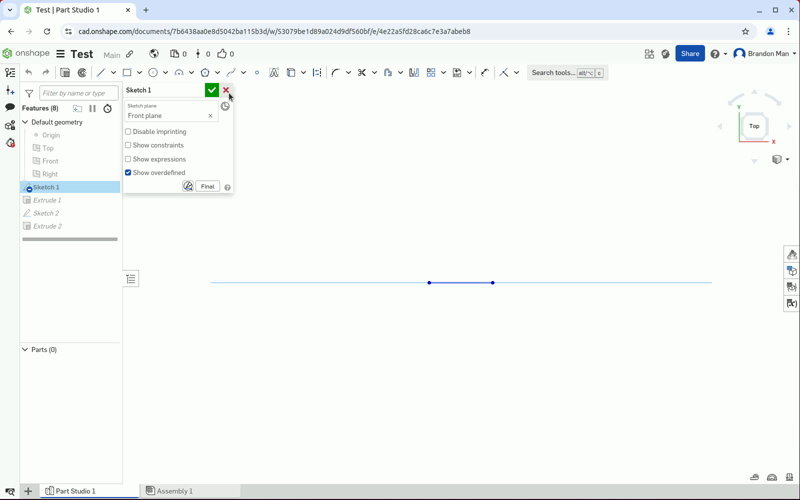
click(229, 92)
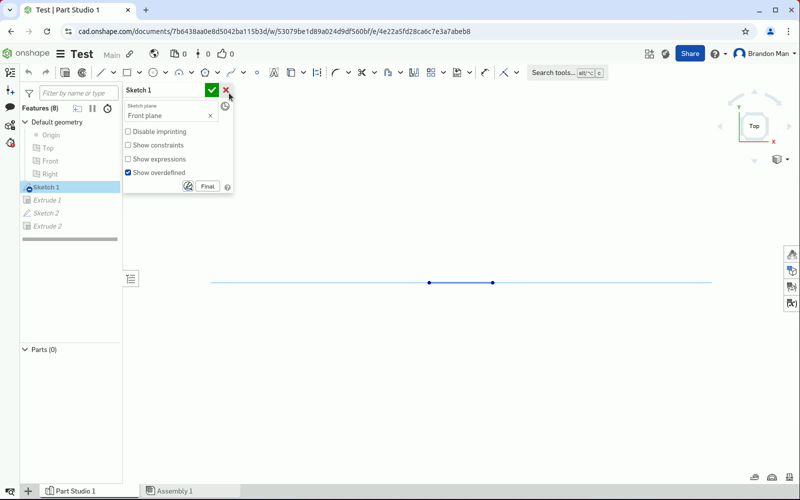
key(shift+s)
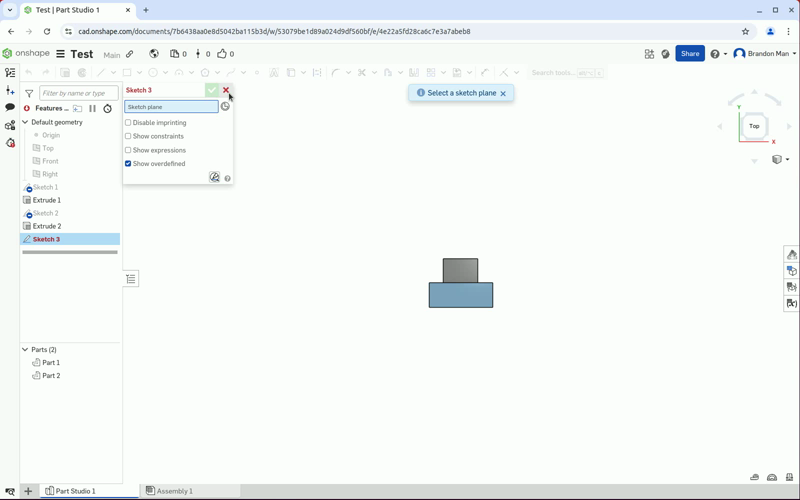
mouse_move(73, 150)
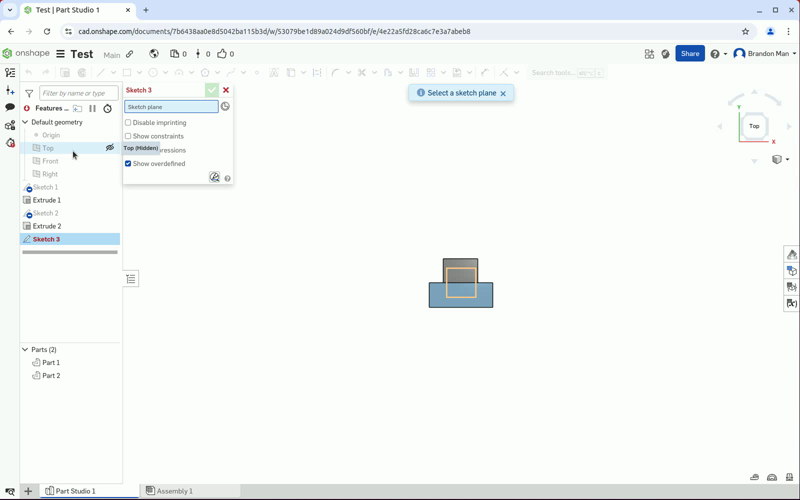
click(73, 150)
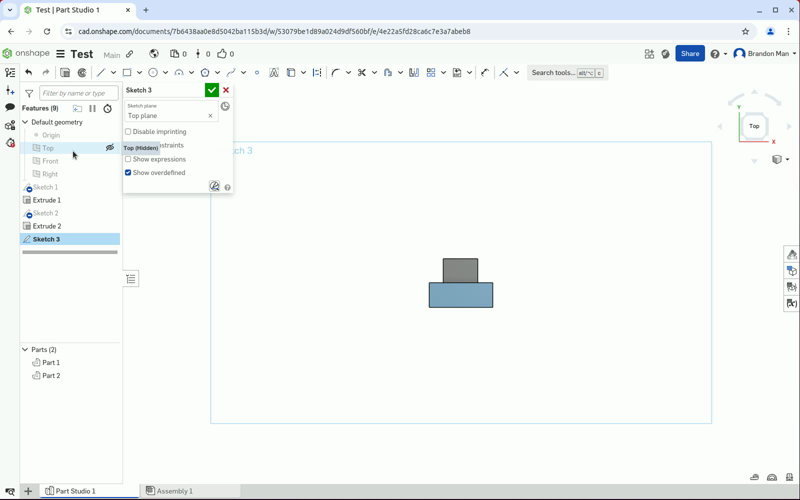
mouse_move(73, 352)
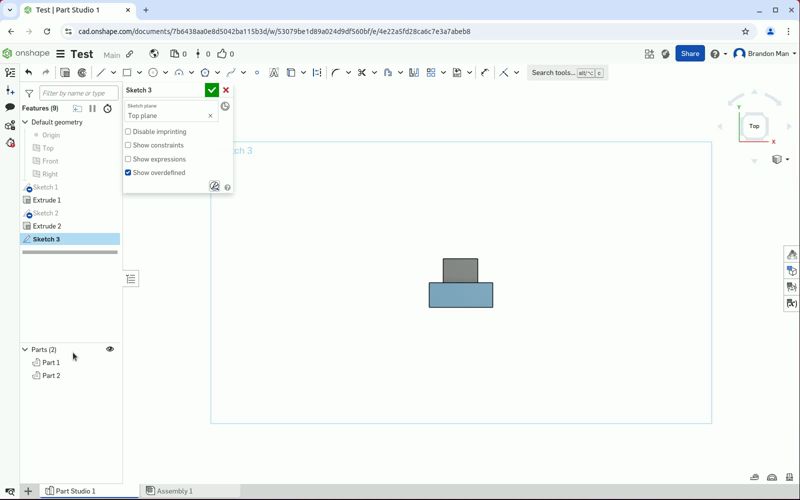
key(y)
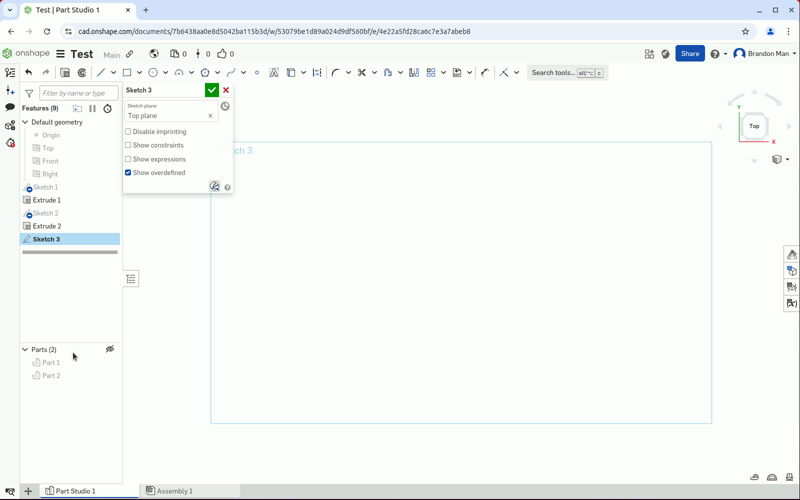
key(l)
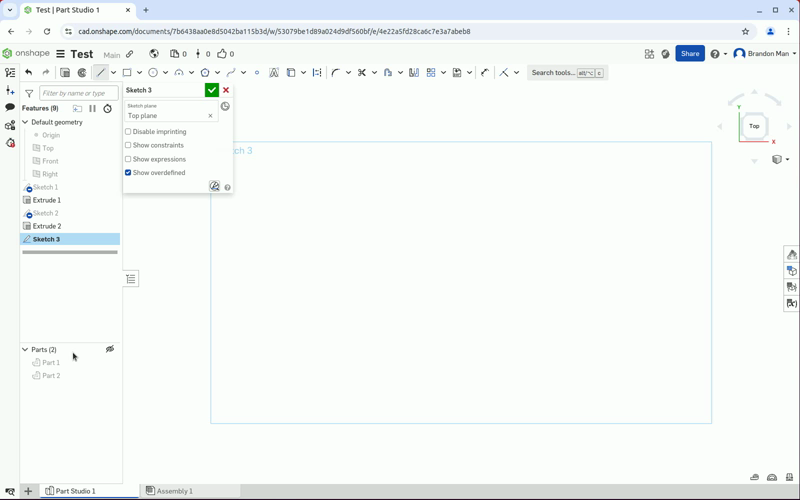
key_down(shift)
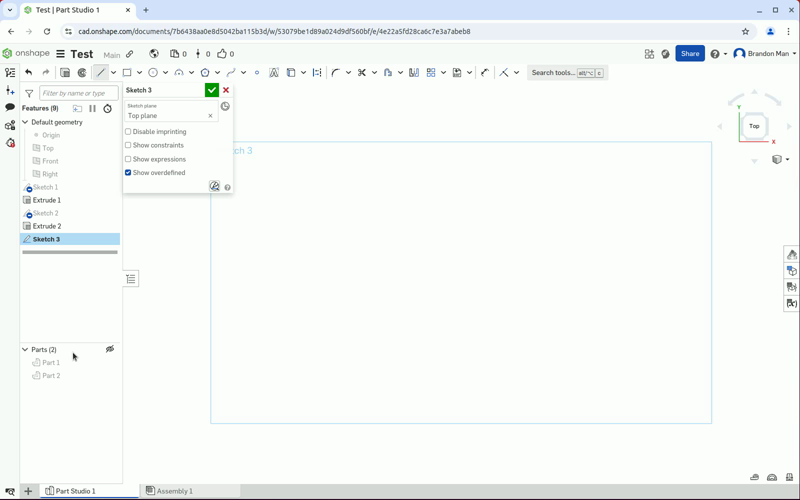
mouse_move(443, 282)
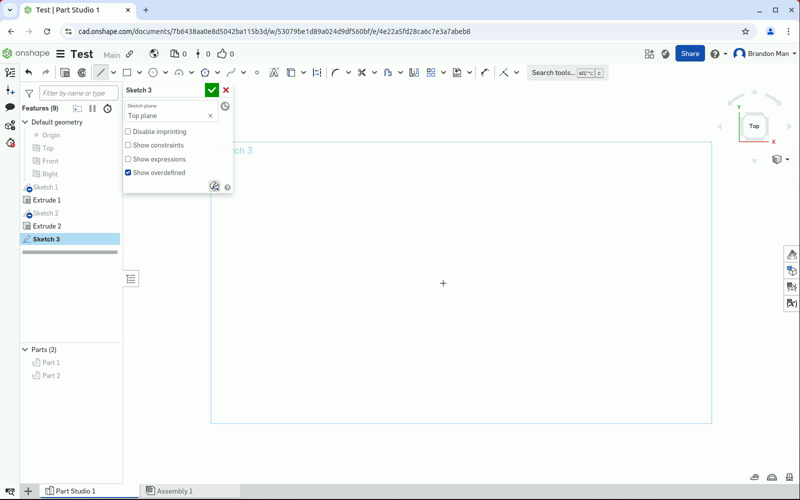
click(443, 282)
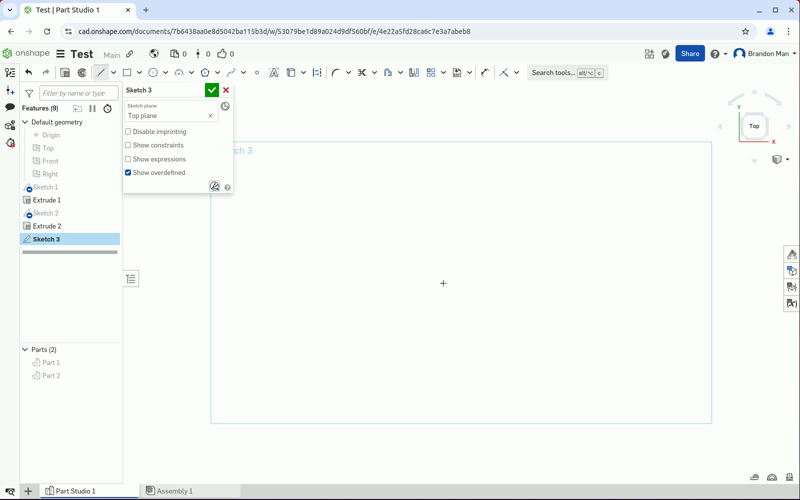
key_up(shift)
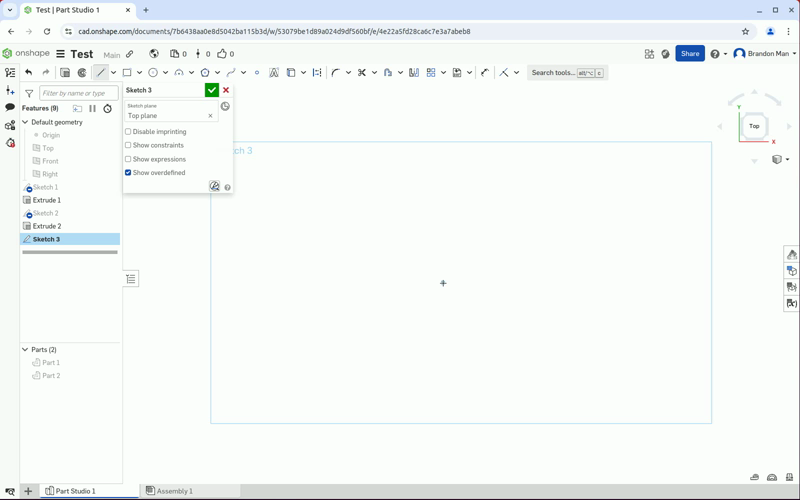
key_down(shift)
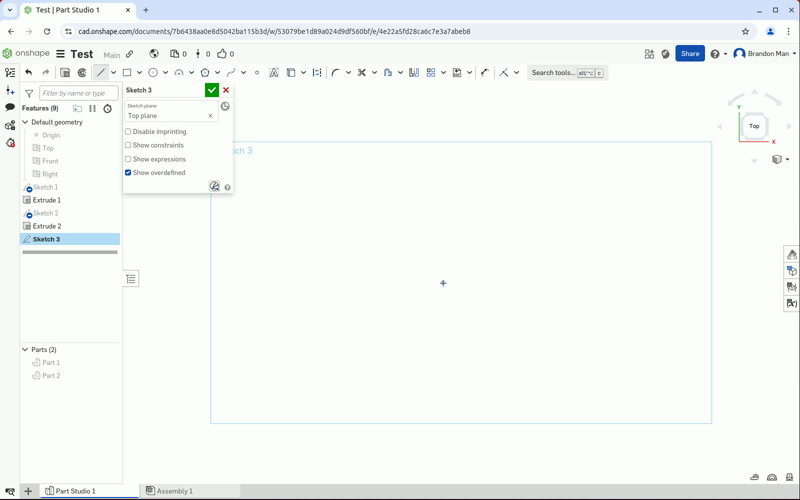
mouse_move(473, 282)
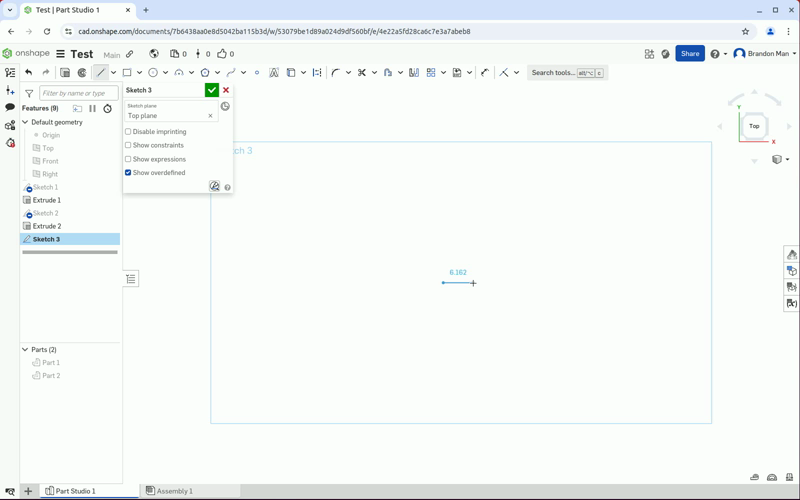
mouse_move(477, 282)
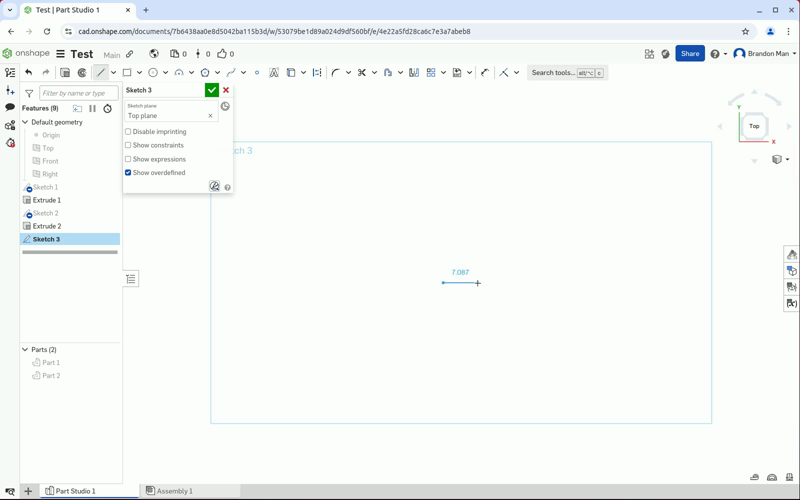
click(477, 282)
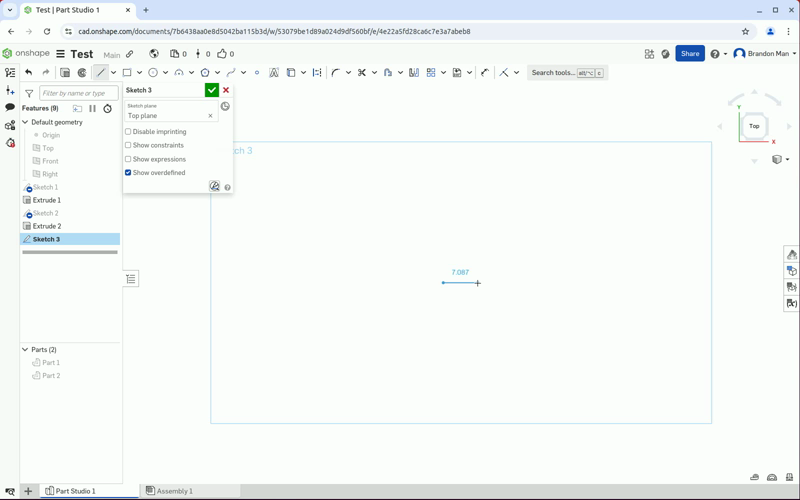
key_up(shift)
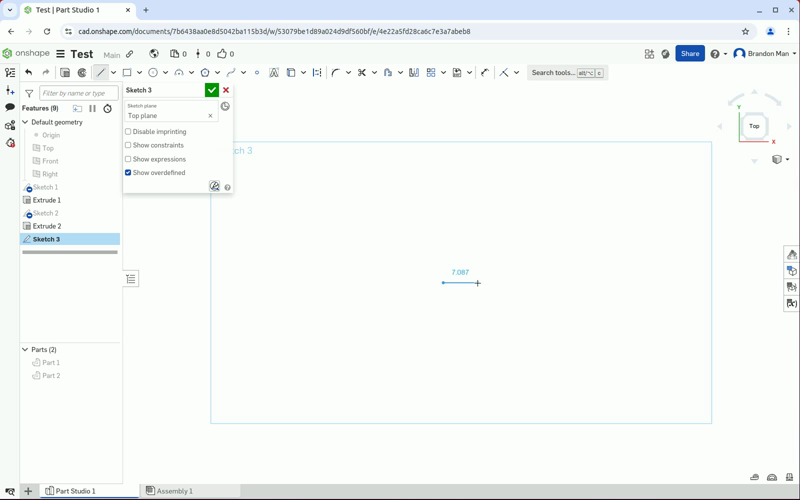
key_down(shift)
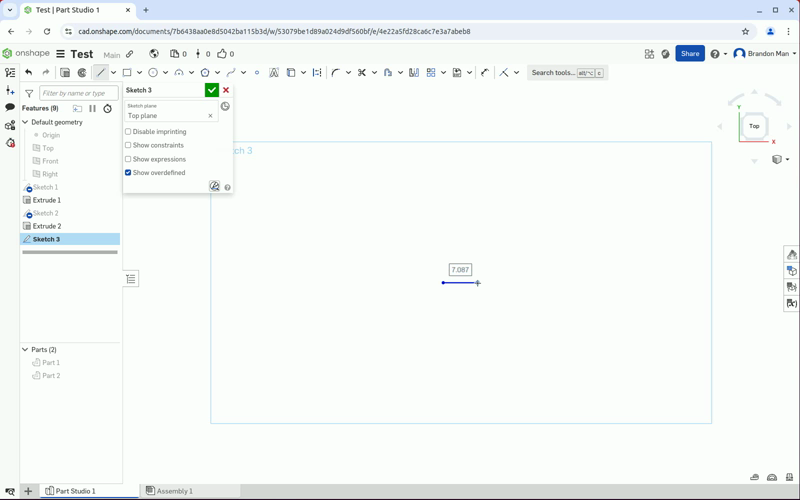
mouse_move(507, 282)
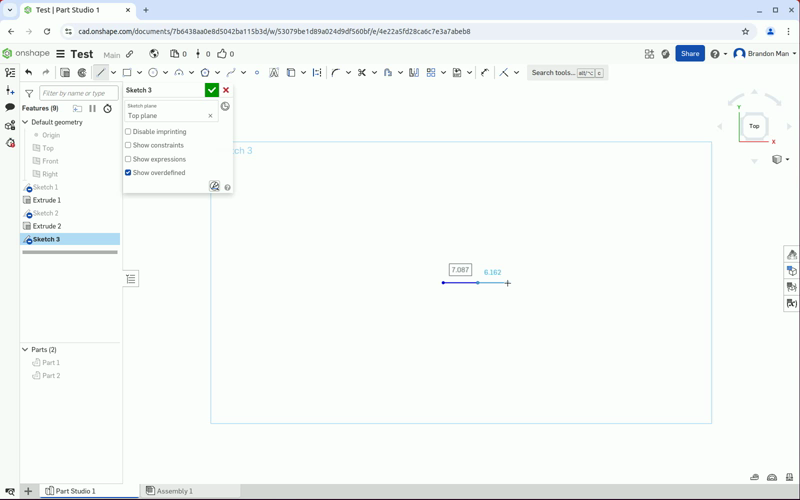
mouse_move(477, 258)
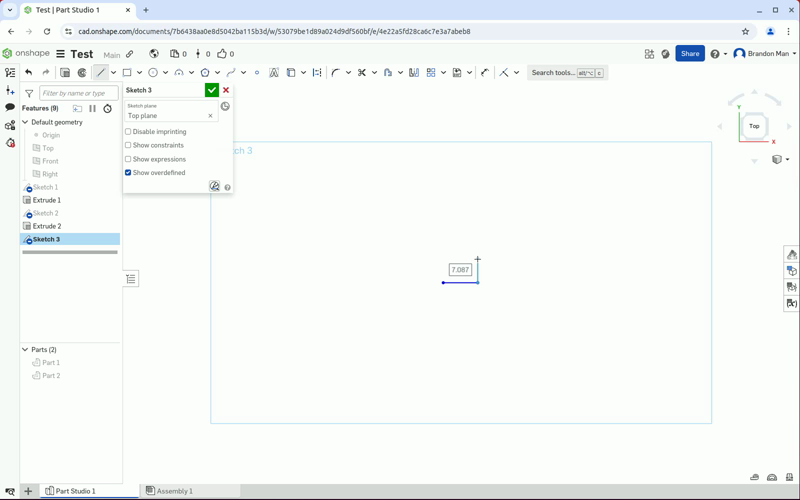
click(477, 258)
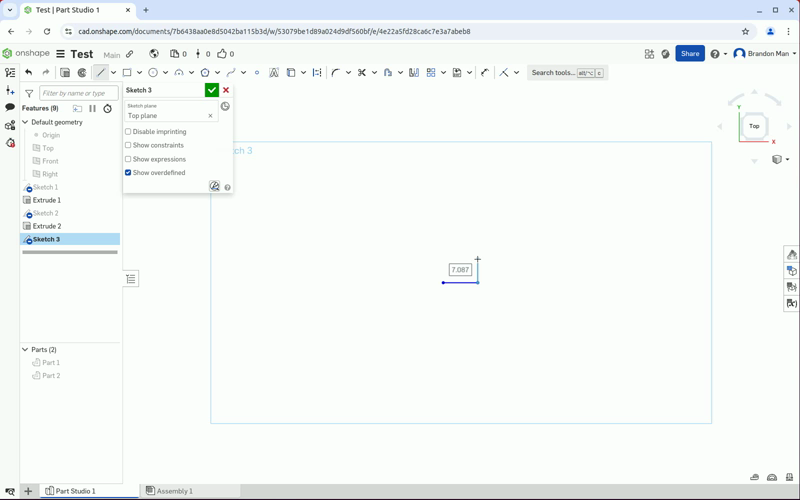
key_up(shift)
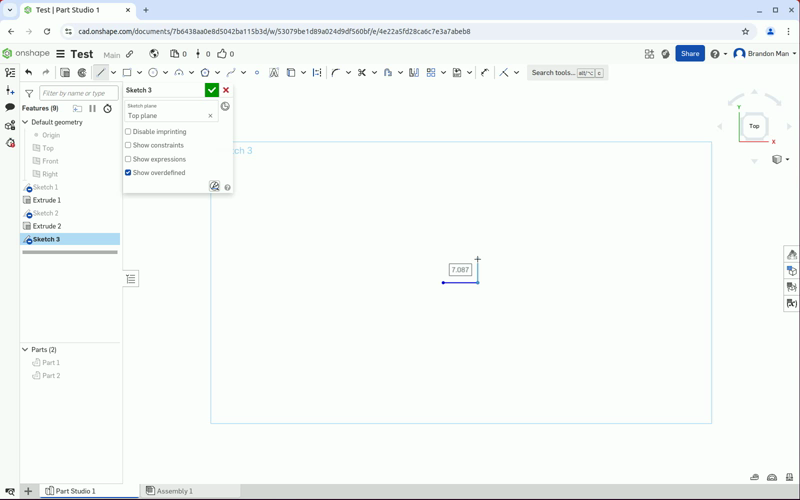
key_down(shift)
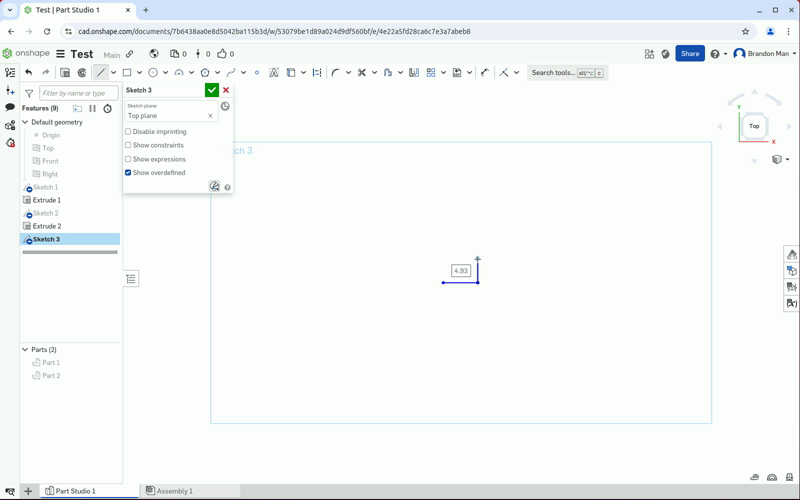
mouse_move(507, 258)
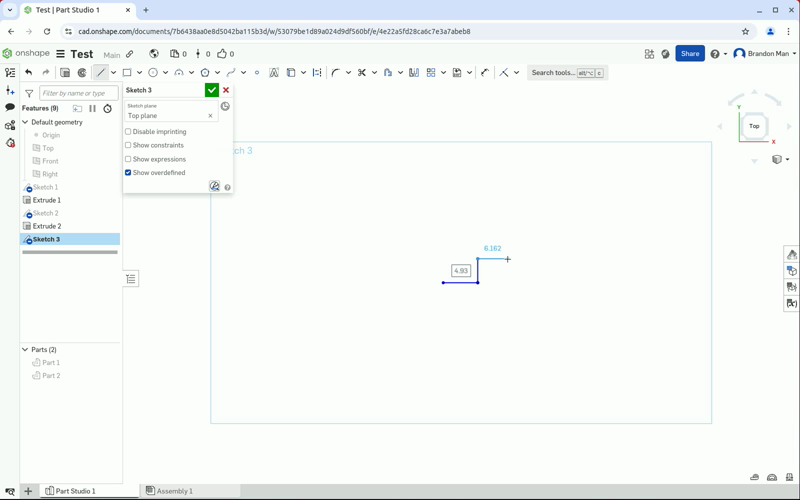
mouse_move(443, 258)
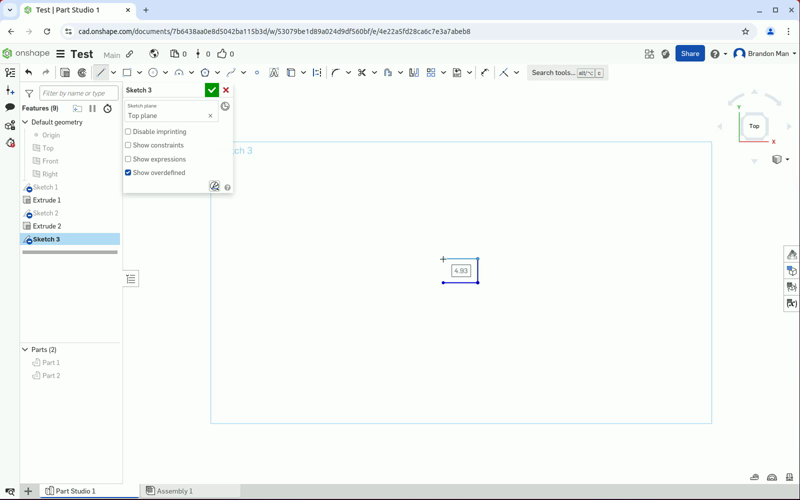
click(443, 258)
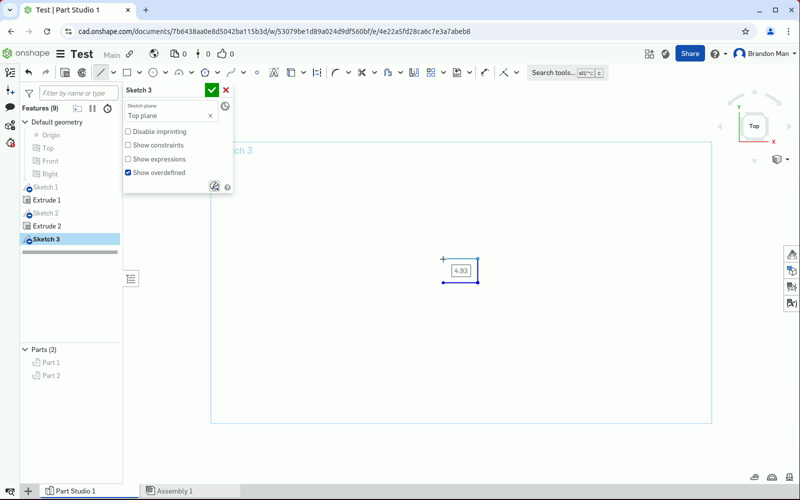
key_up(shift)
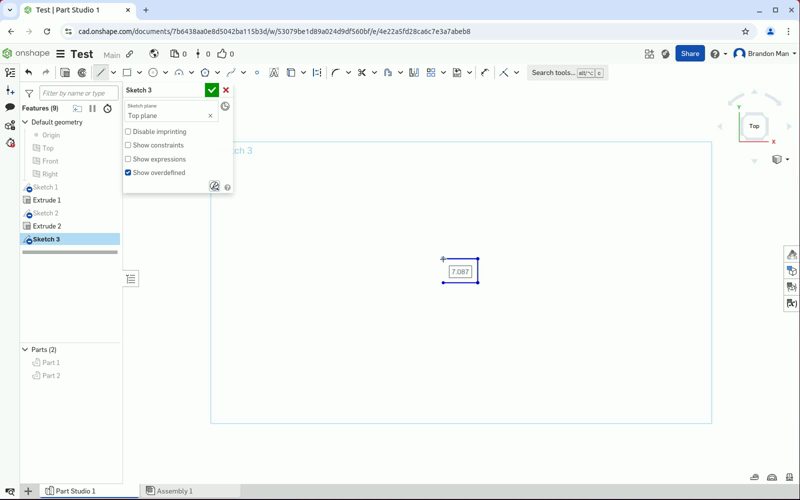
mouse_move(473, 258)
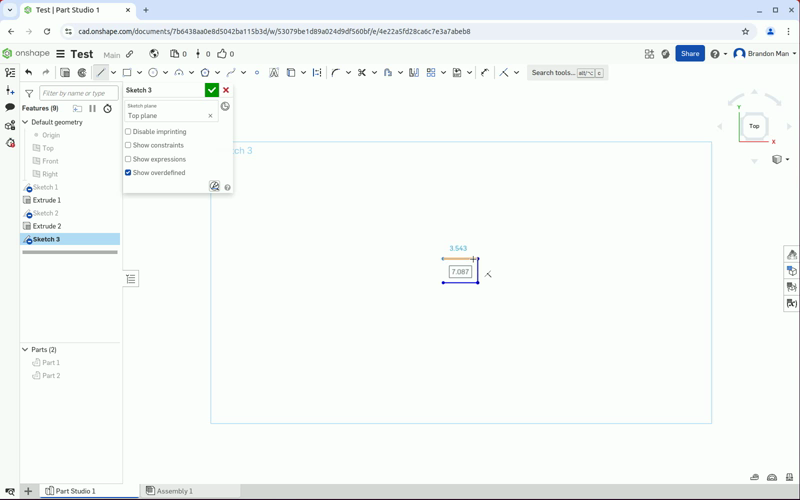
key_down(shift)
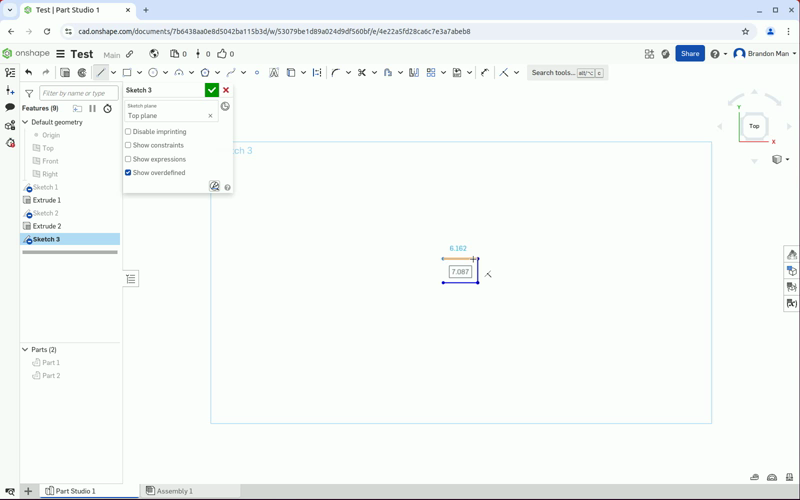
mouse_move(443, 282)
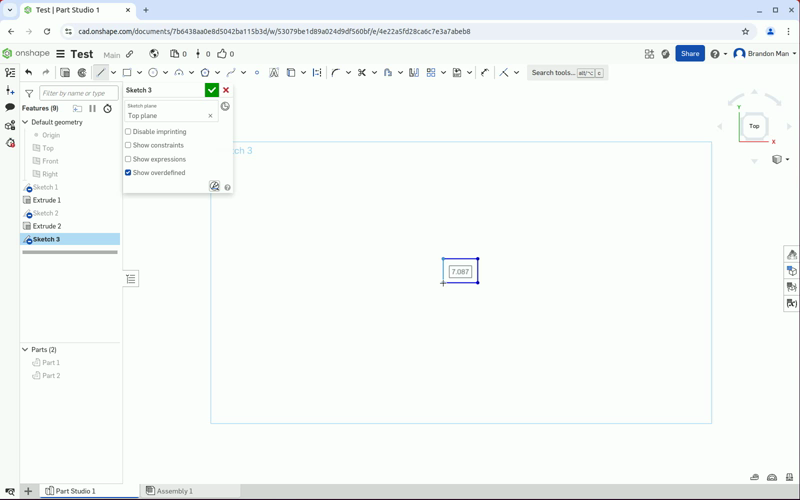
key_up(shift)
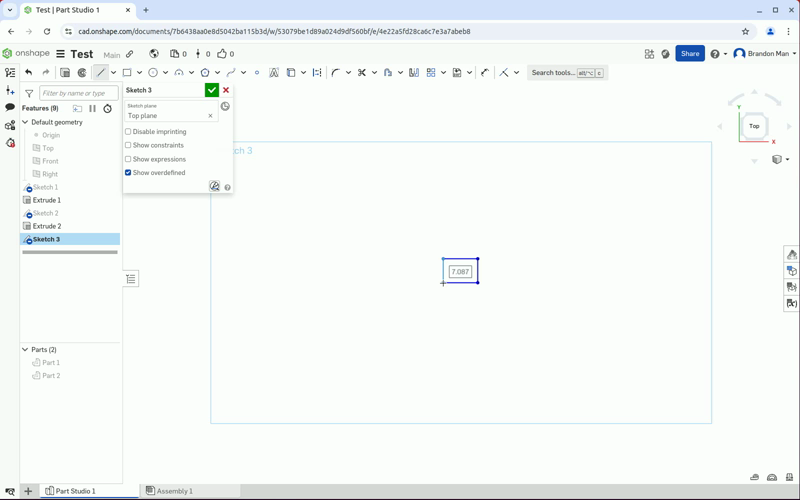
click(443, 282)
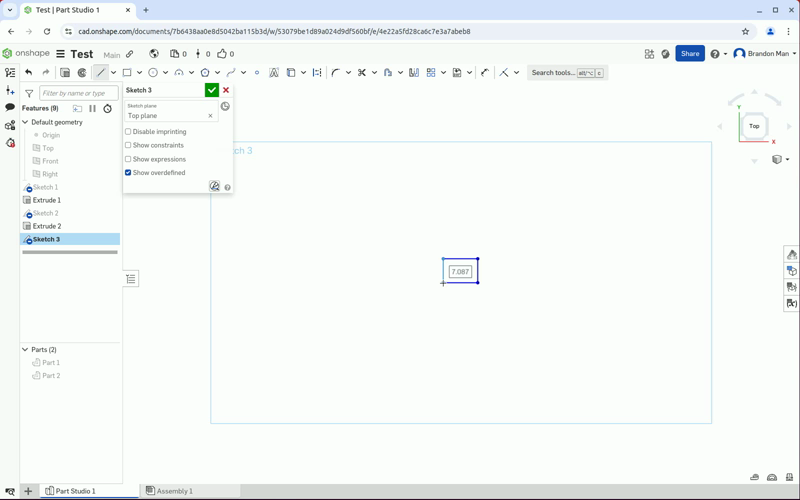
key(esc)
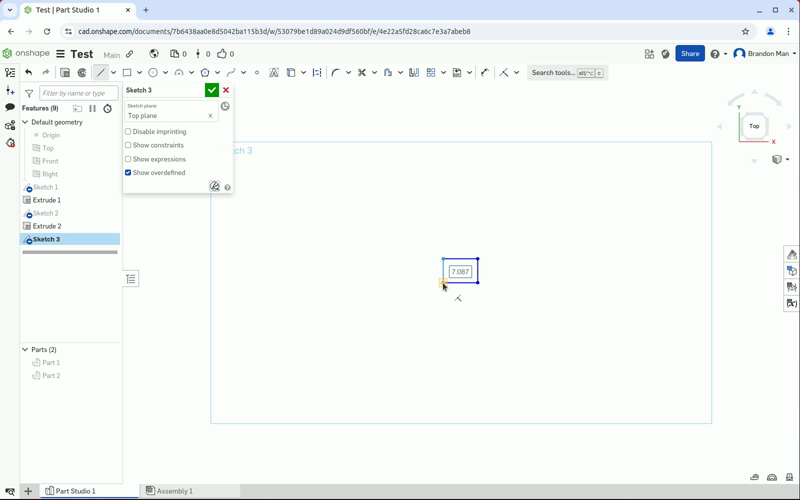
mouse_move(450, 273)
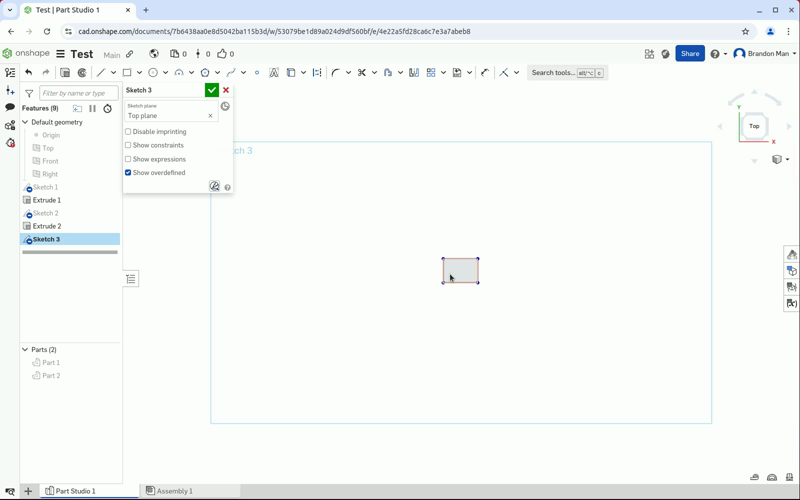
scroll(6)
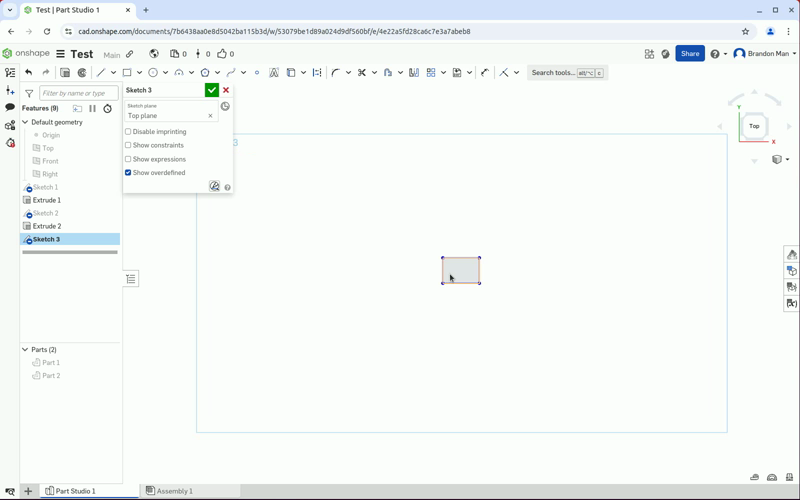
scroll(6)
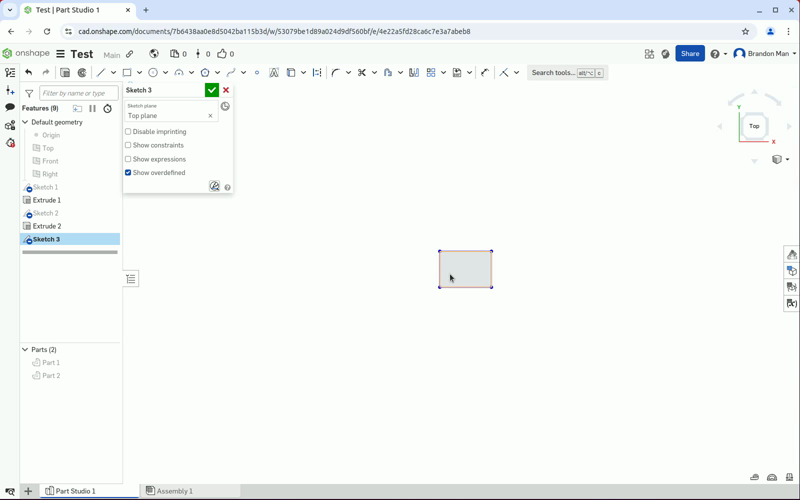
scroll(6)
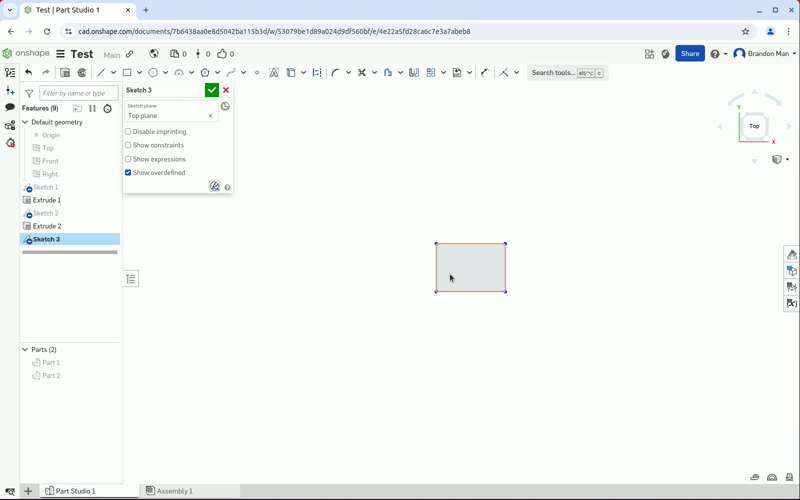
scroll(6)
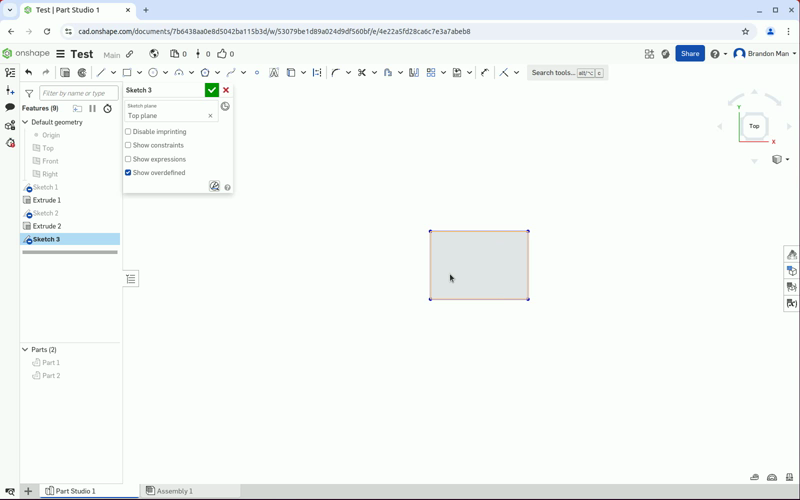
scroll(6)
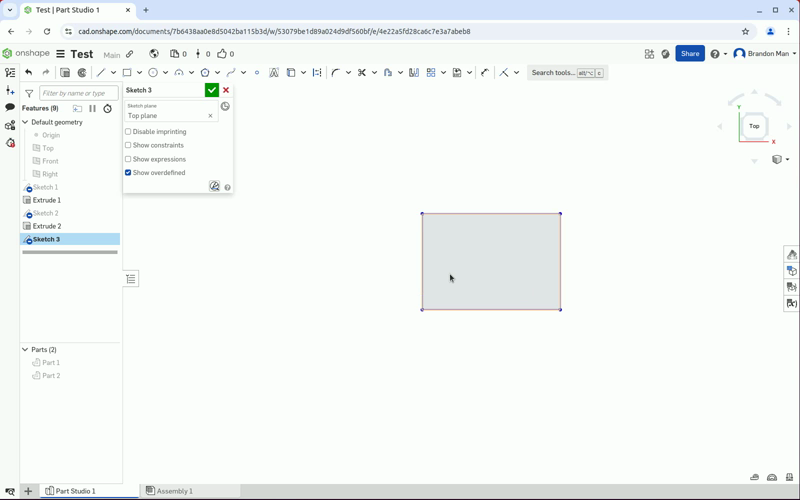
scroll(6)
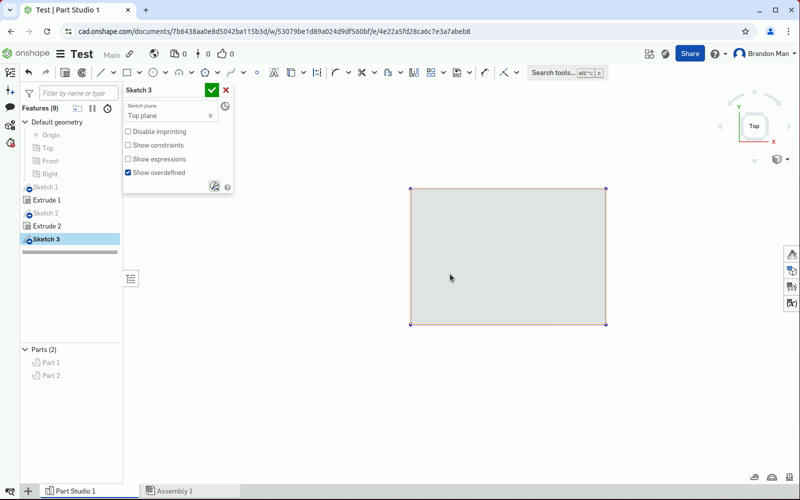
scroll(6)
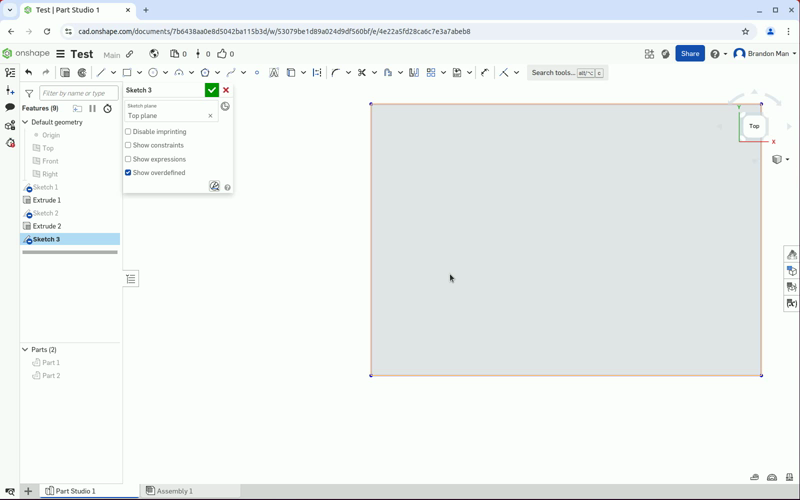
click(450, 273)
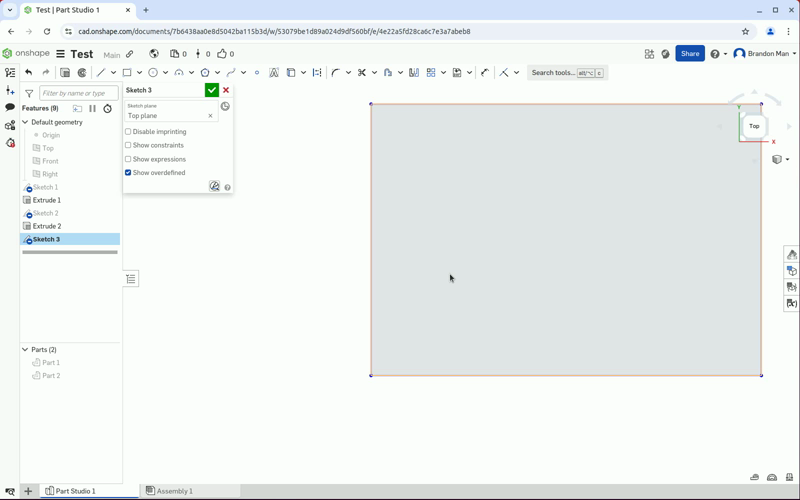
scroll(-6)
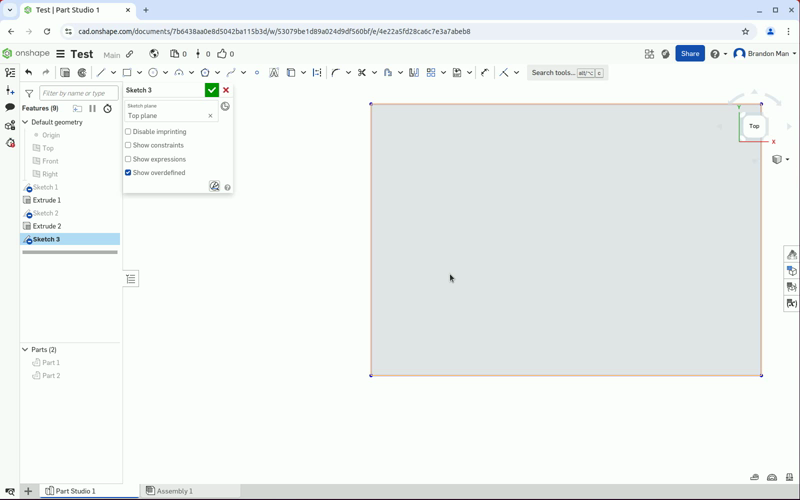
scroll(-6)
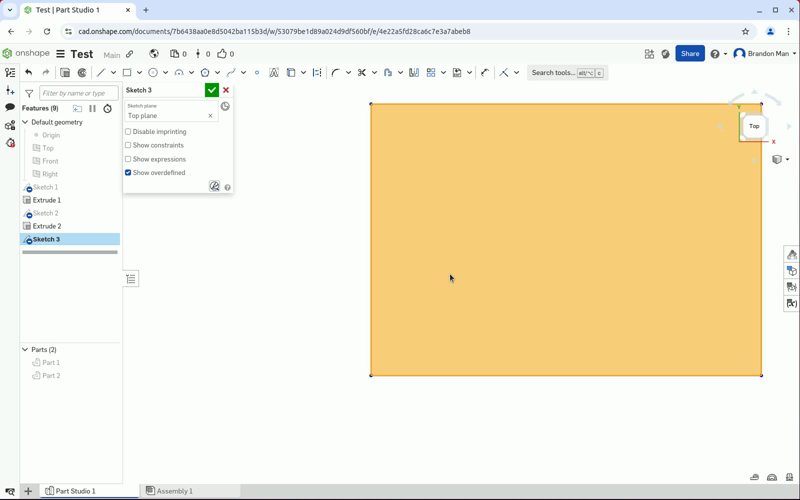
scroll(-6)
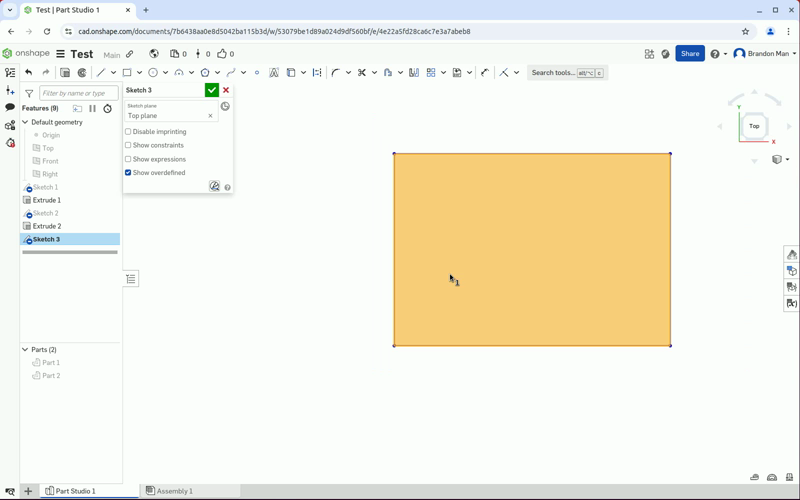
scroll(-6)
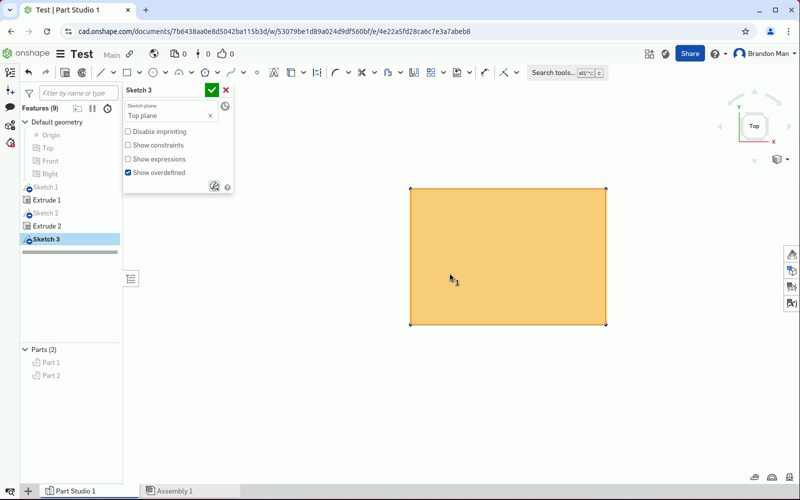
scroll(-6)
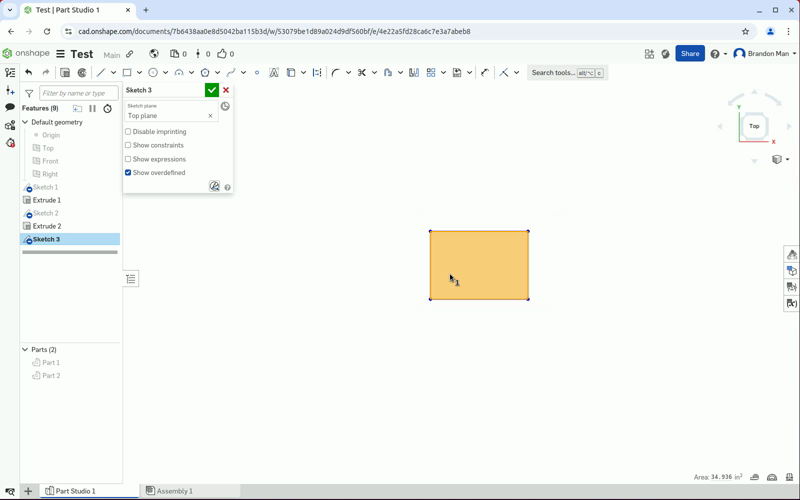
scroll(-6)
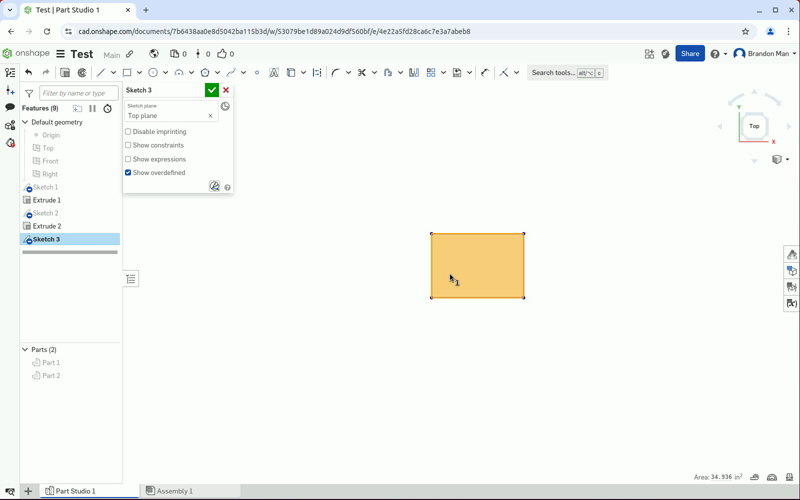
scroll(-6)
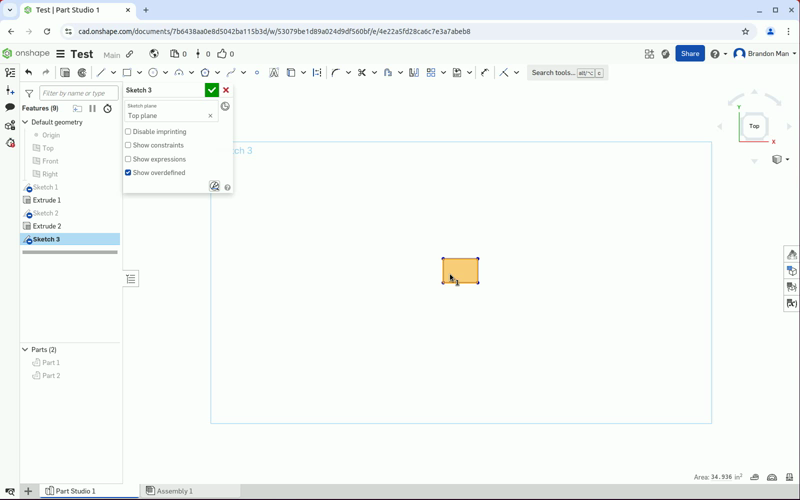
mouse_move(73, 352)
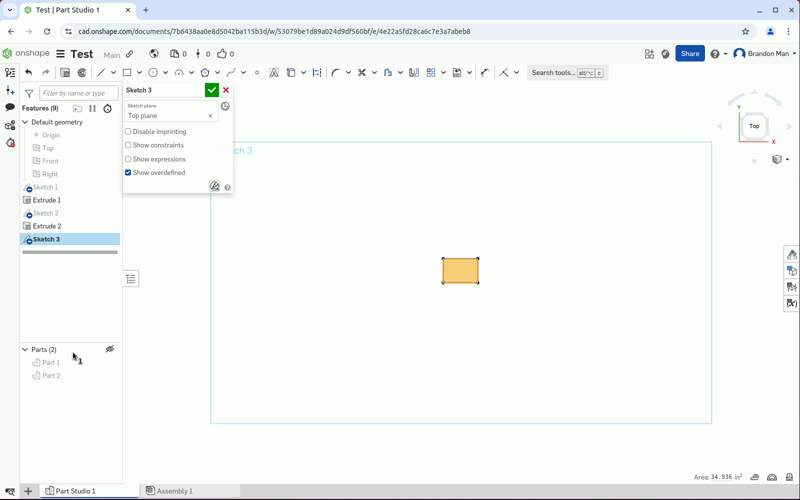
key(shift+y)
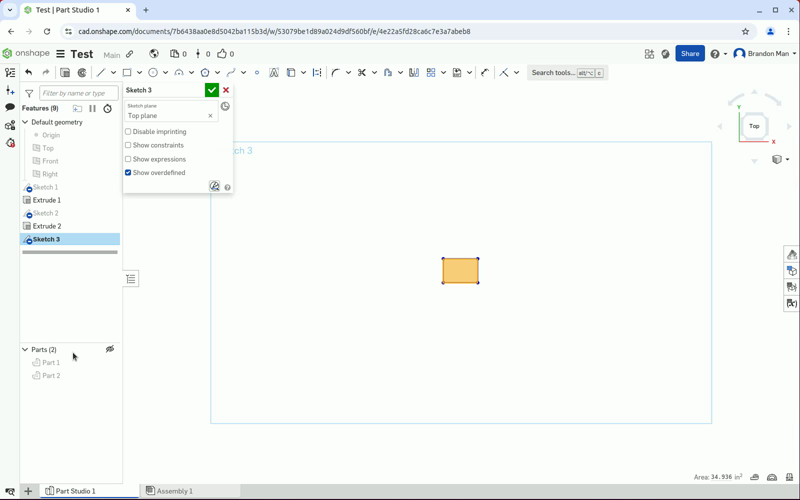
key(shift+e)
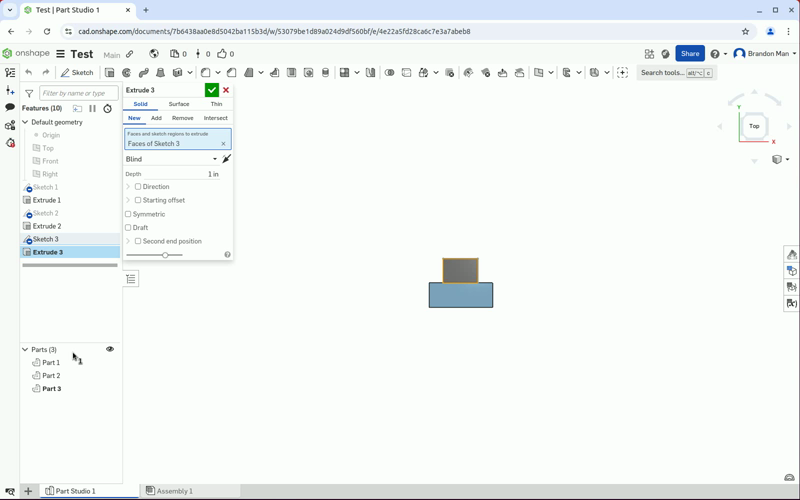
mouse_move(143, 106)
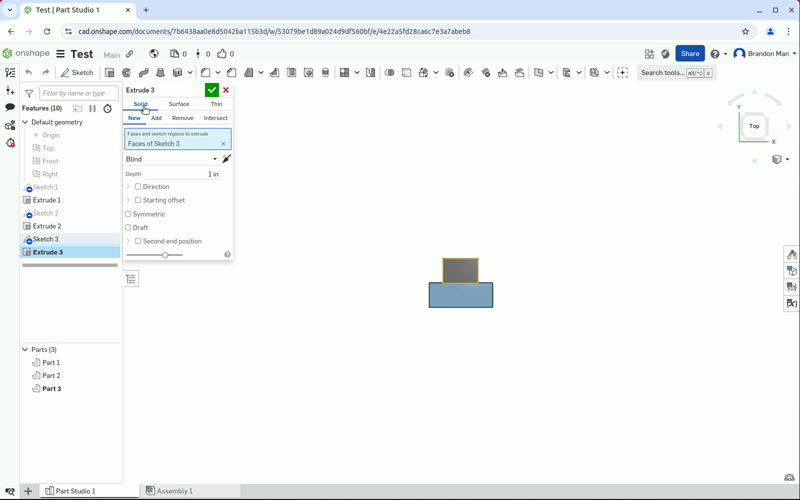
click(143, 106)
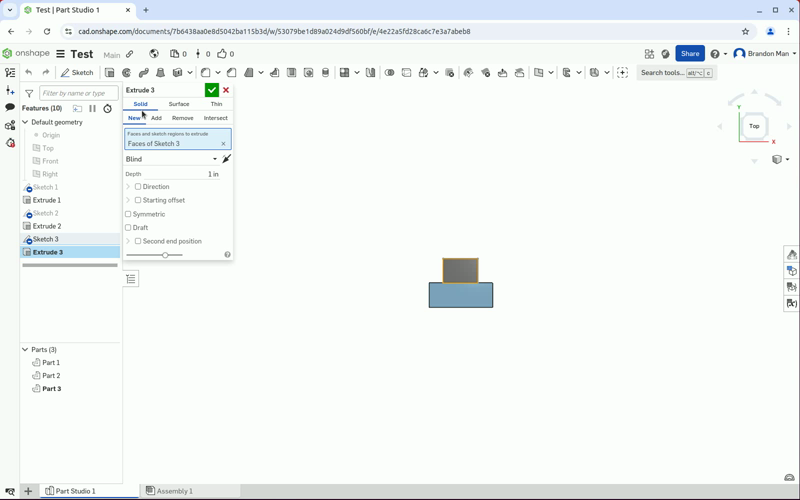
mouse_move(137, 120)
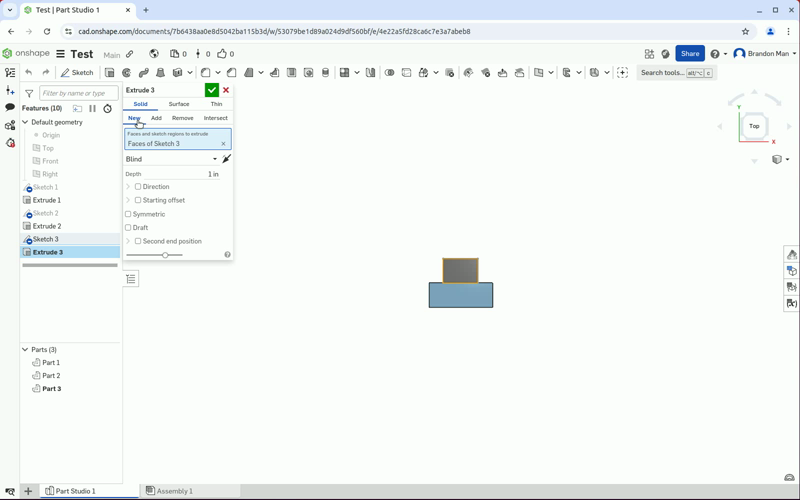
click(137, 120)
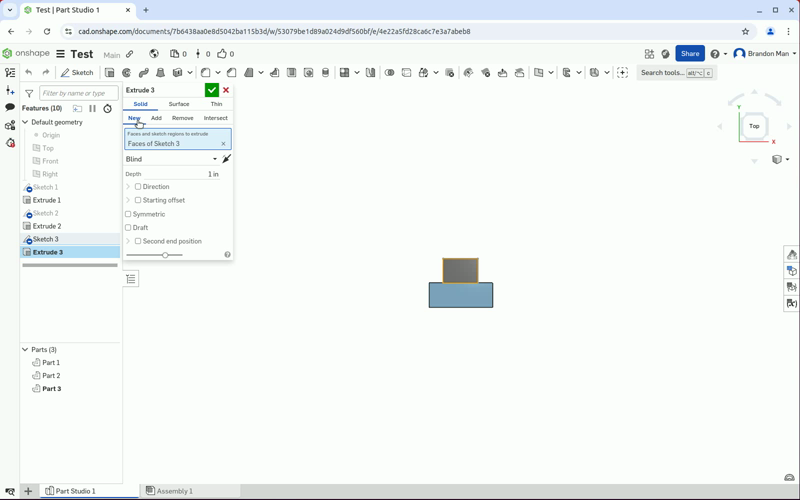
key(tab, 4)
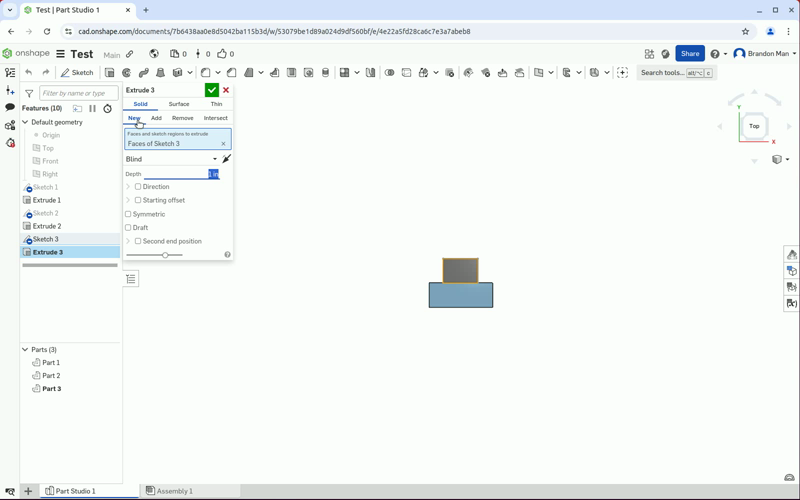
text(-12.517)
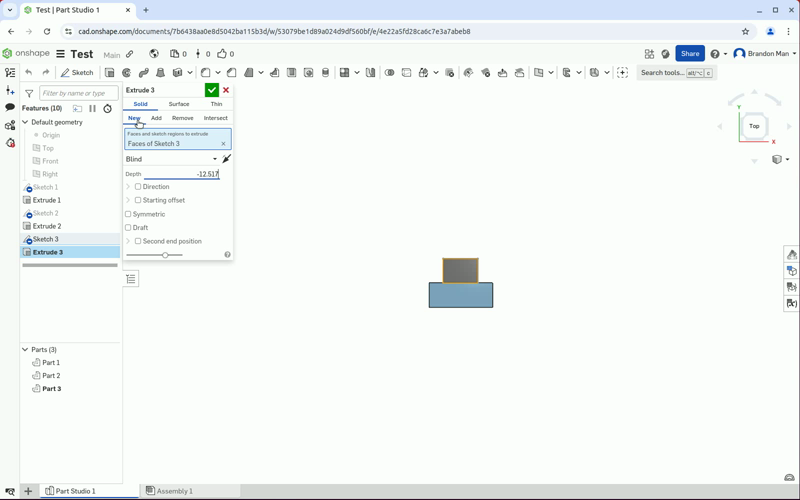
key(tab, 3)
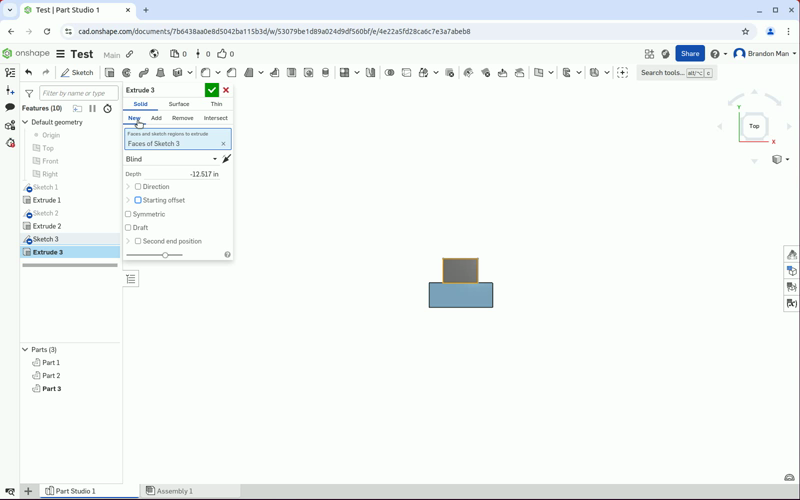
key(tab, 2)
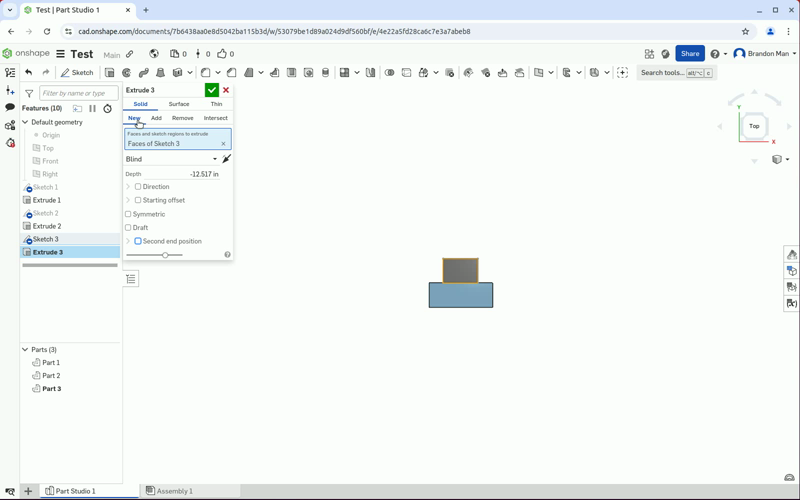
key(space)
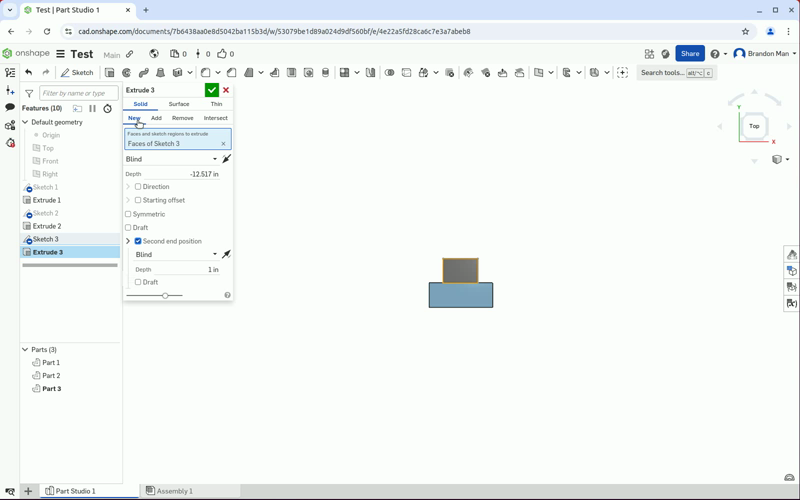
key(tab, 3)
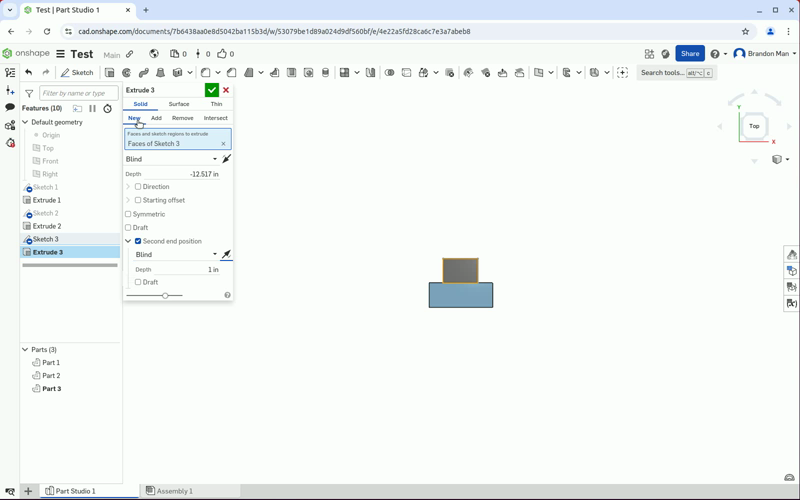
text(4.333)
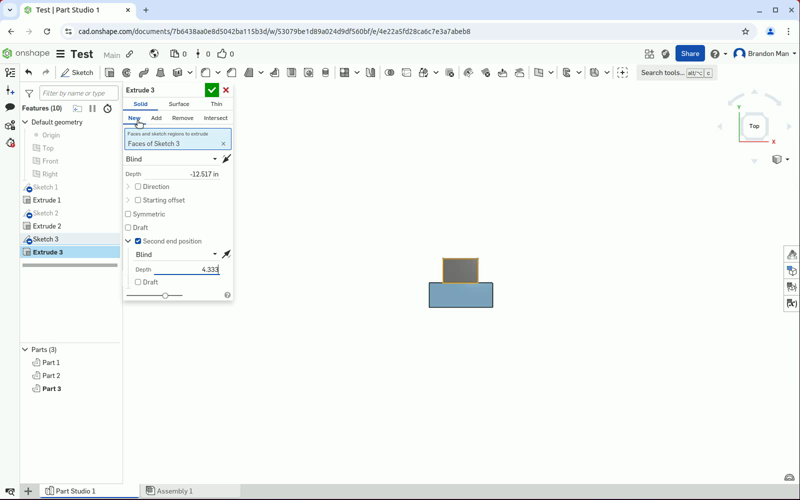
key(enter)
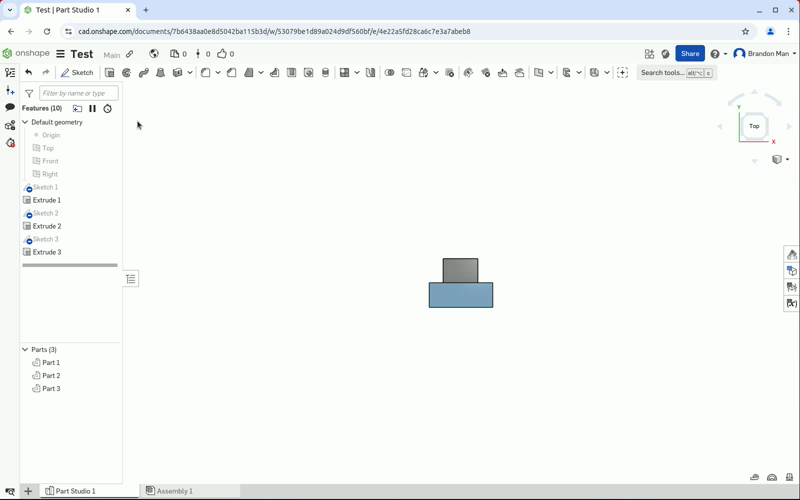
key(shift+h)
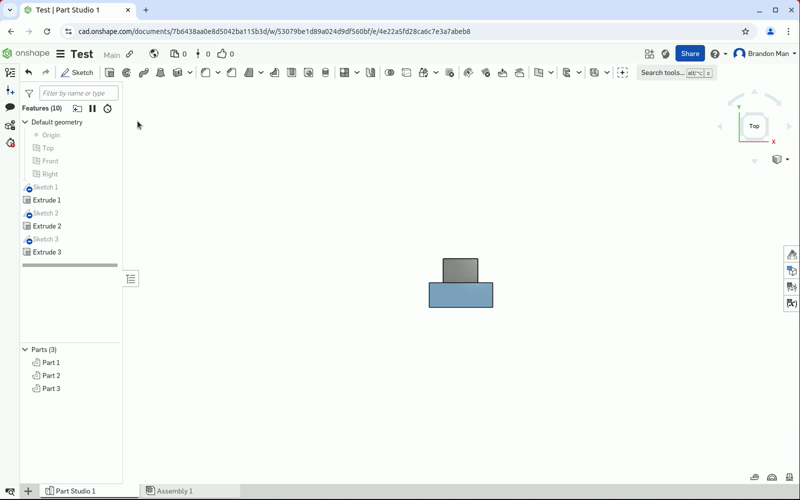
key(shift+h)
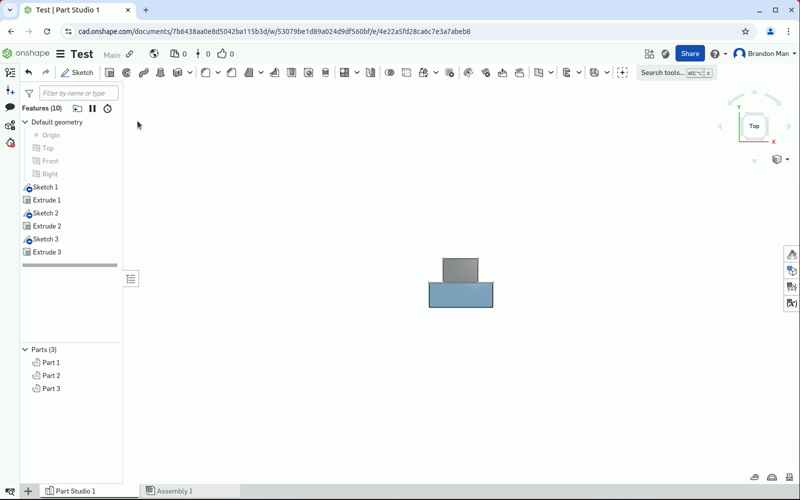
key(shift+7)
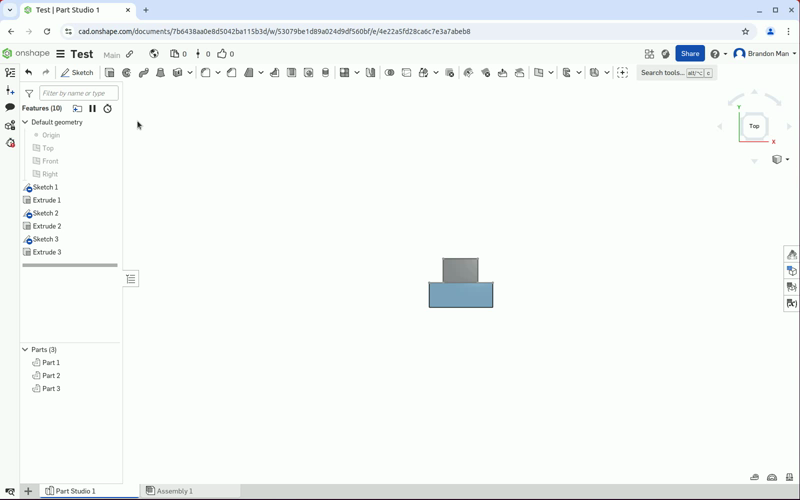
key(up, 3)
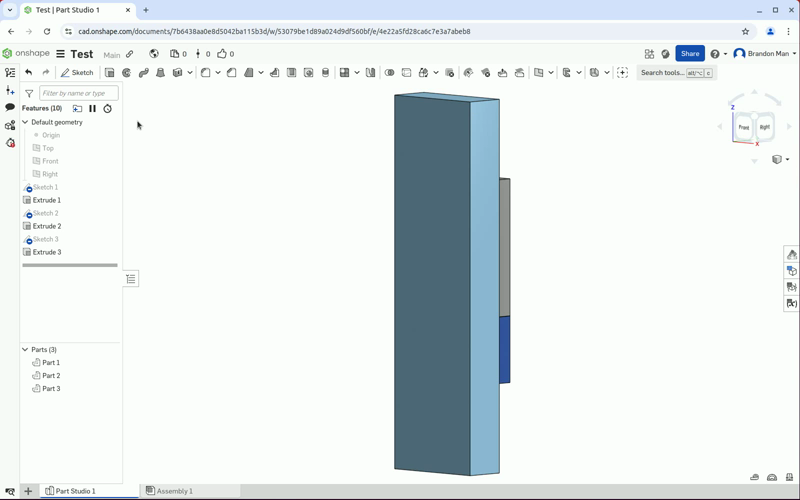
key(left, 3)
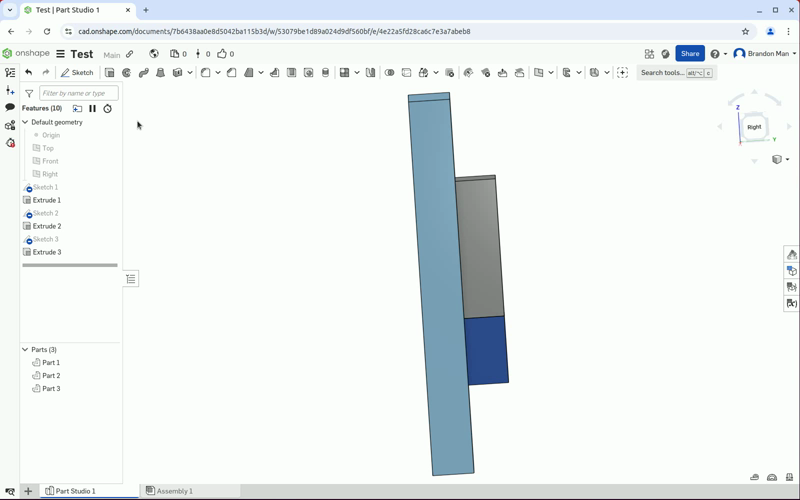
key(right, 3)
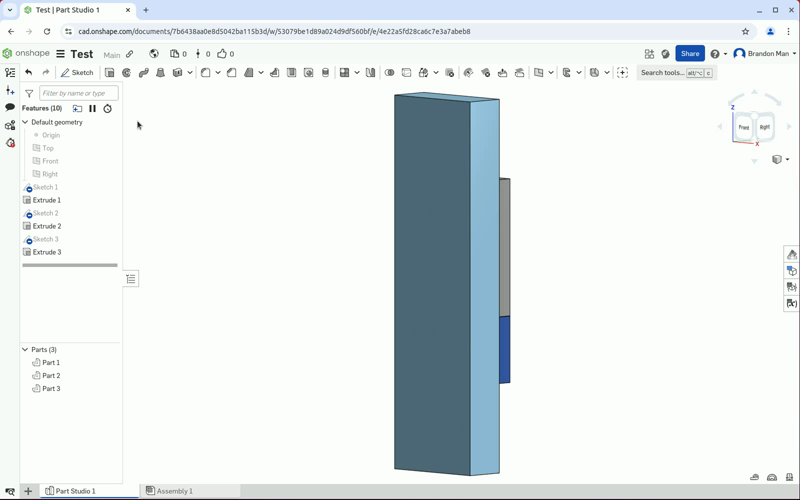
key(down, 3)
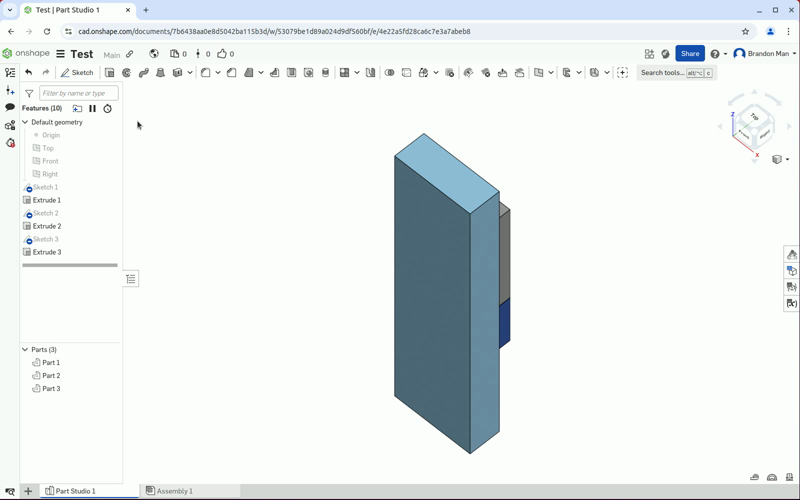
mouse_move(73, 189)
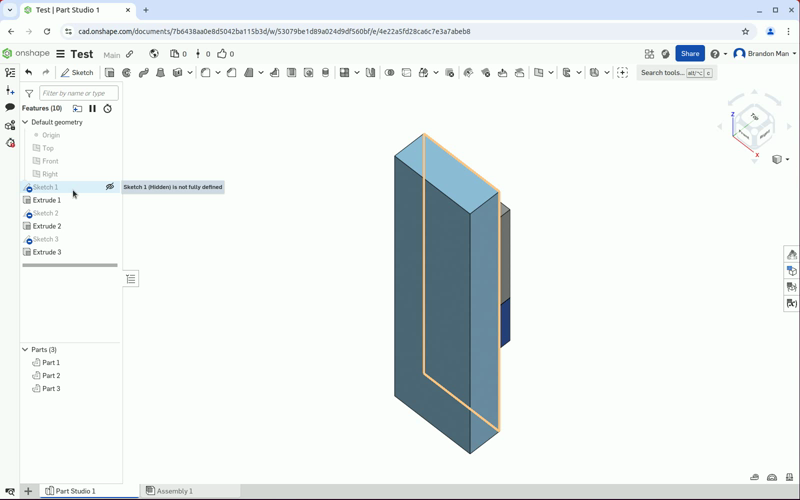
click(73, 189)